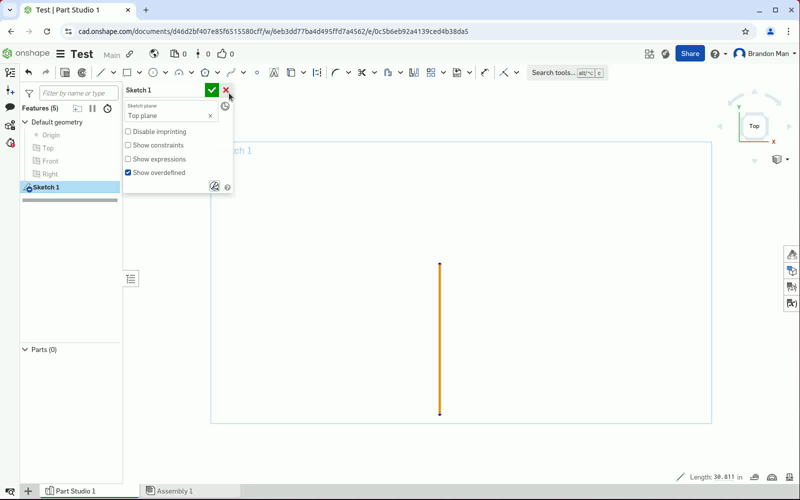
key(shift+h)
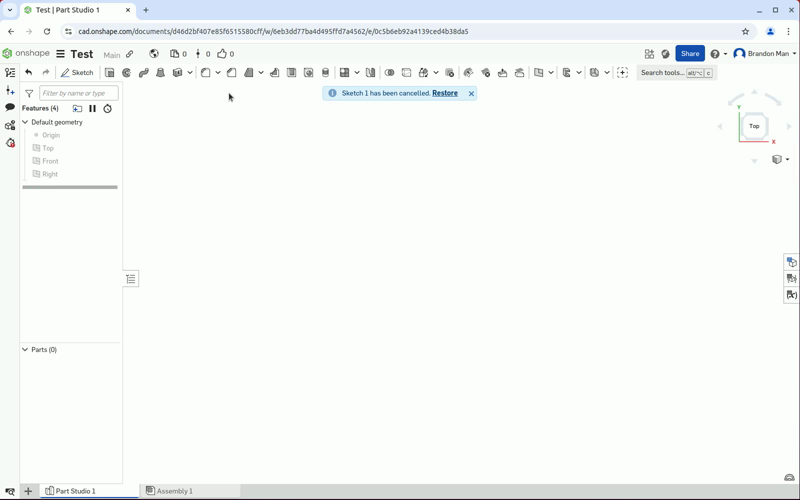
mouse_move(73, 352)
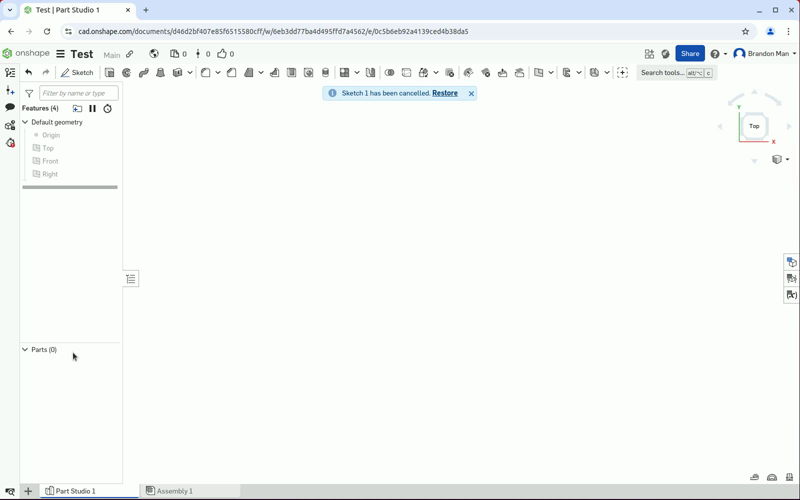
key(y)
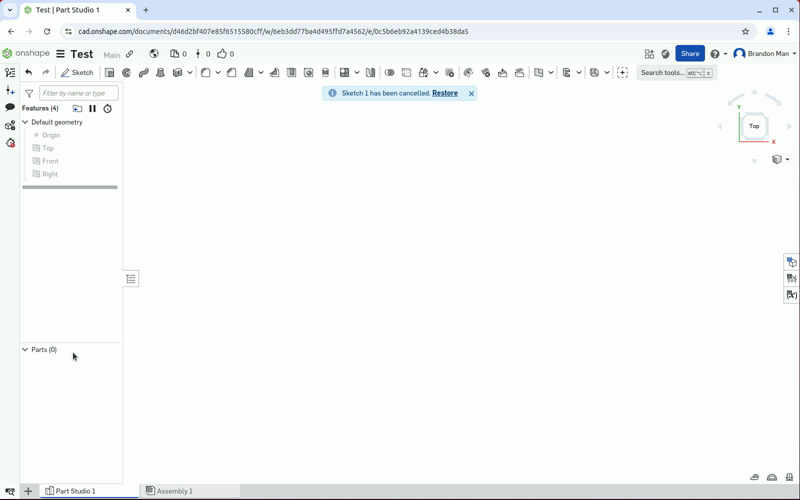
key(shift+p)
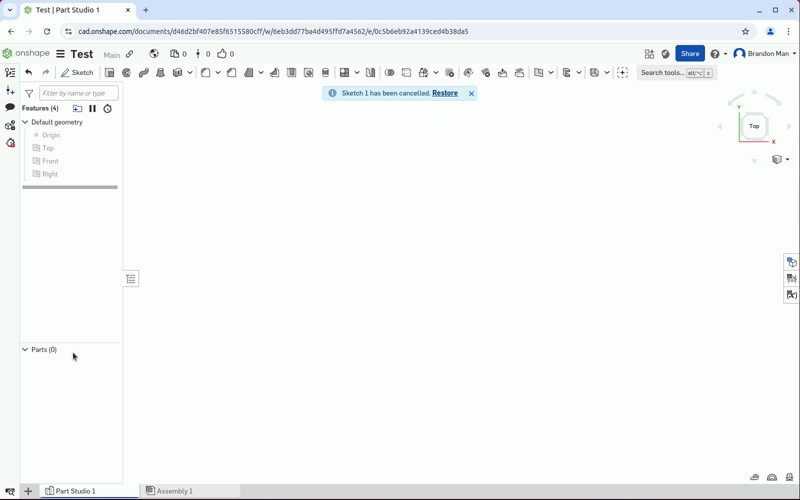
key(space)
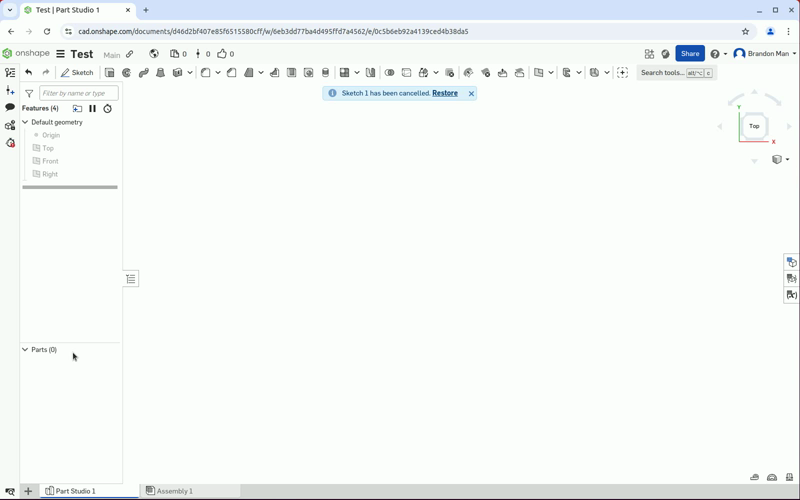
key_down(shift)
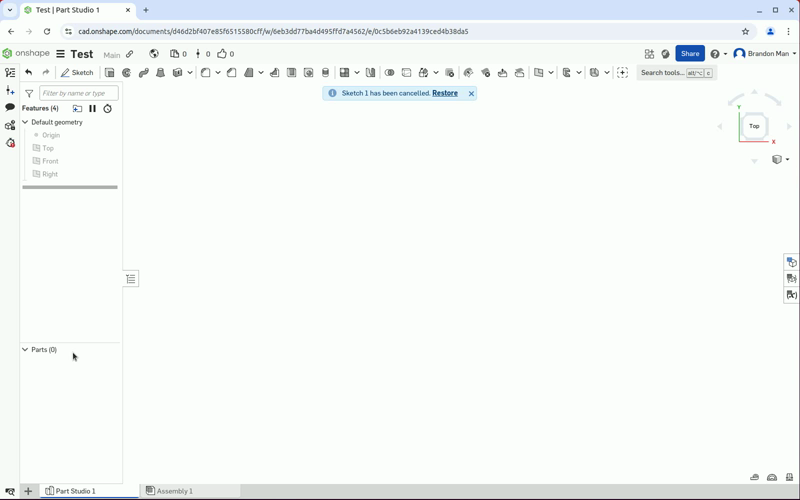
key(up)
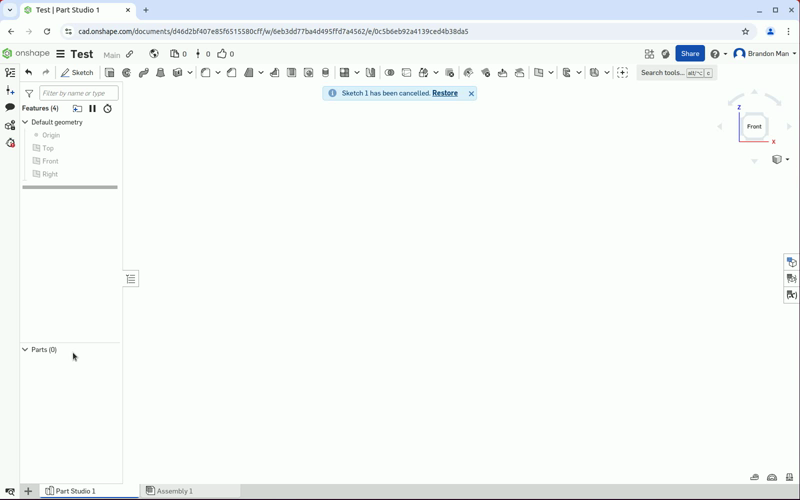
key_up(shift)
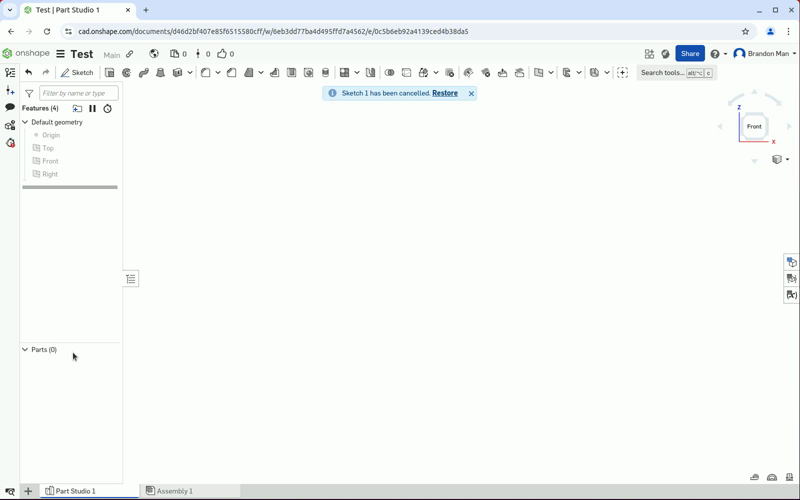
mouse_move(73, 352)
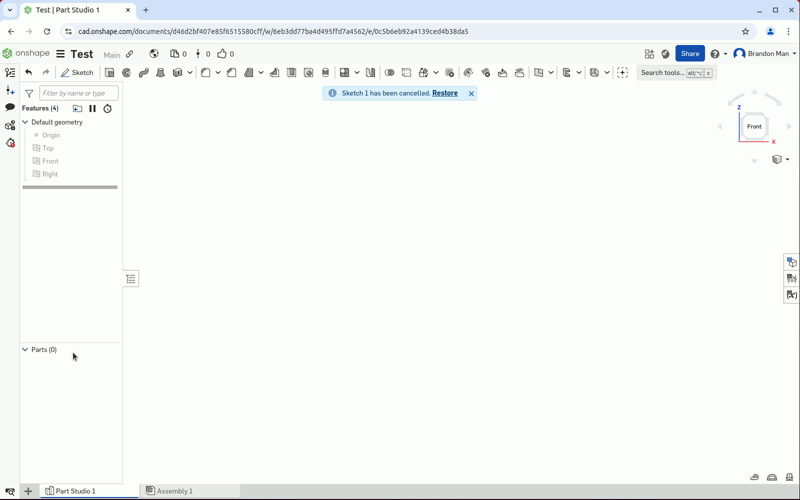
key(shift+y)
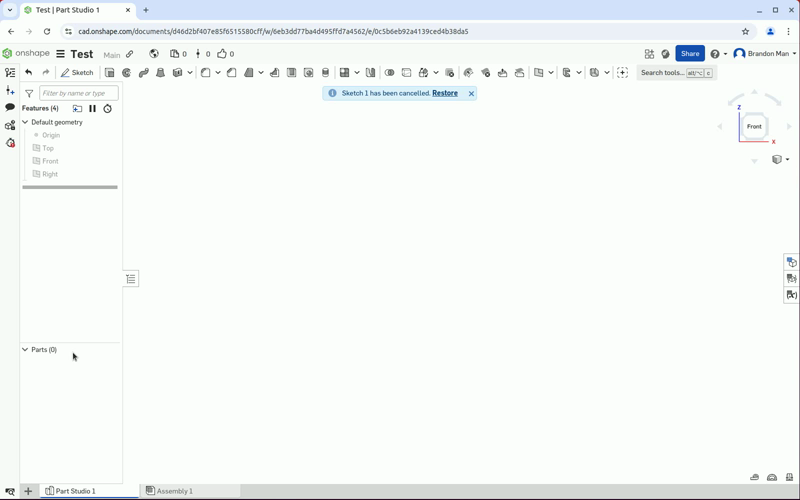
key(shift+s)
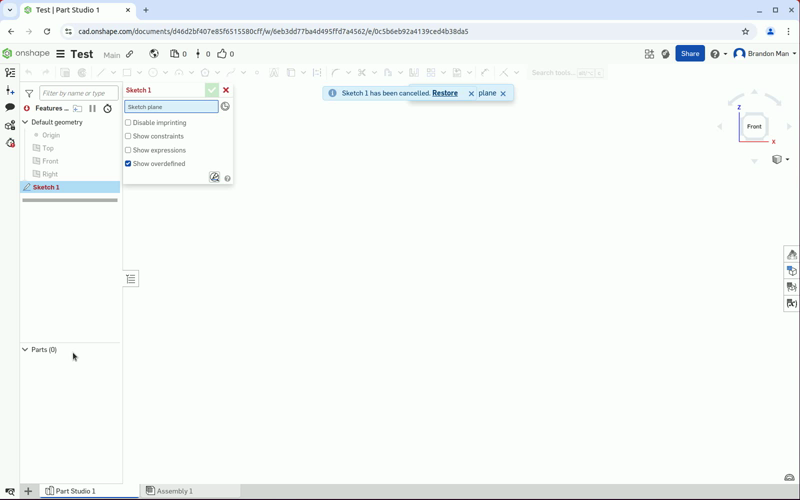
mouse_move(73, 163)
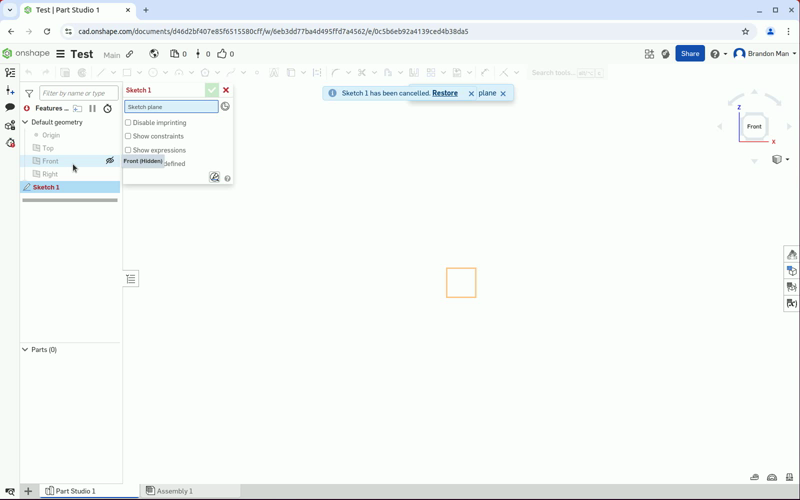
click(73, 163)
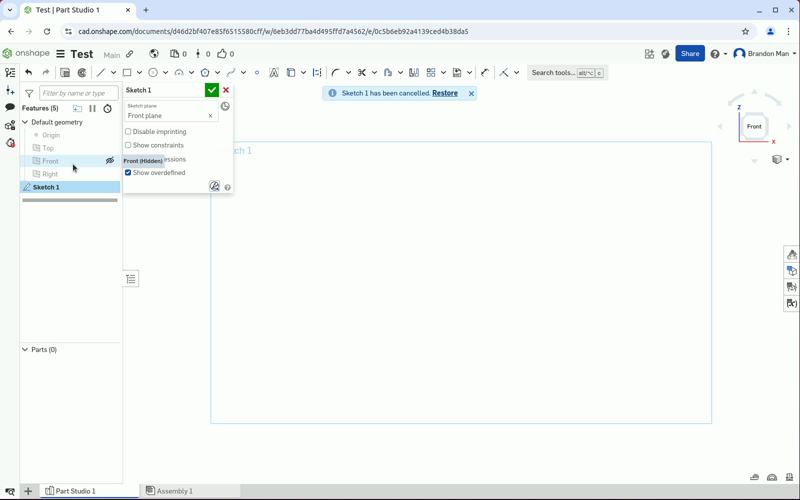
mouse_move(73, 352)
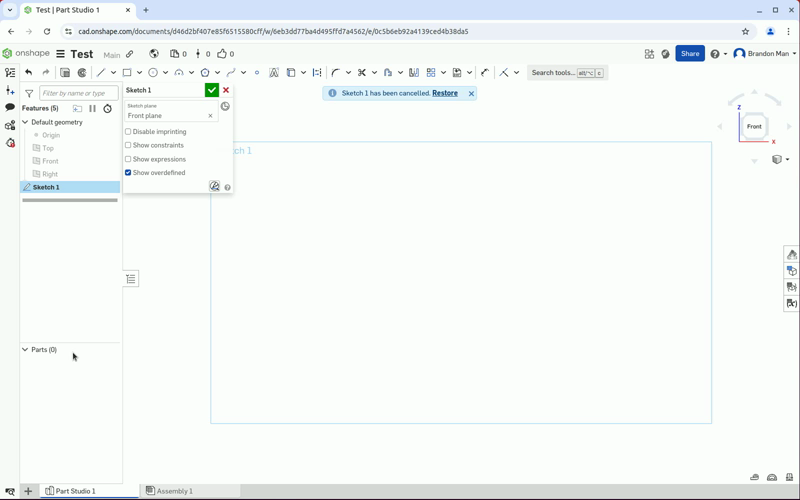
key(y)
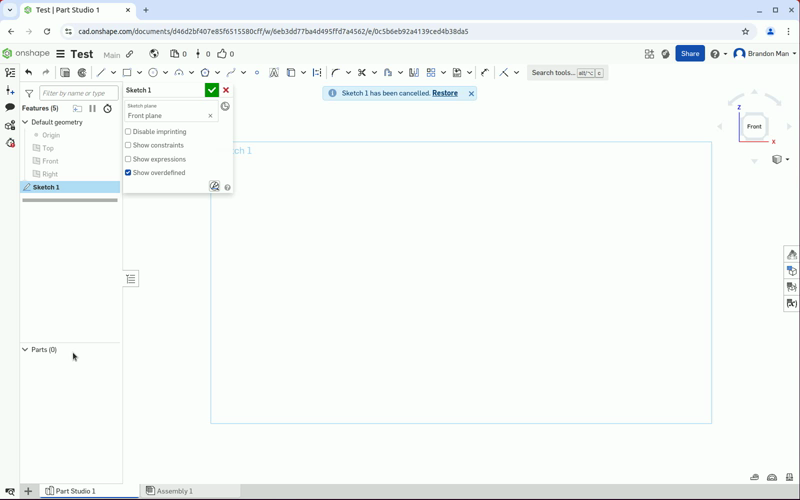
key(c)
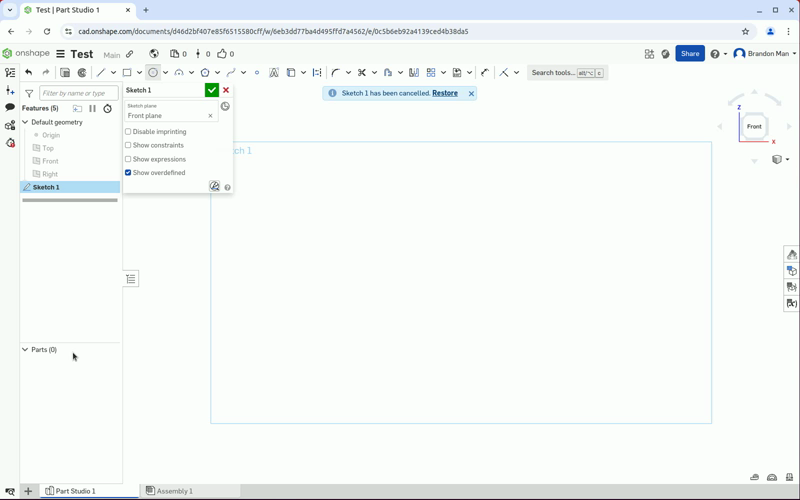
key_down(shift)
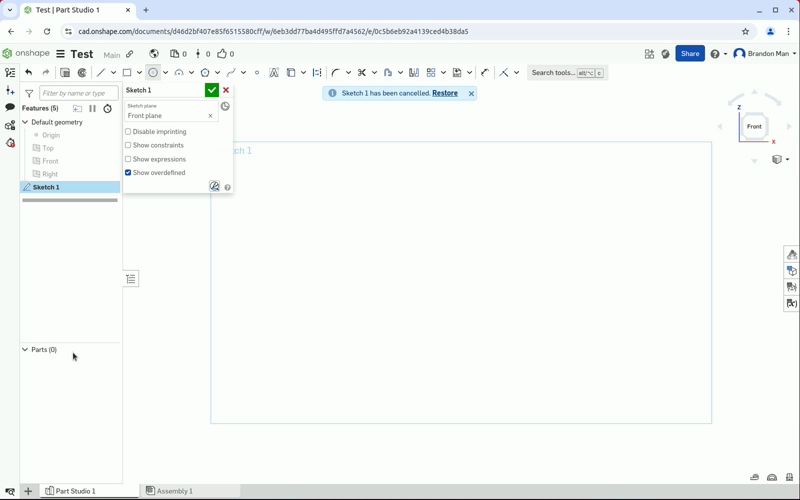
mouse_move(448, 312)
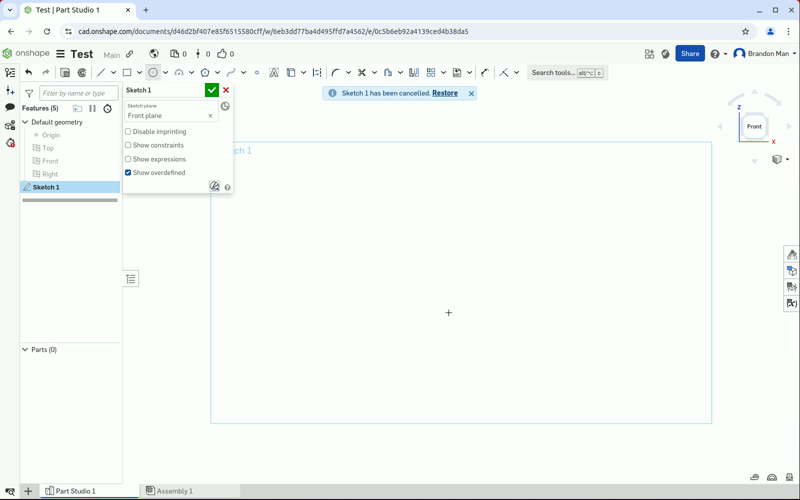
click(448, 312)
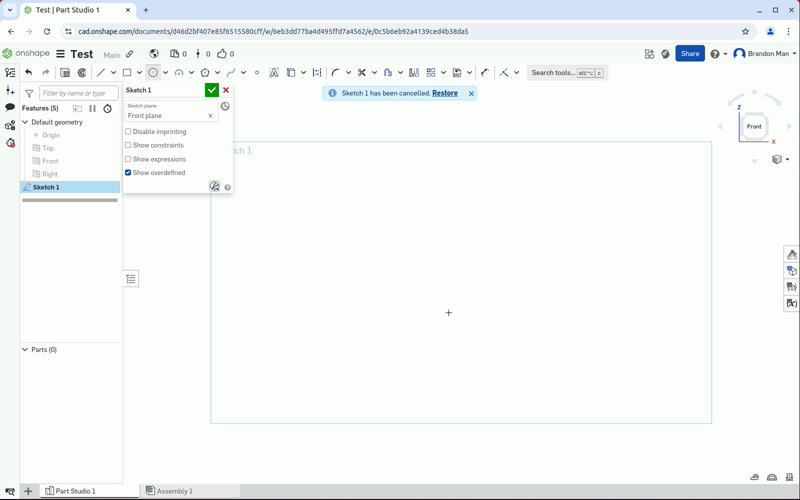
key_up(shift)
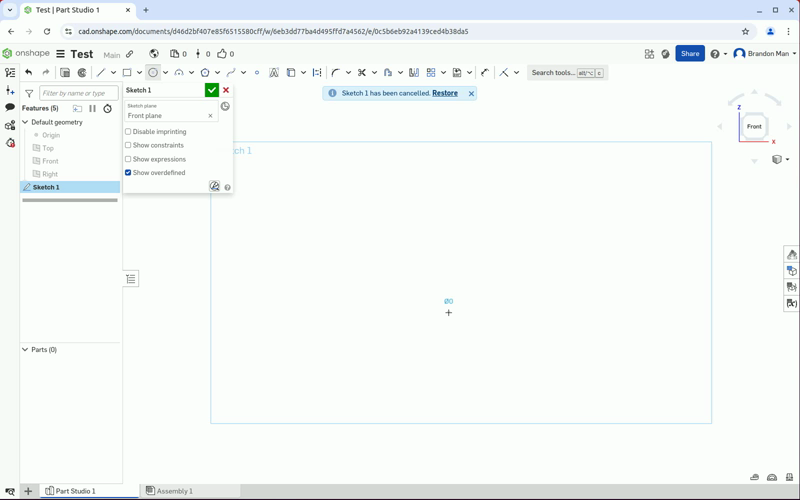
mouse_move(454, 312)
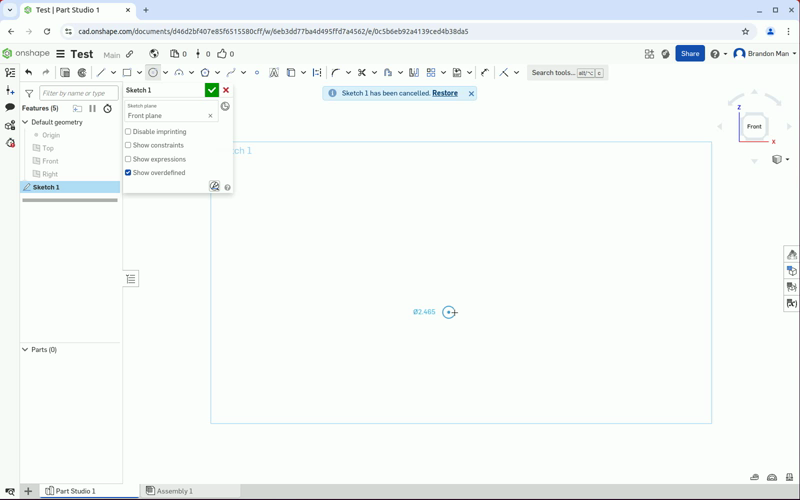
click(454, 312)
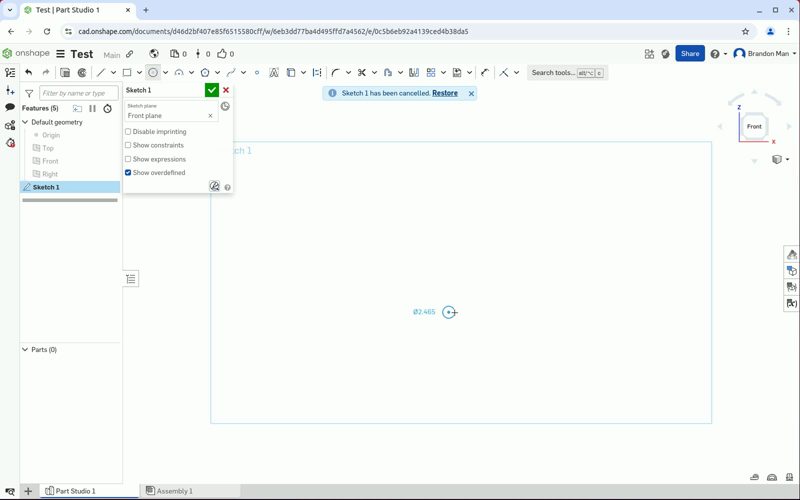
key(esc)
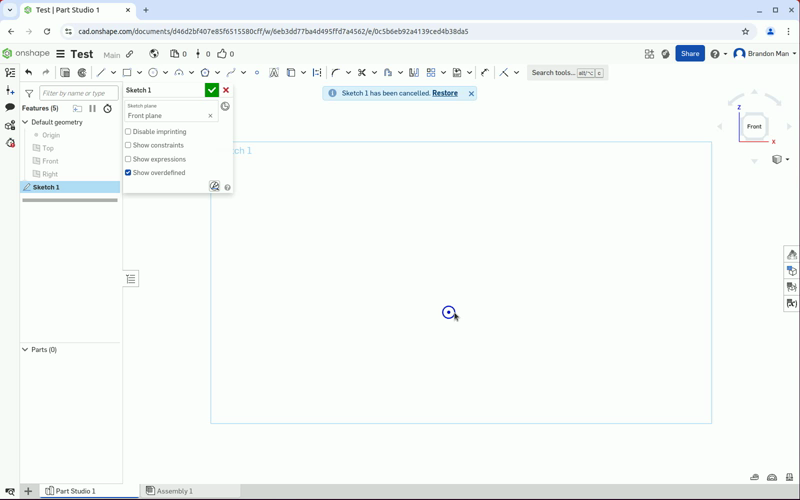
key(c)
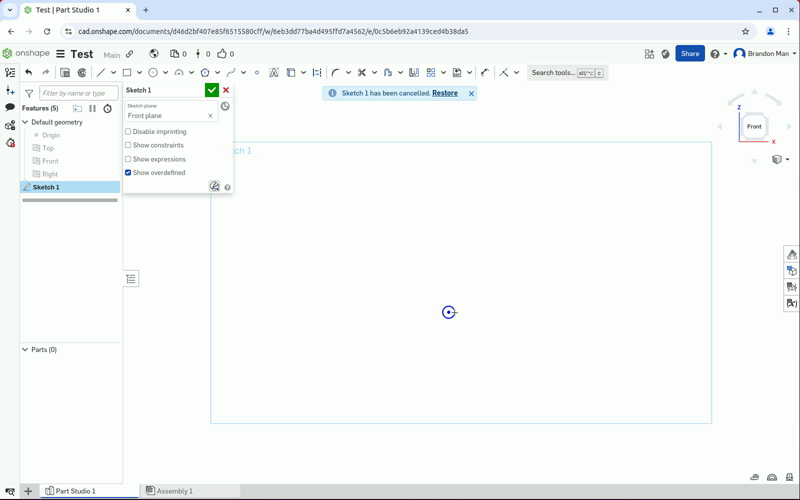
key_down(shift)
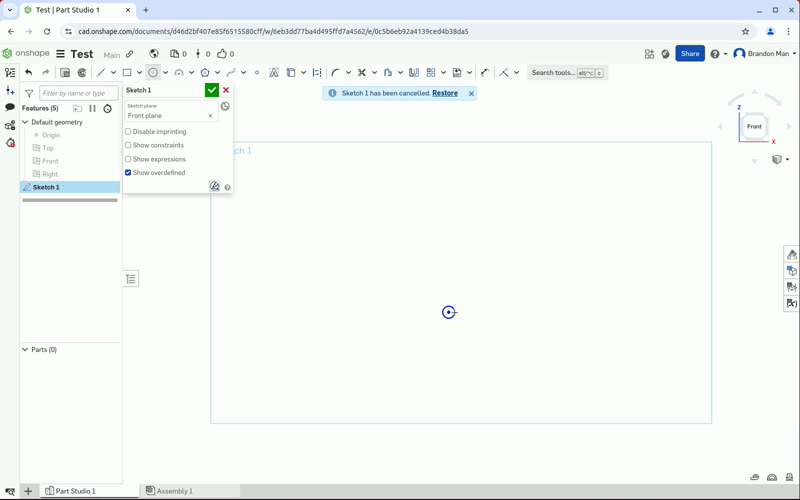
mouse_move(448, 312)
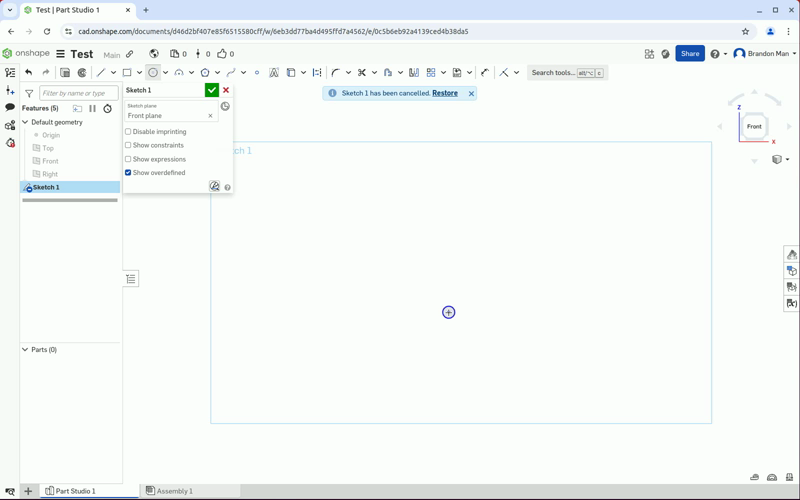
click(448, 312)
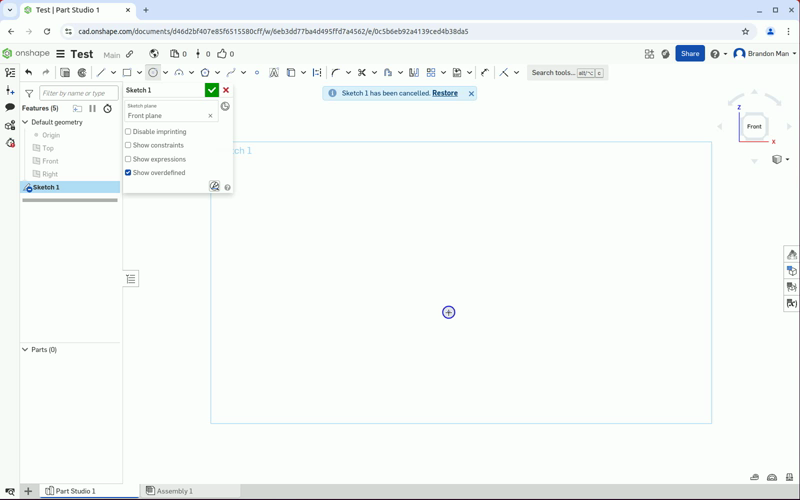
key_up(shift)
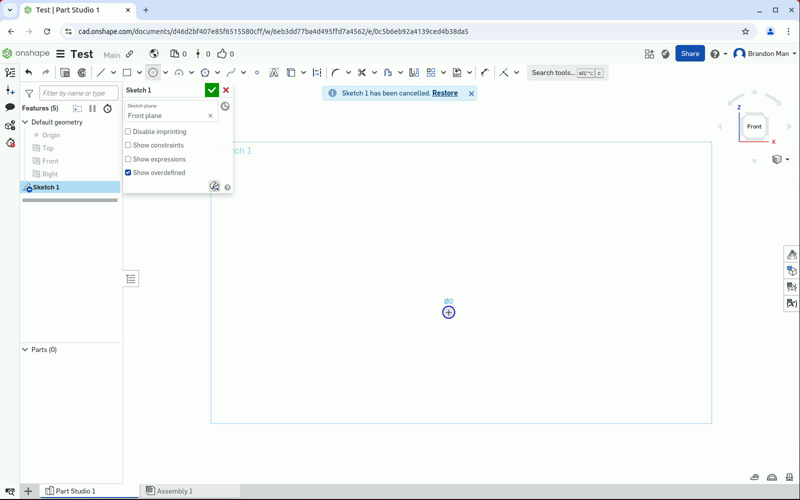
mouse_move(449, 312)
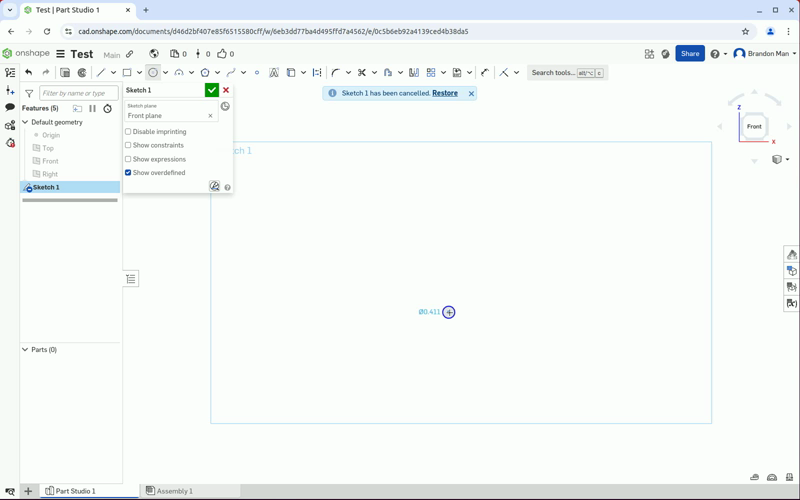
scroll(6)
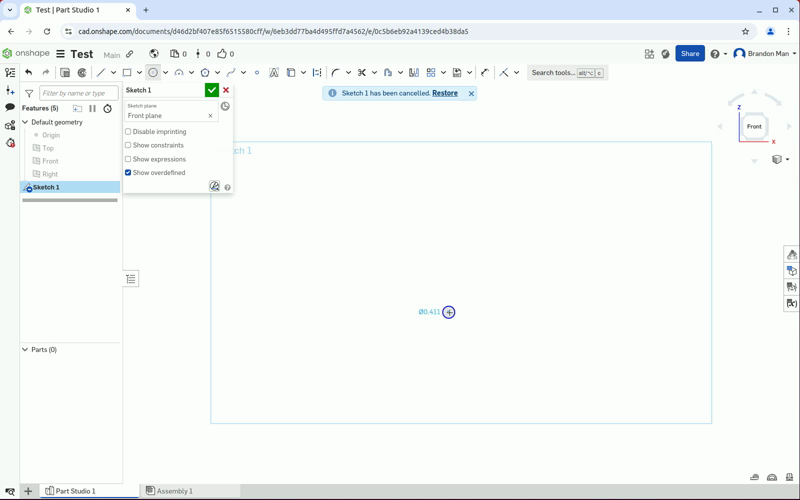
scroll(6)
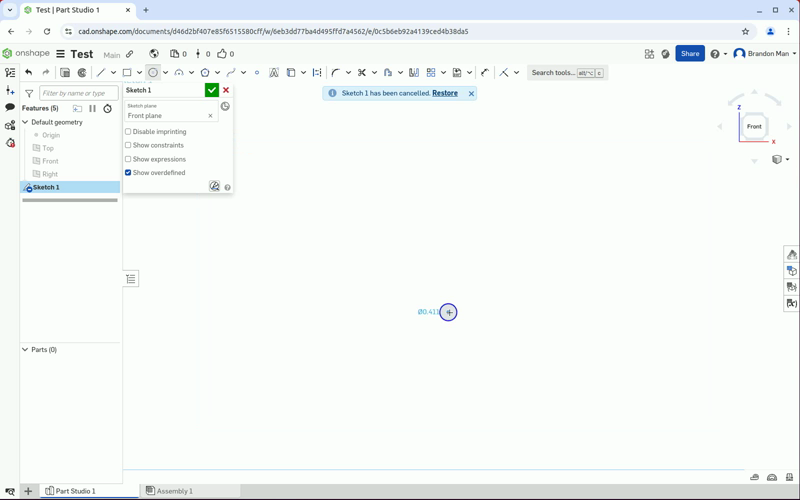
scroll(6)
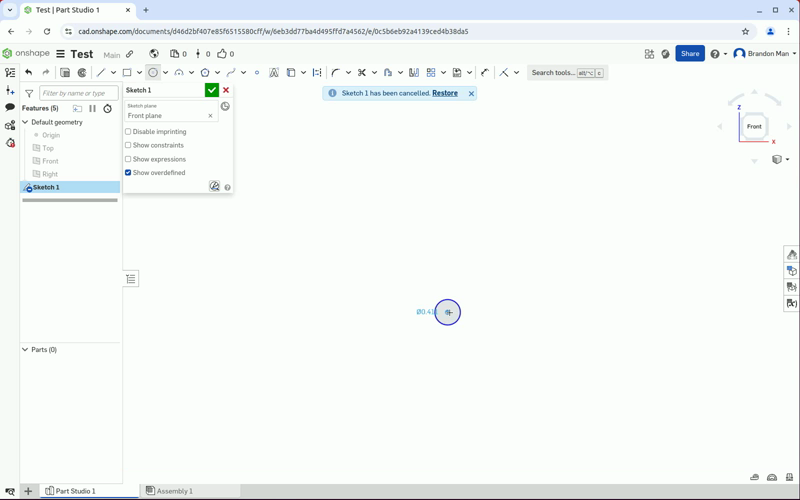
scroll(6)
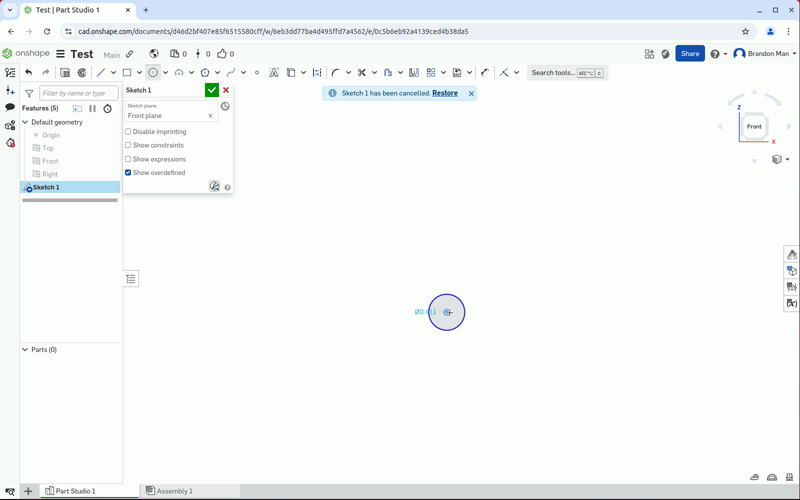
scroll(6)
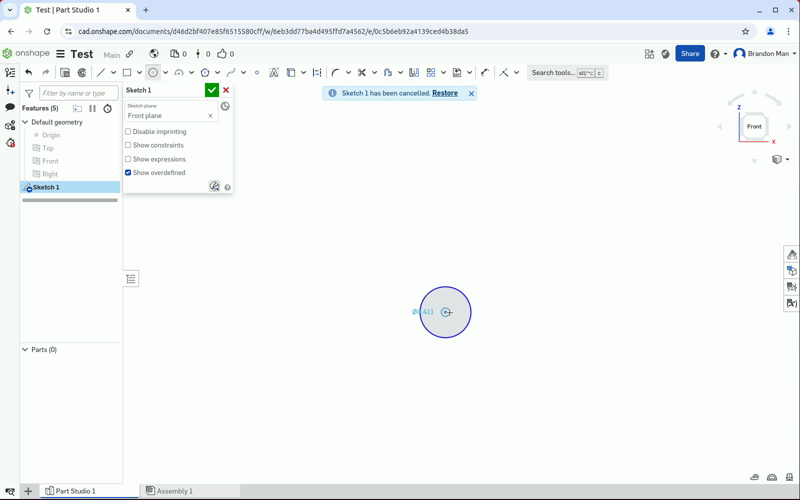
scroll(6)
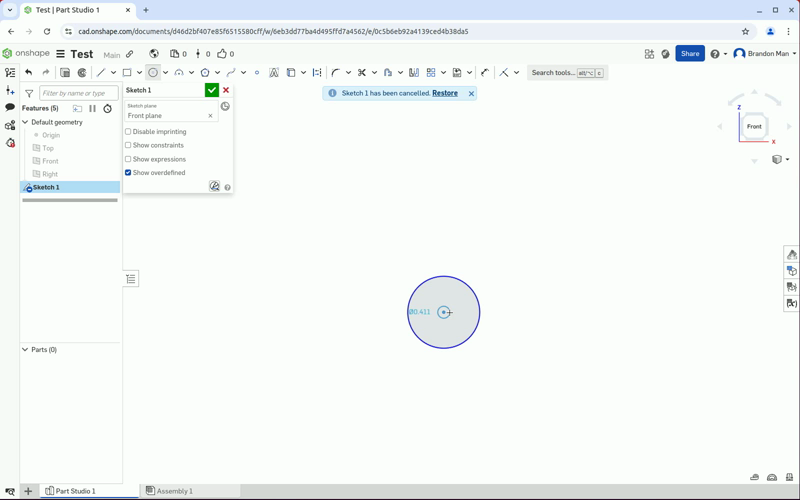
scroll(6)
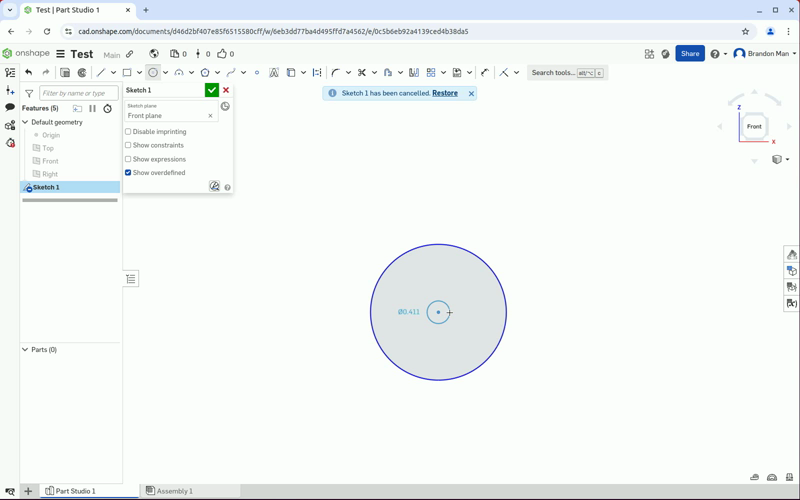
click(449, 312)
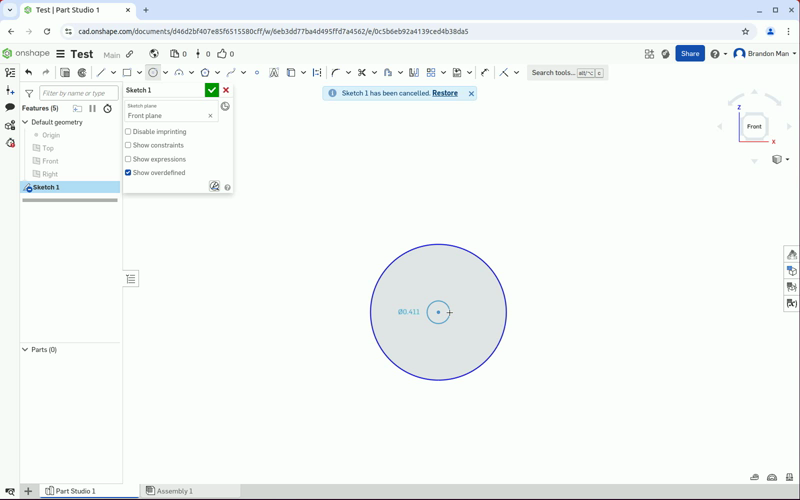
scroll(-6)
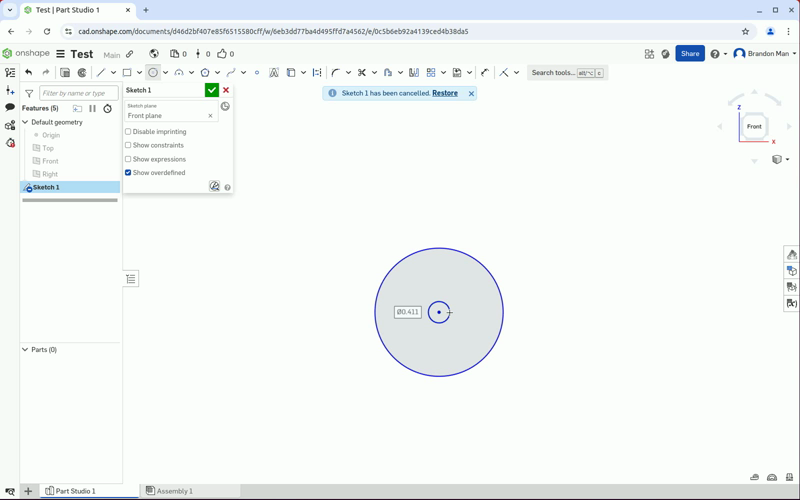
scroll(-6)
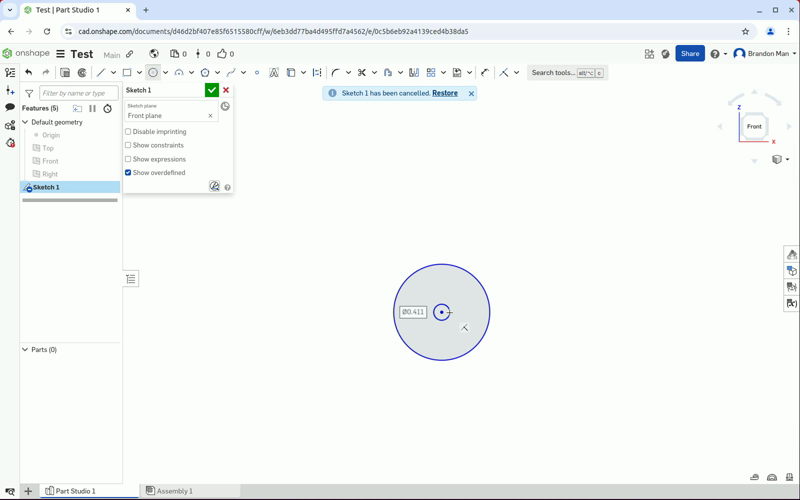
scroll(-6)
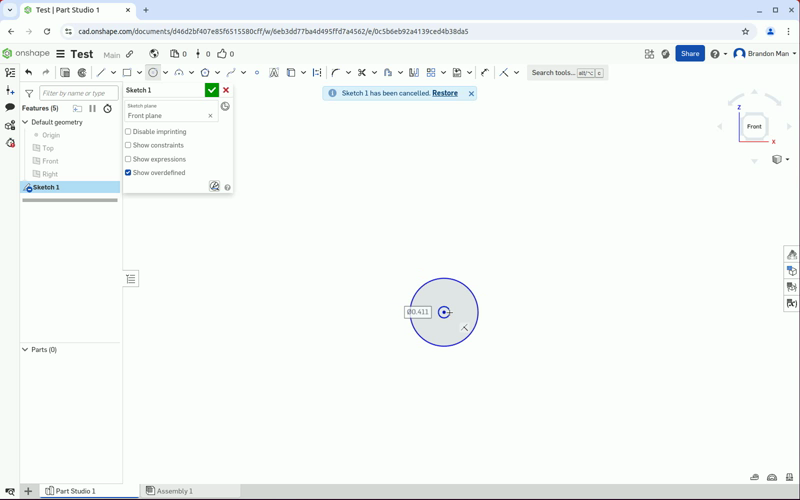
scroll(-6)
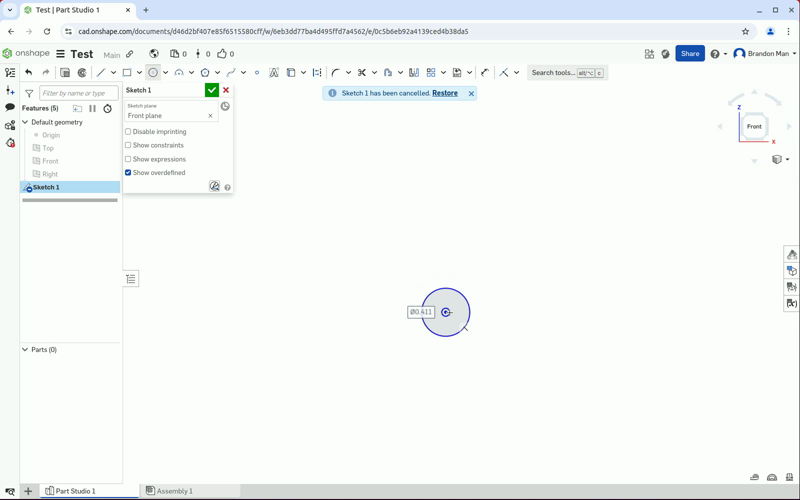
scroll(-6)
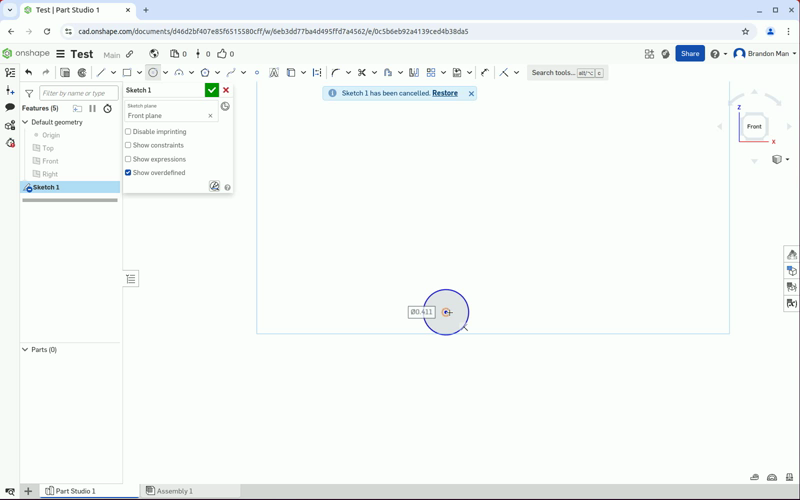
scroll(-6)
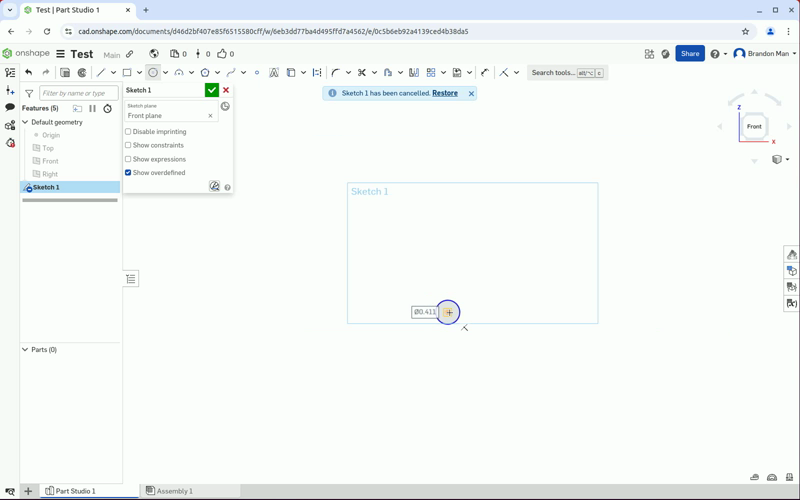
scroll(-6)
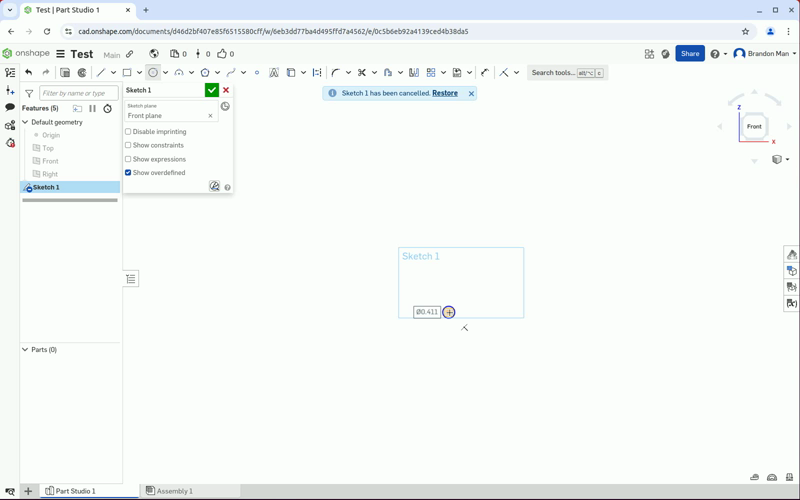
key(esc)
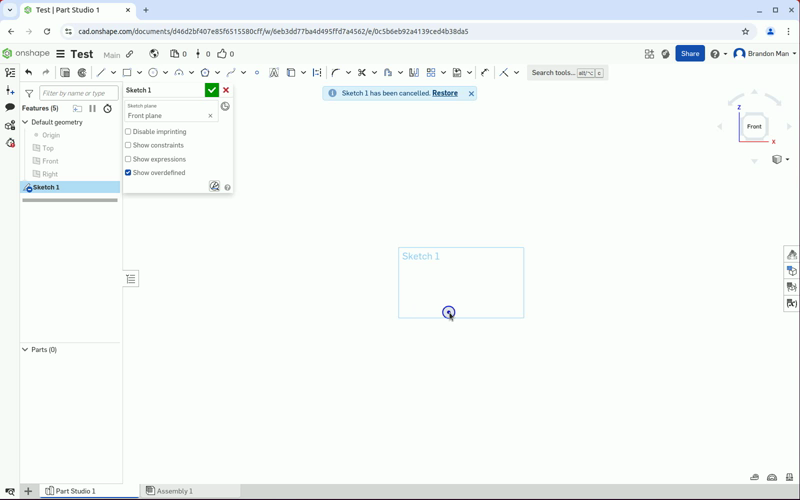
mouse_move(442, 313)
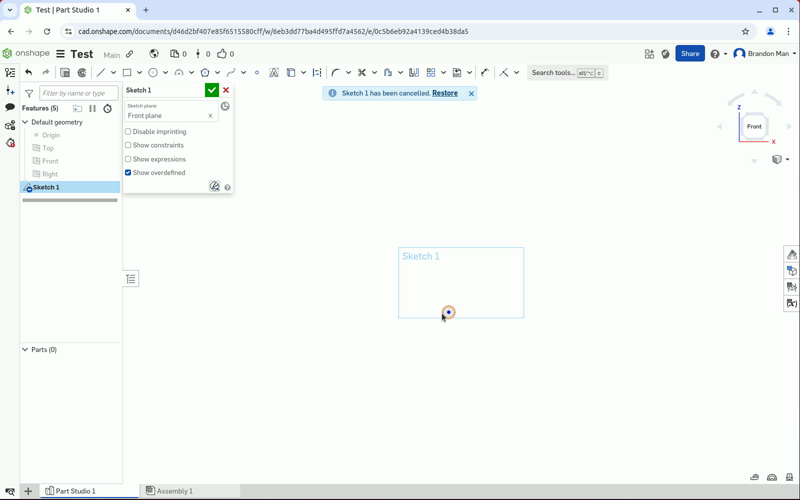
scroll(6)
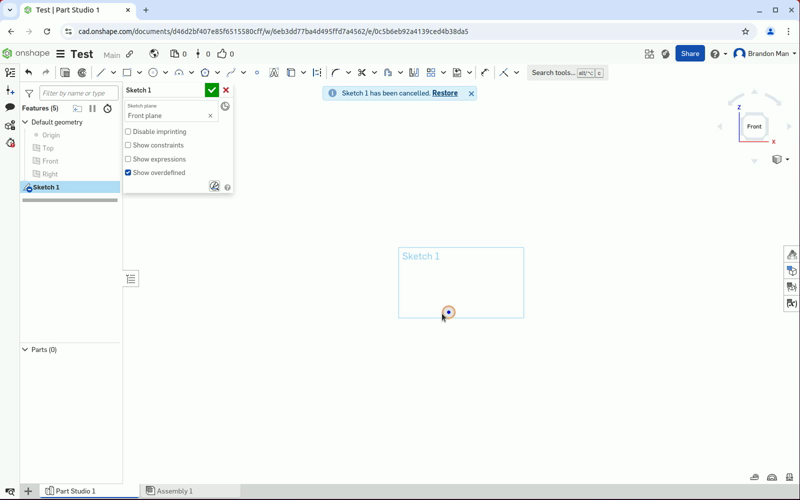
scroll(6)
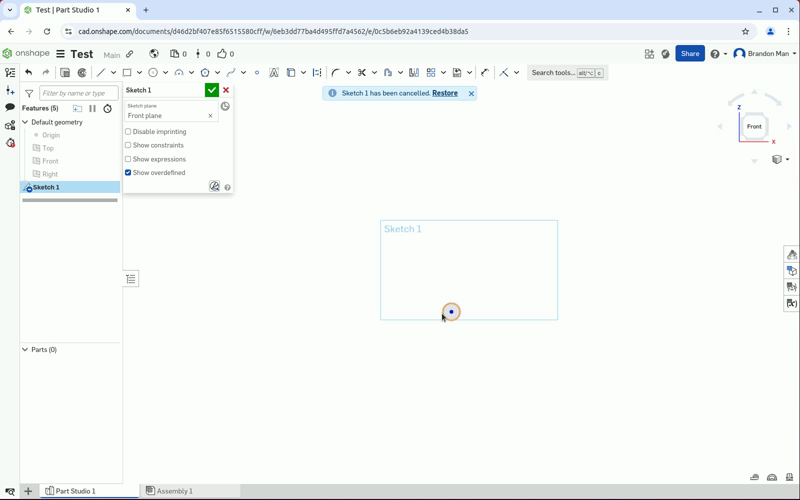
scroll(6)
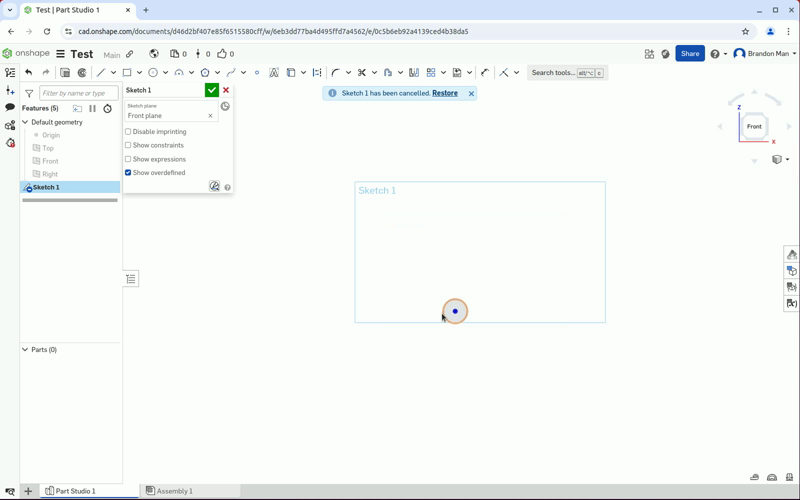
scroll(6)
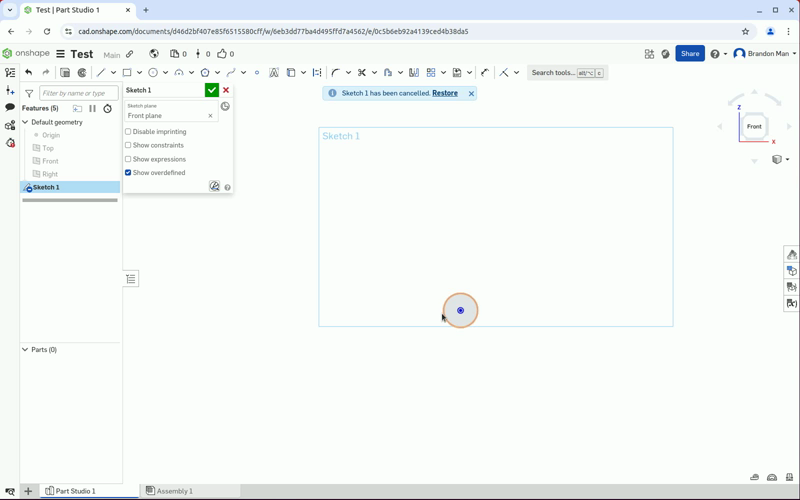
scroll(6)
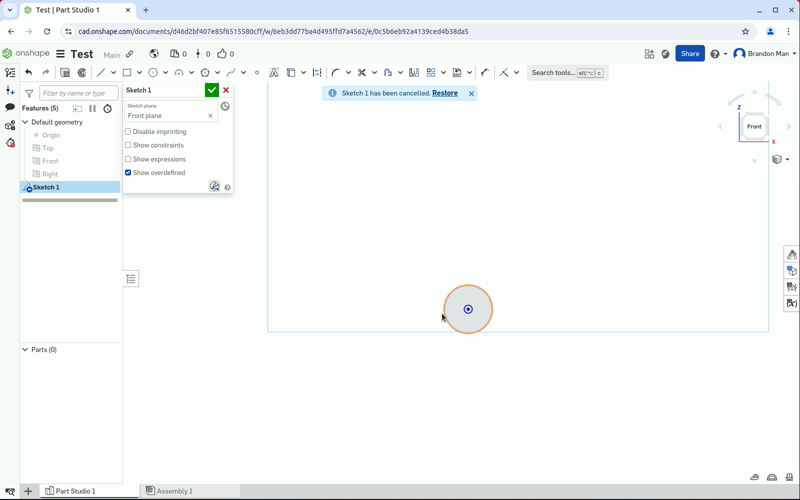
scroll(6)
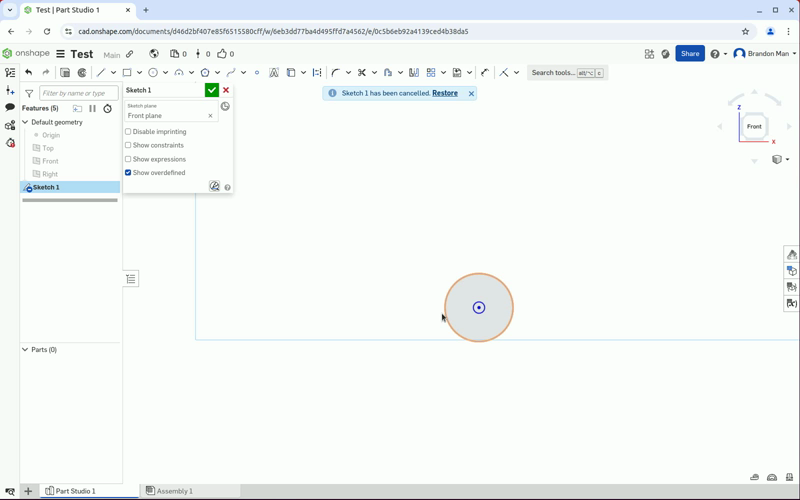
scroll(6)
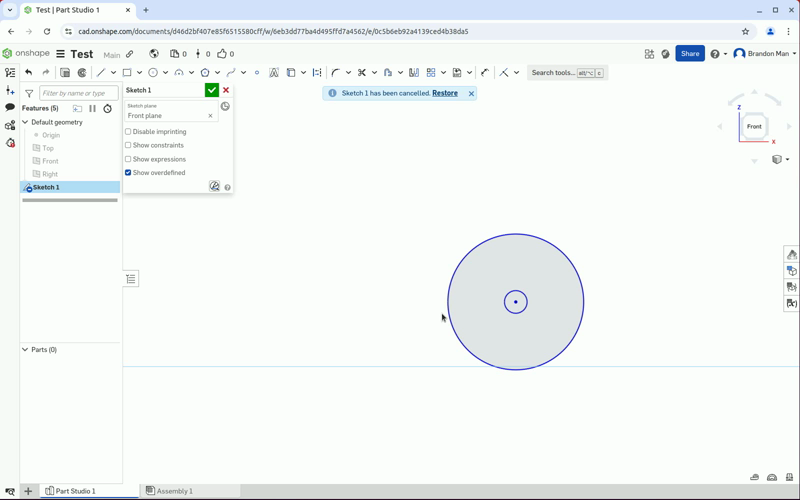
click(442, 313)
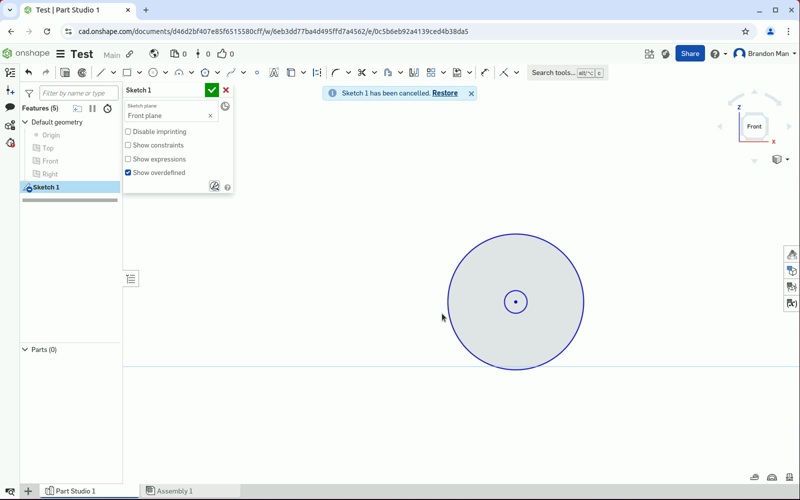
scroll(-6)
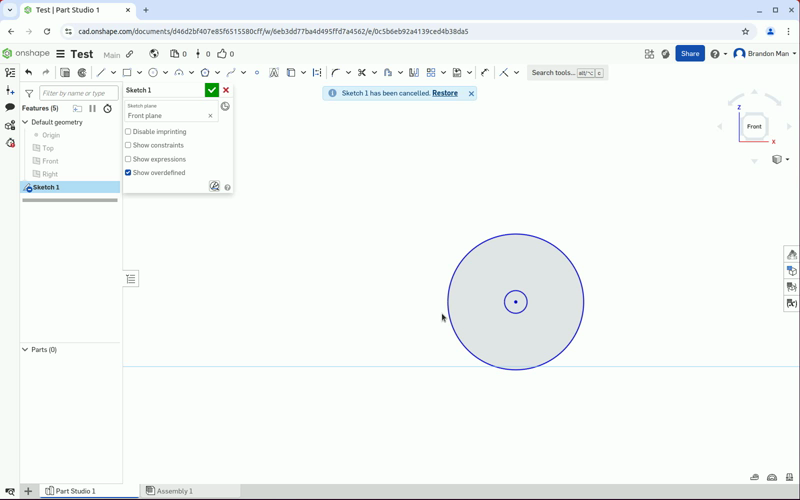
scroll(-6)
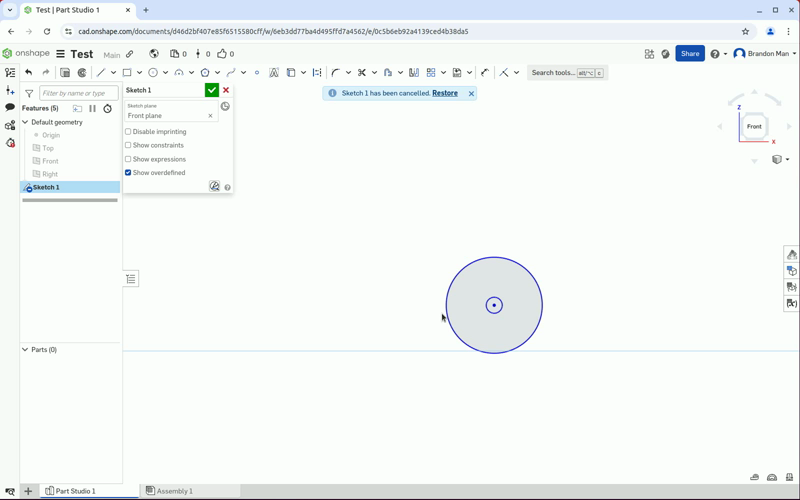
scroll(-6)
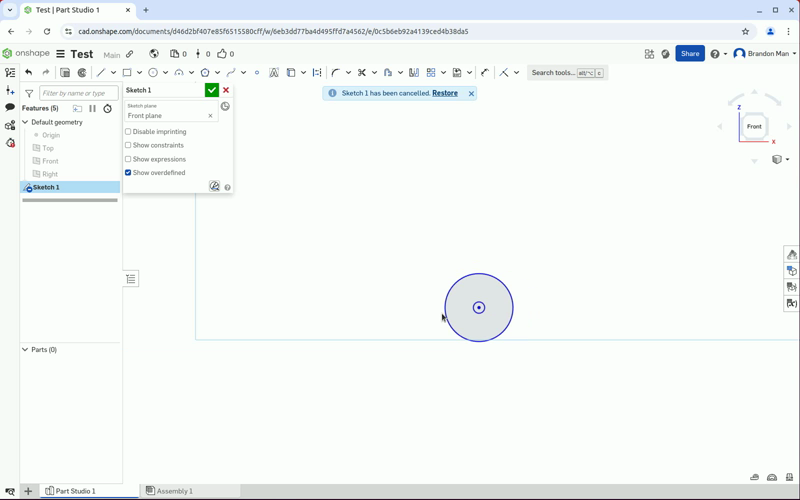
scroll(-6)
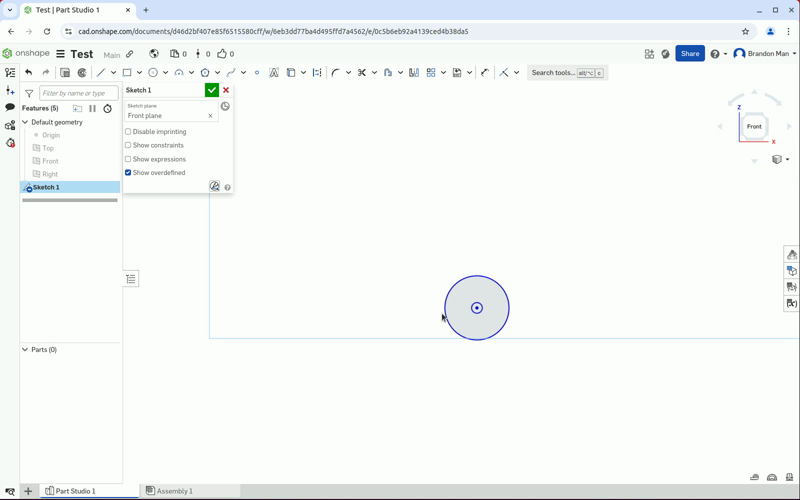
scroll(-6)
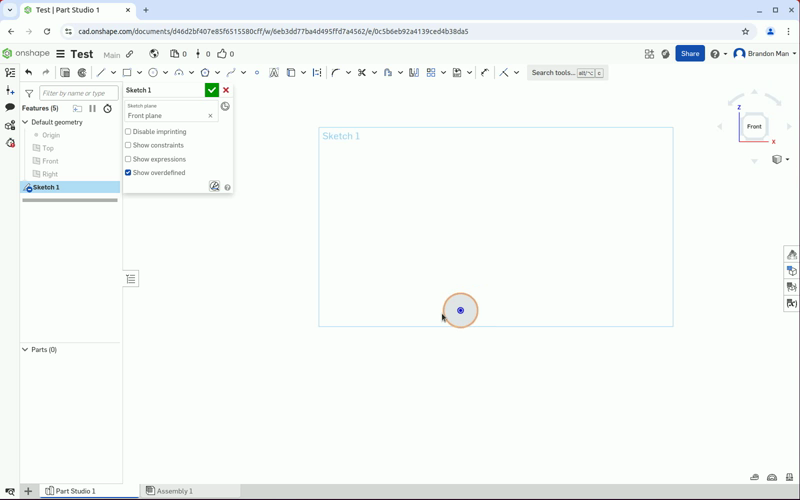
scroll(-6)
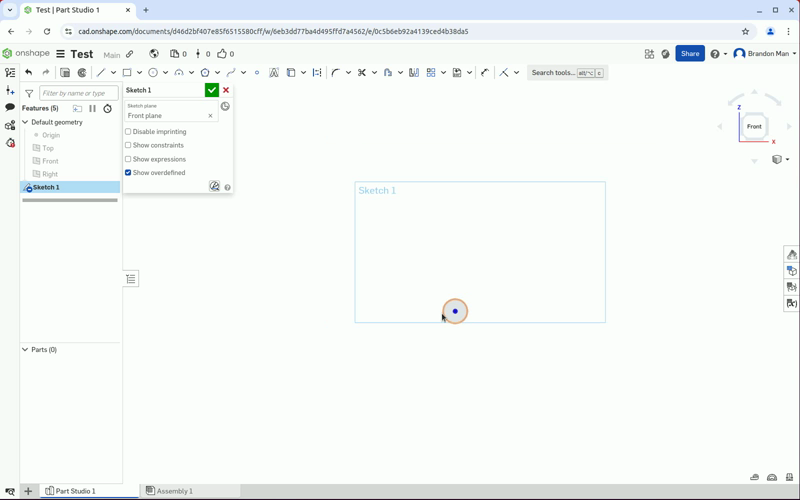
scroll(-6)
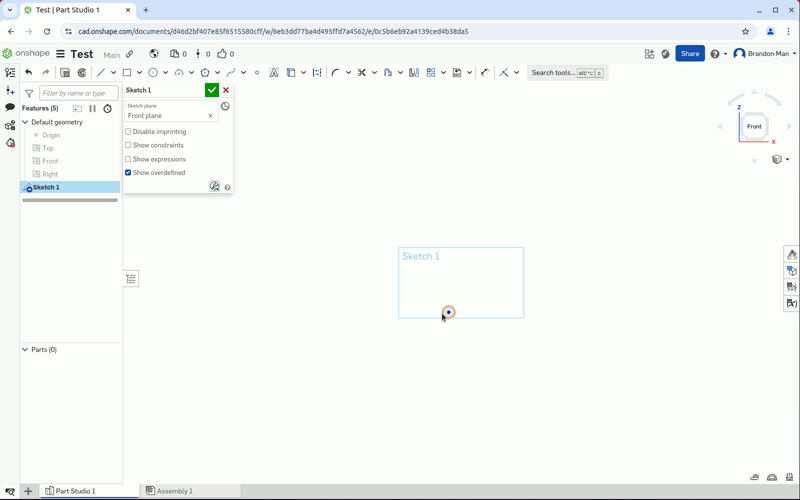
mouse_move(73, 352)
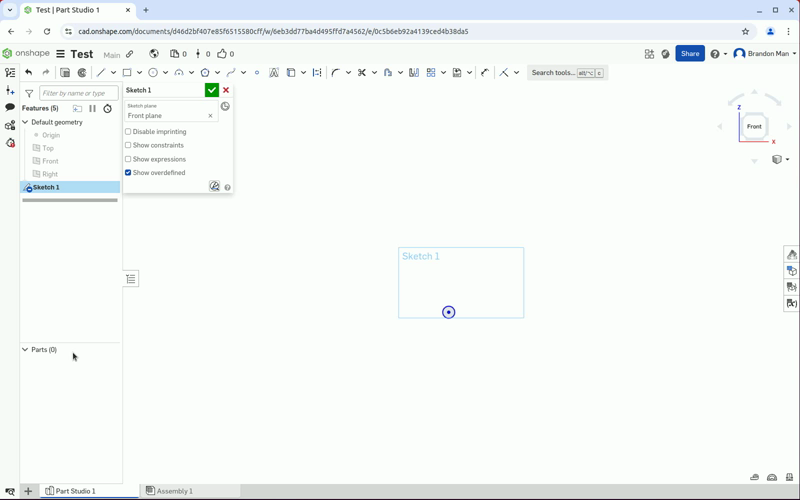
key(shift+y)
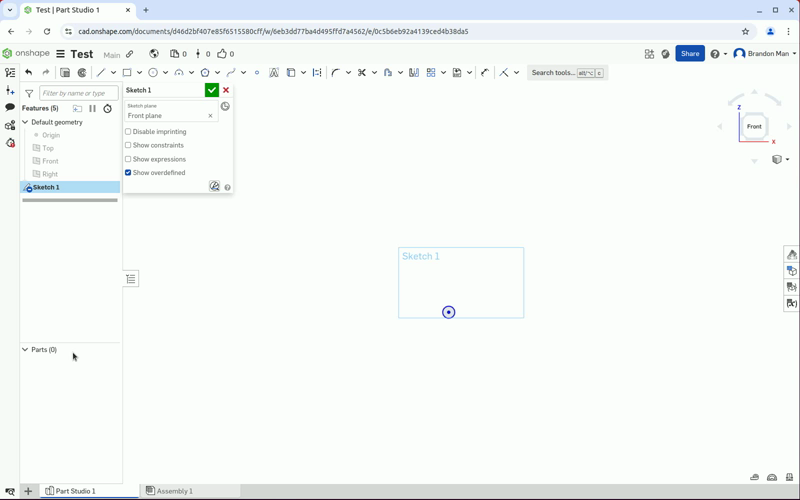
key(shift+e)
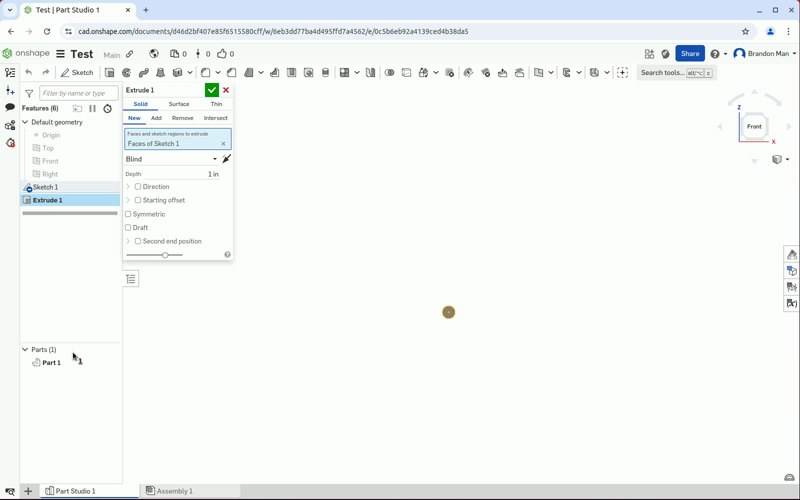
mouse_move(143, 106)
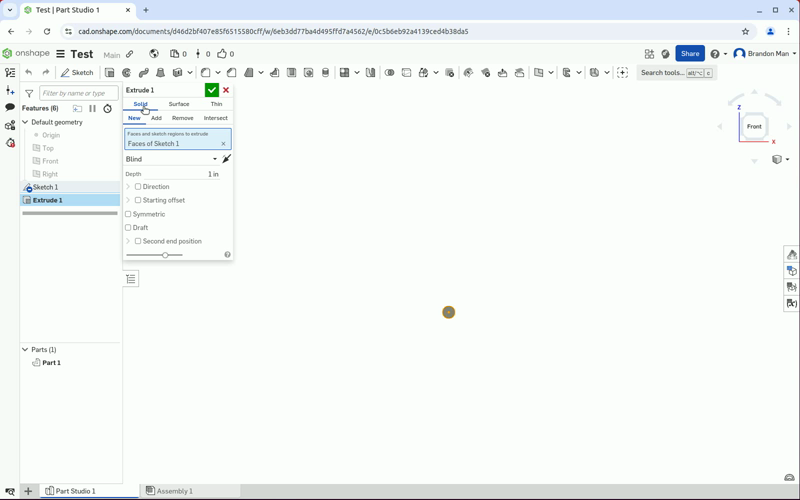
click(143, 106)
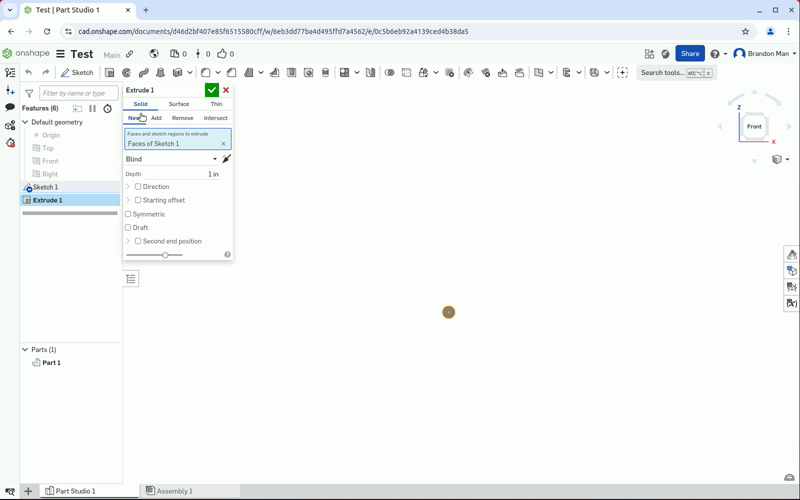
mouse_move(137, 120)
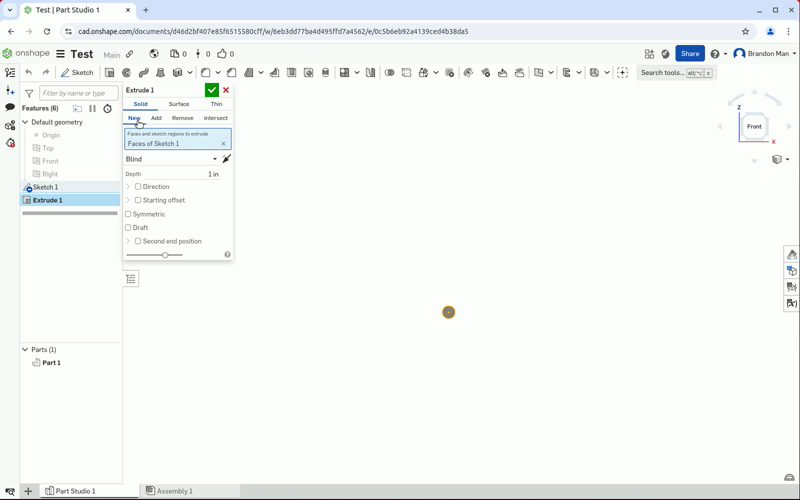
click(137, 120)
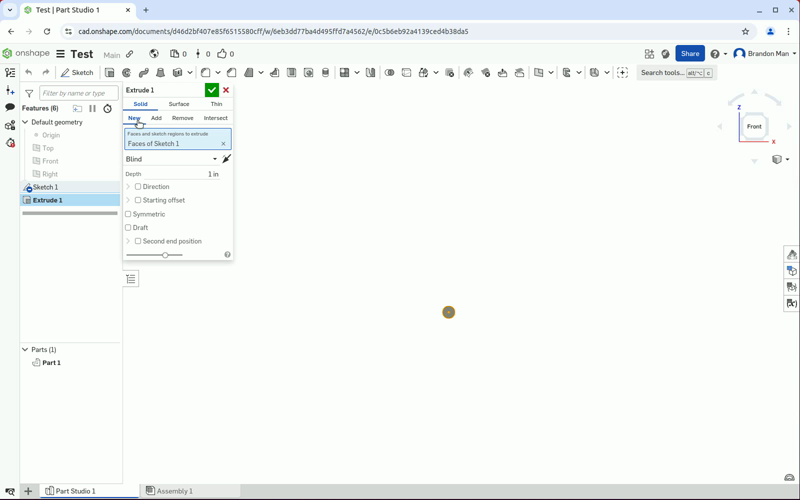
key(tab, 4)
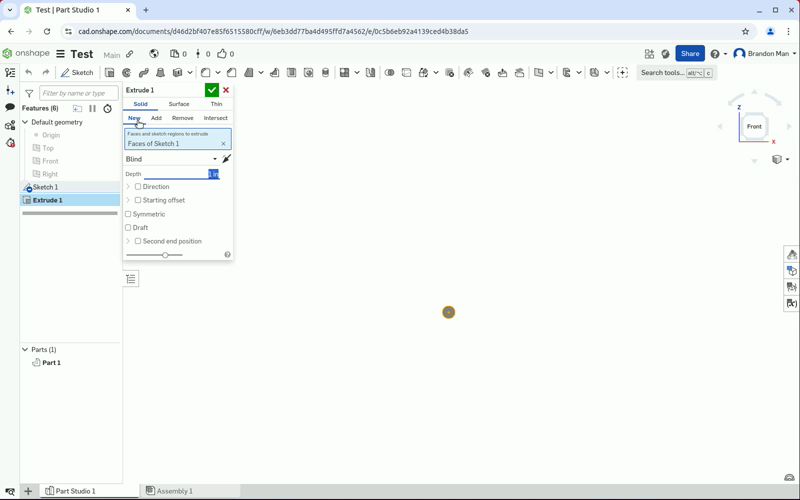
text(0.482)
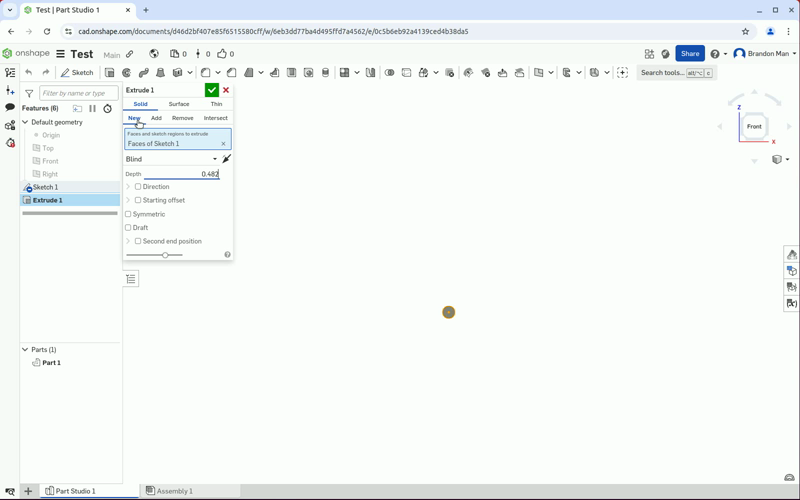
key(tab, 3)
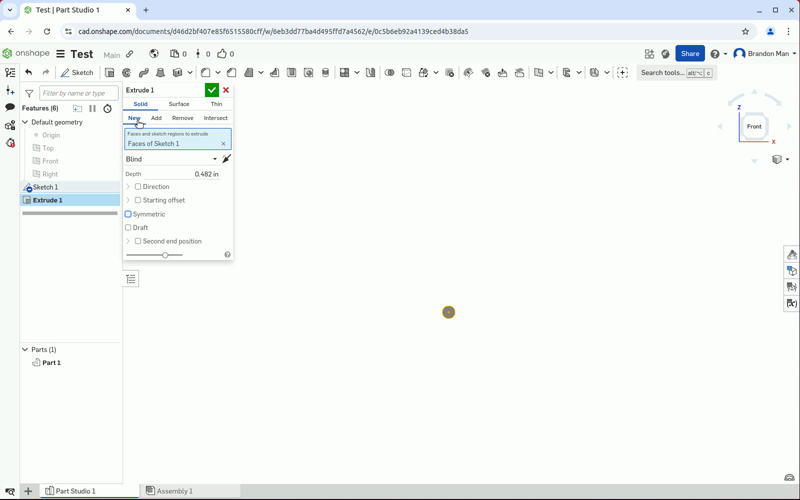
key(space)
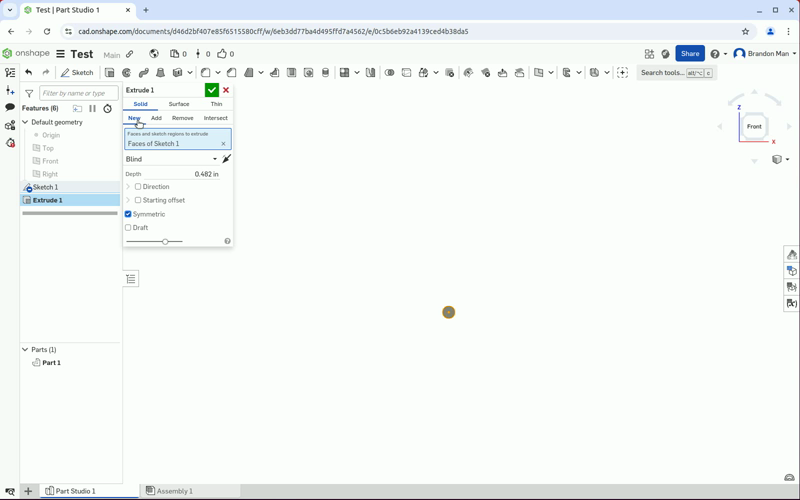
key(enter)
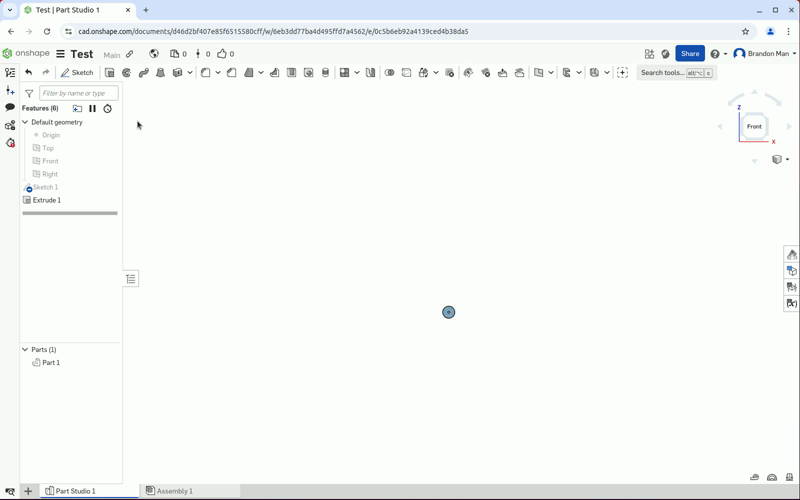
key(shift+h)
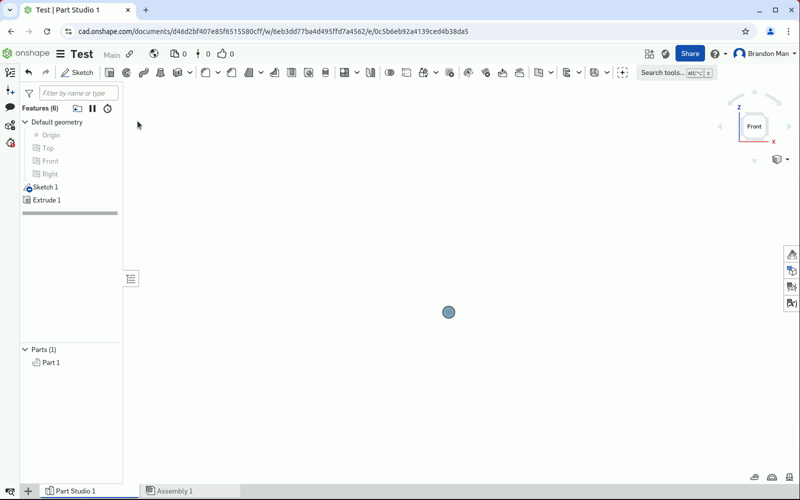
key(shift+h)
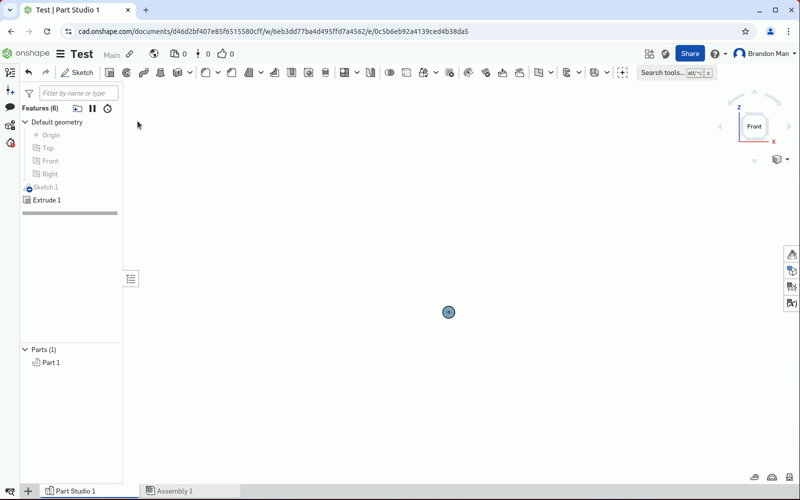
mouse_move(73, 189)
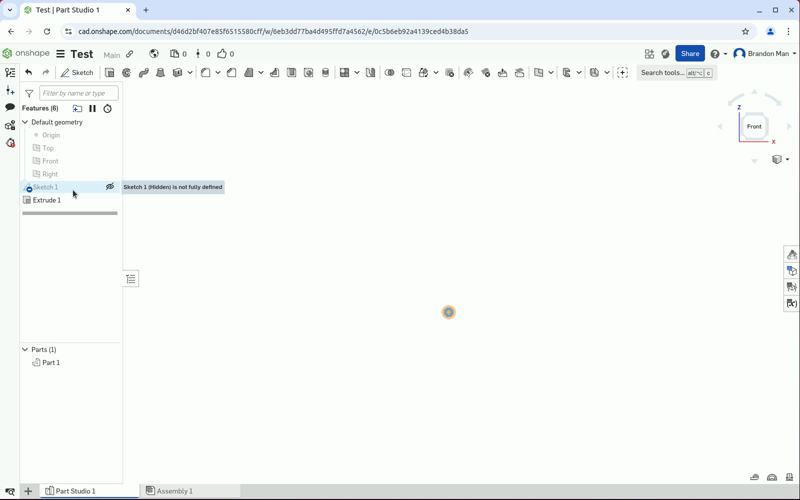
click(73, 189)
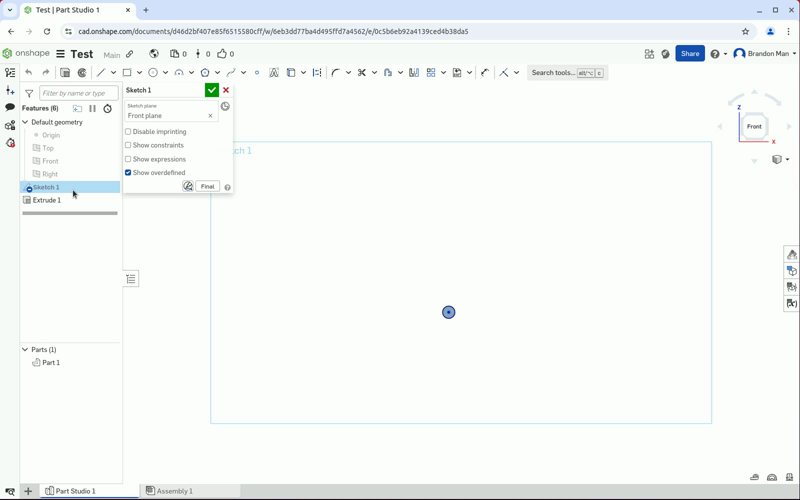
mouse_move(229, 92)
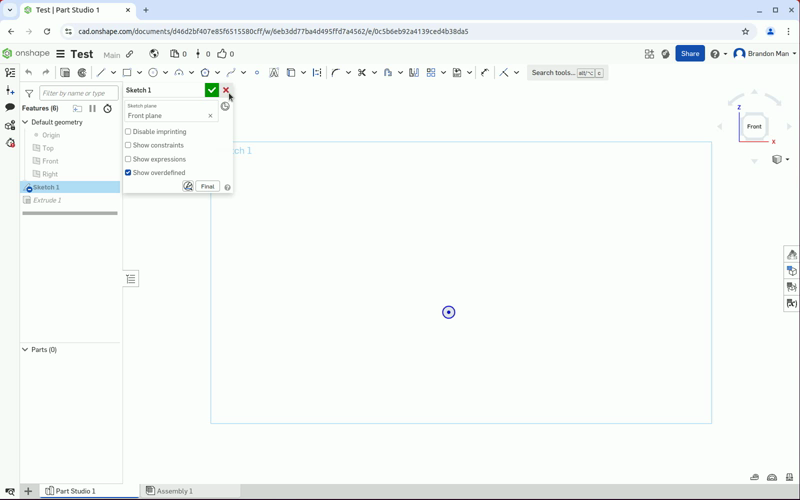
click(229, 92)
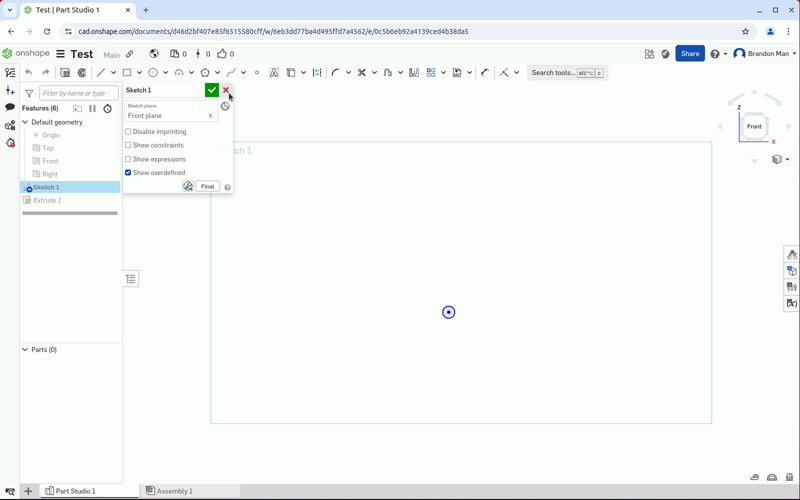
key(shift+s)
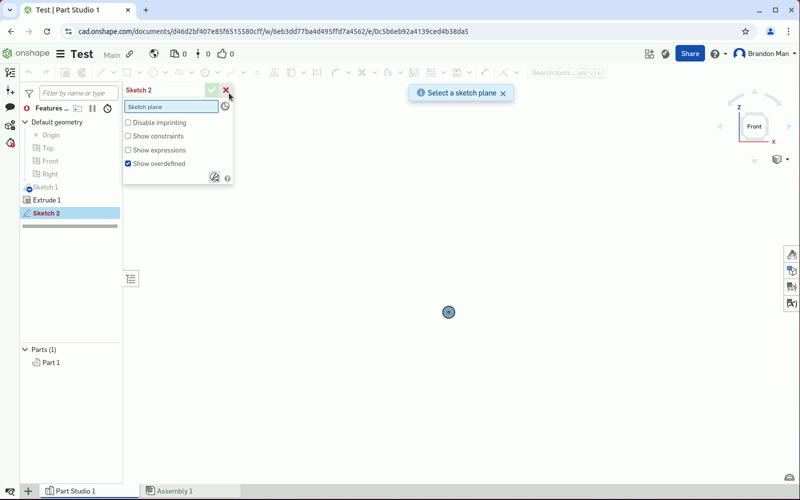
mouse_move(73, 163)
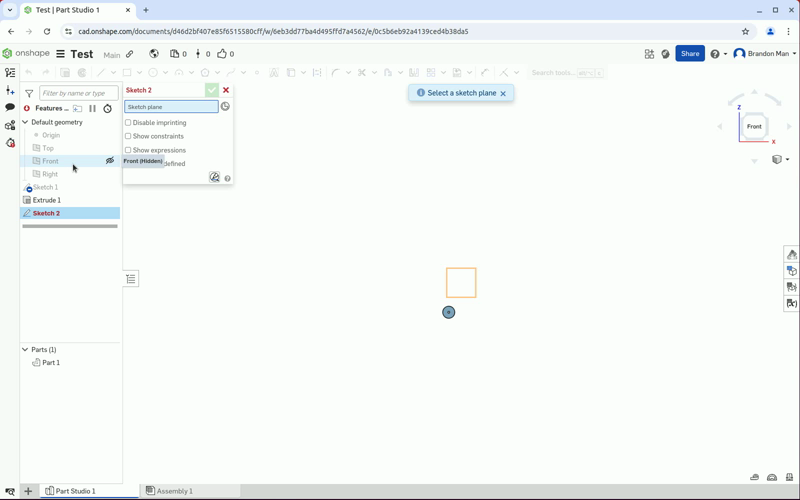
click(73, 163)
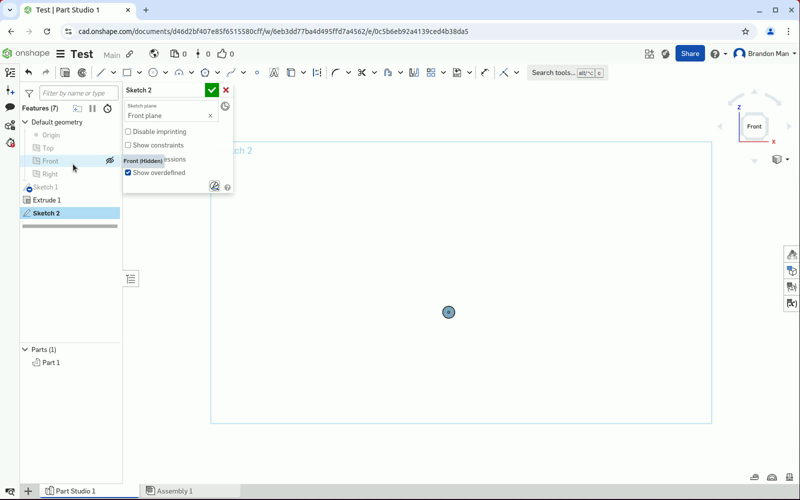
mouse_move(73, 352)
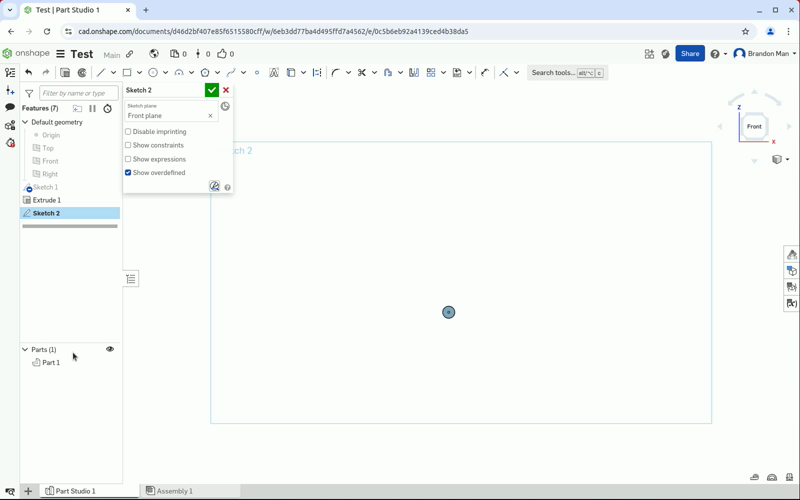
key(y)
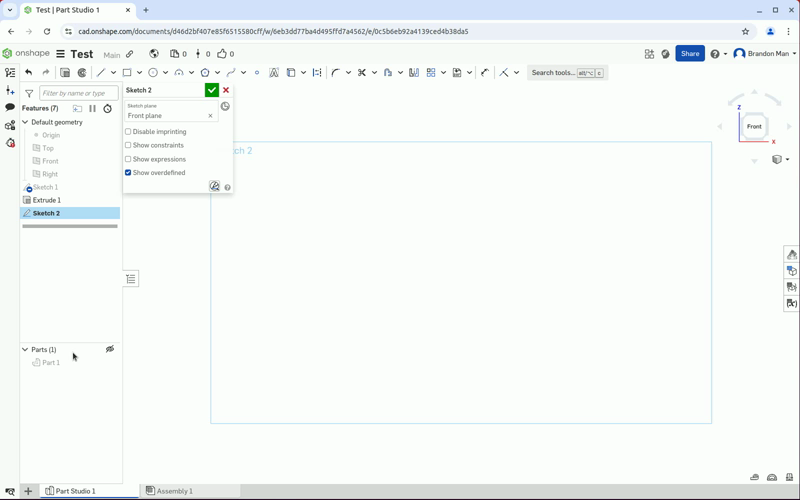
key(a)
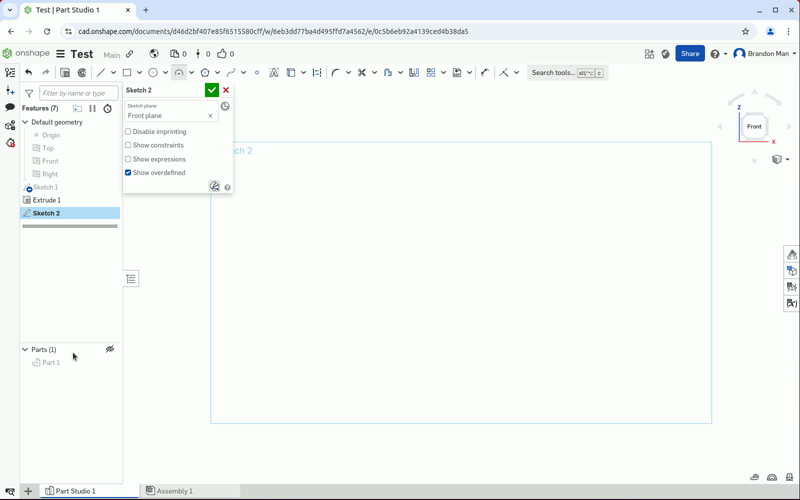
key_down(shift)
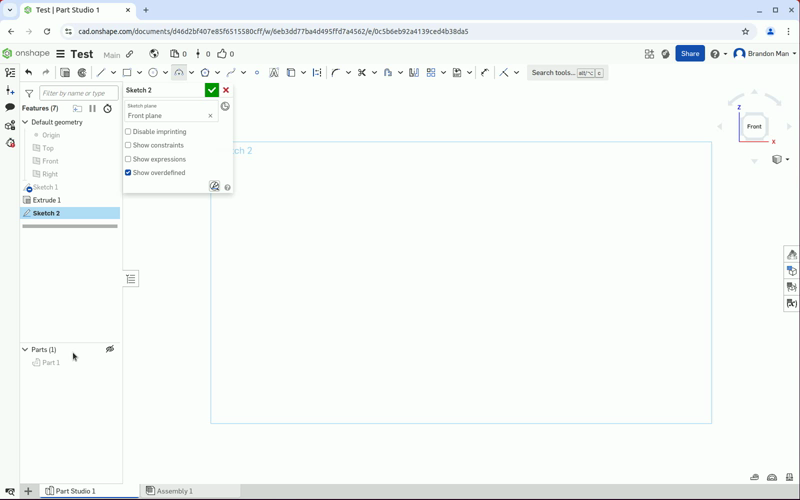
mouse_move(443, 307)
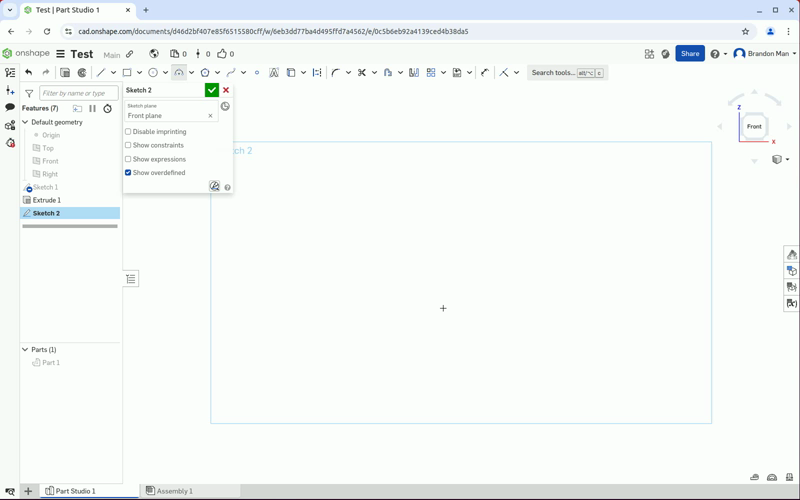
click(443, 307)
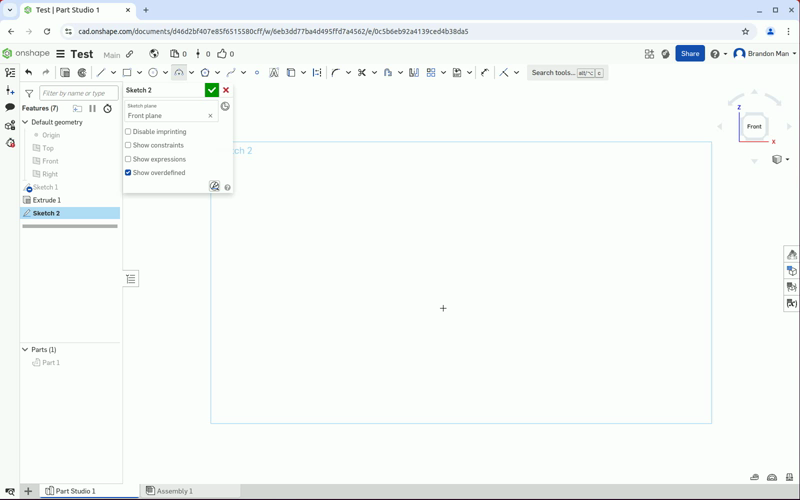
key_up(shift)
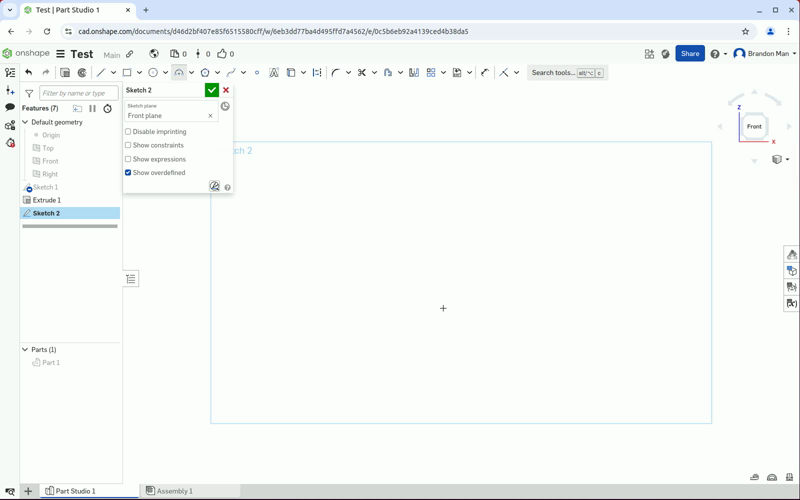
key_down(shift)
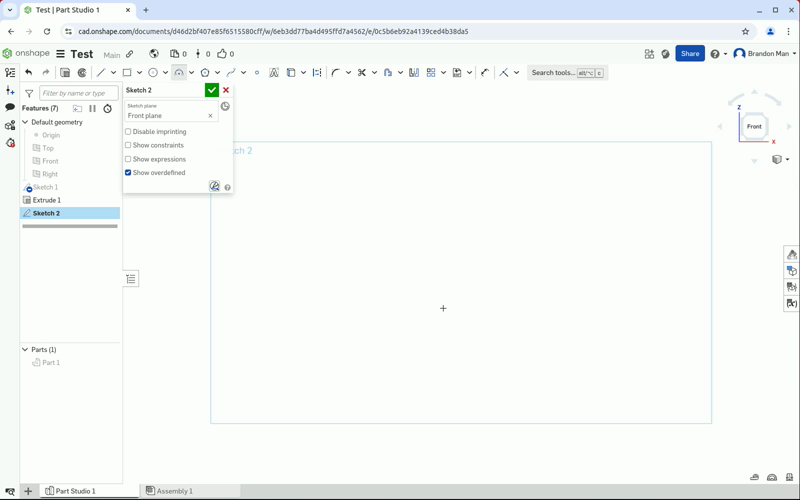
mouse_move(451, 307)
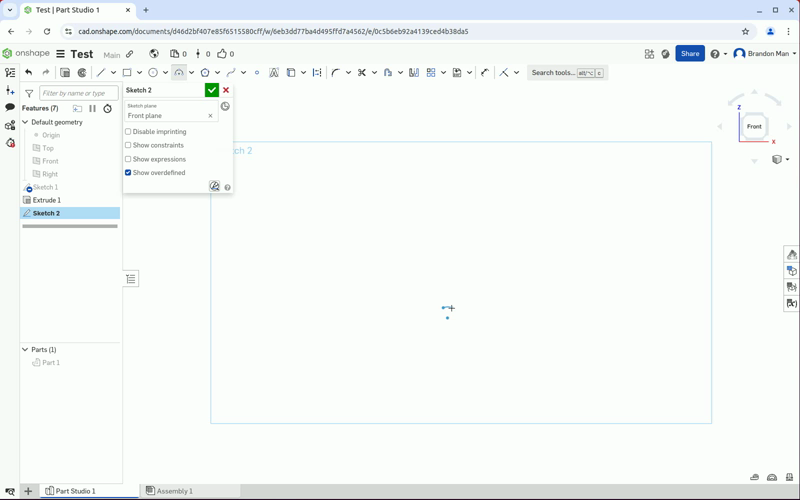
click(451, 307)
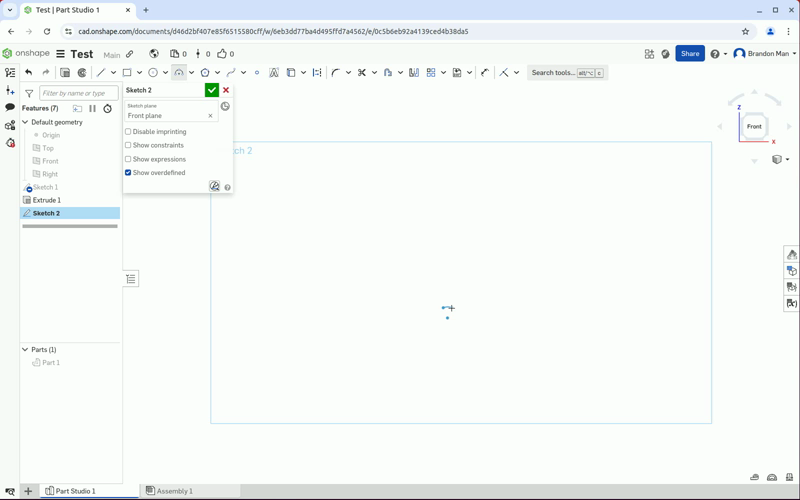
mouse_move(447, 305)
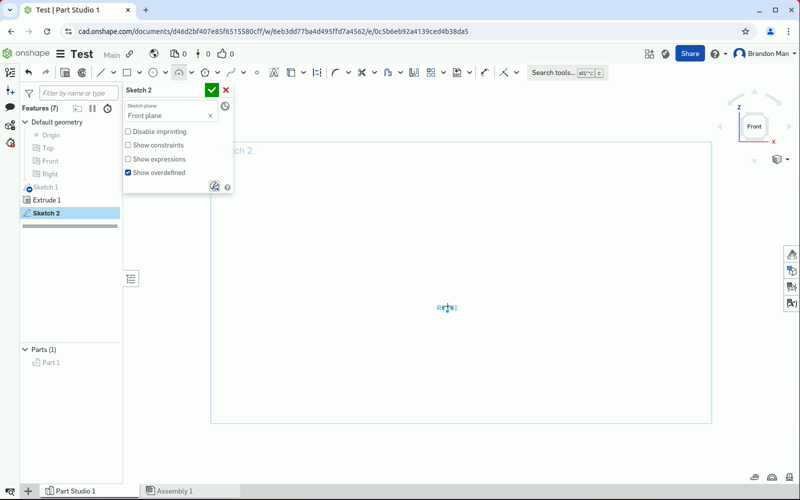
click(447, 305)
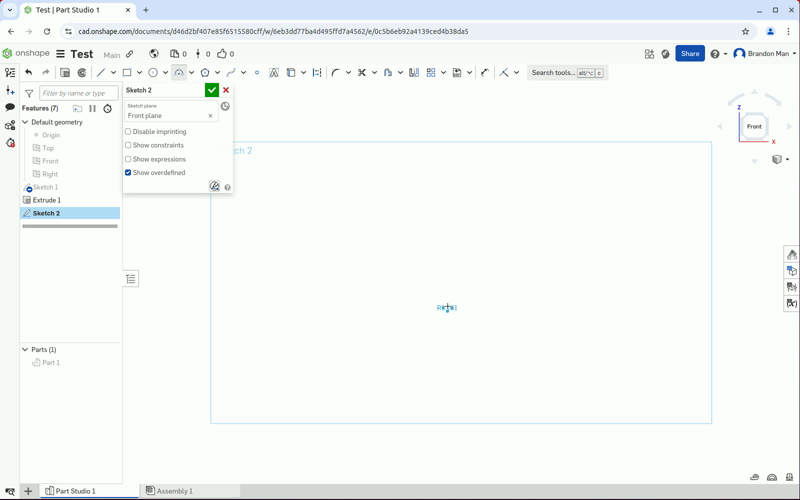
key_up(shift)
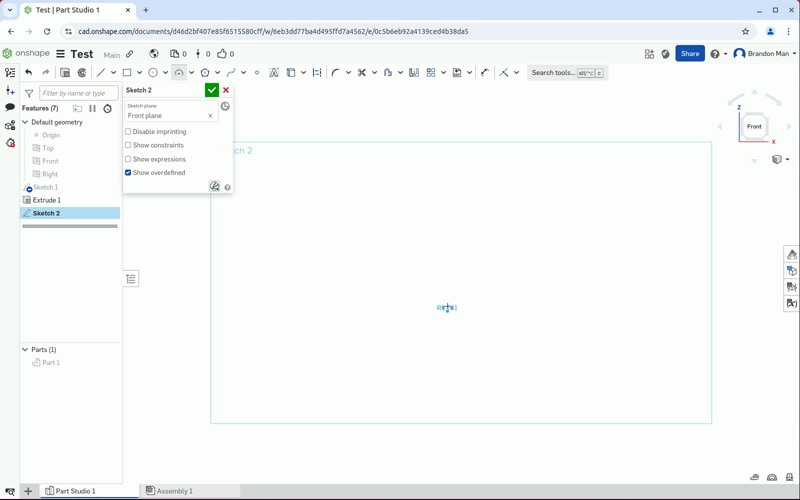
key(esc)
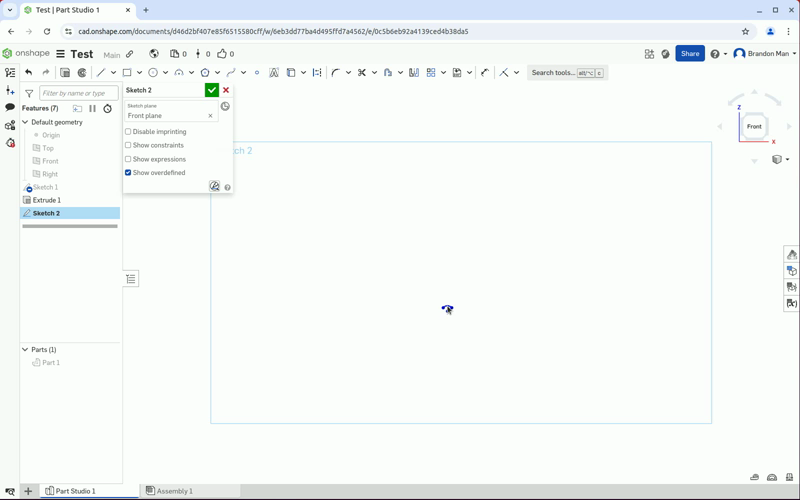
key(l)
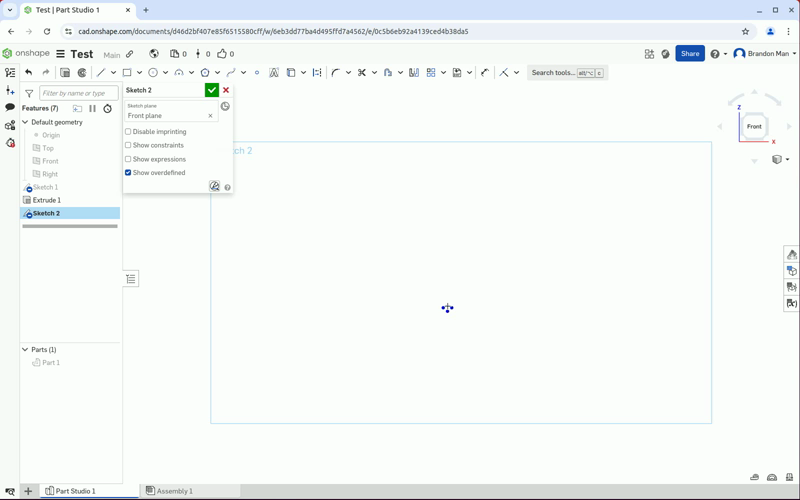
mouse_move(451, 307)
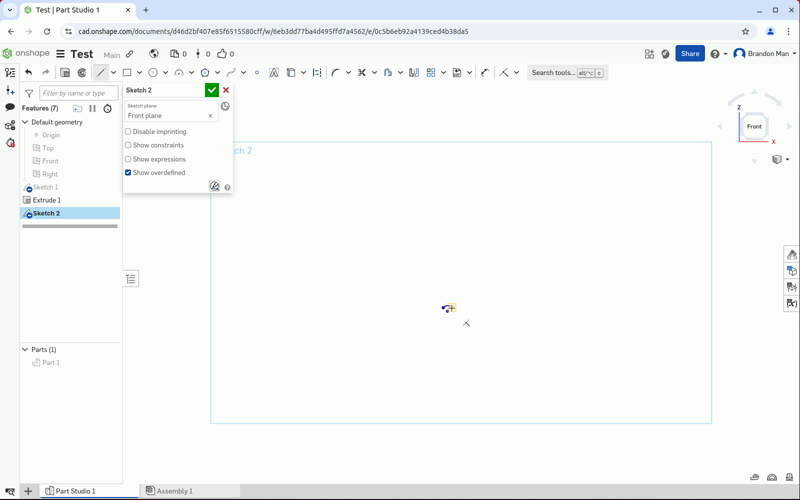
click(451, 307)
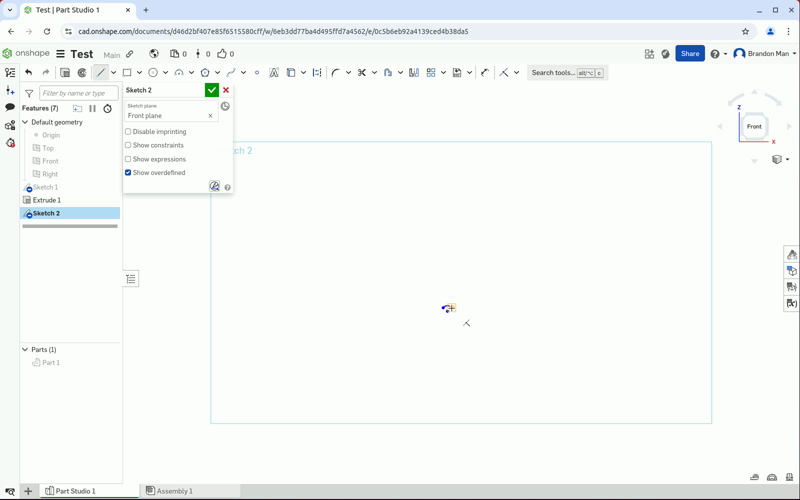
key_down(shift)
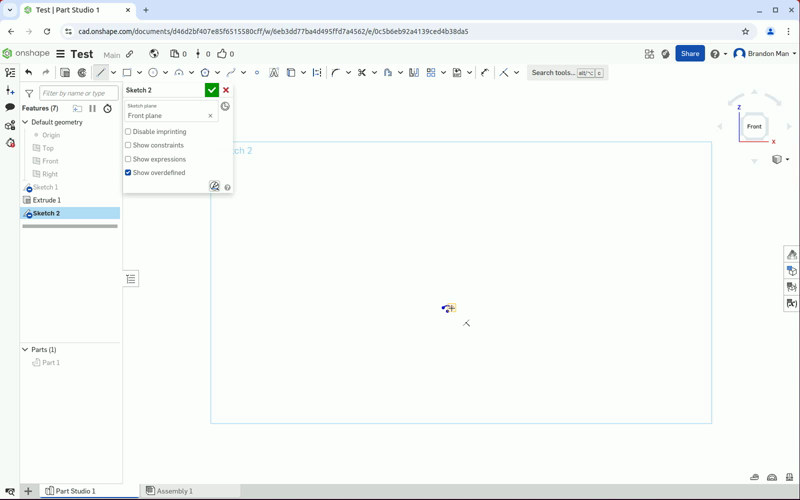
mouse_move(481, 307)
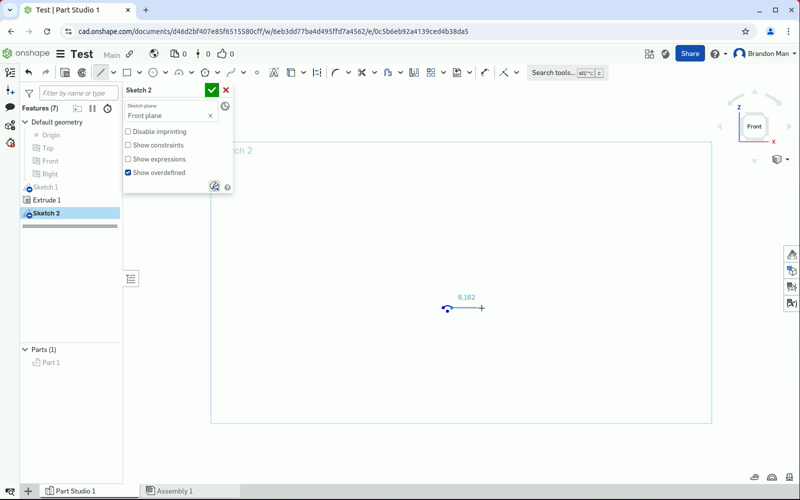
mouse_move(451, 261)
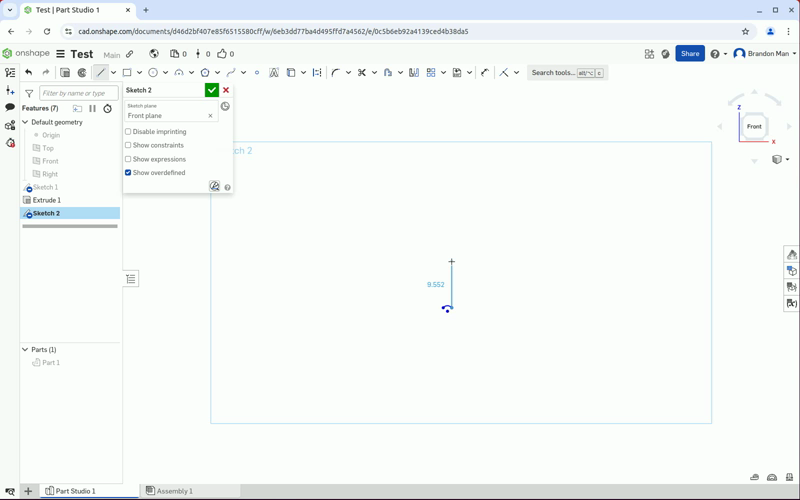
click(451, 261)
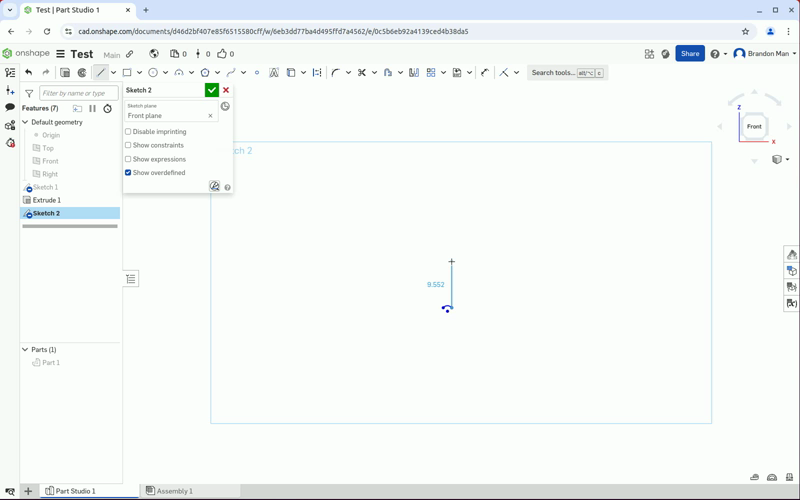
key_up(shift)
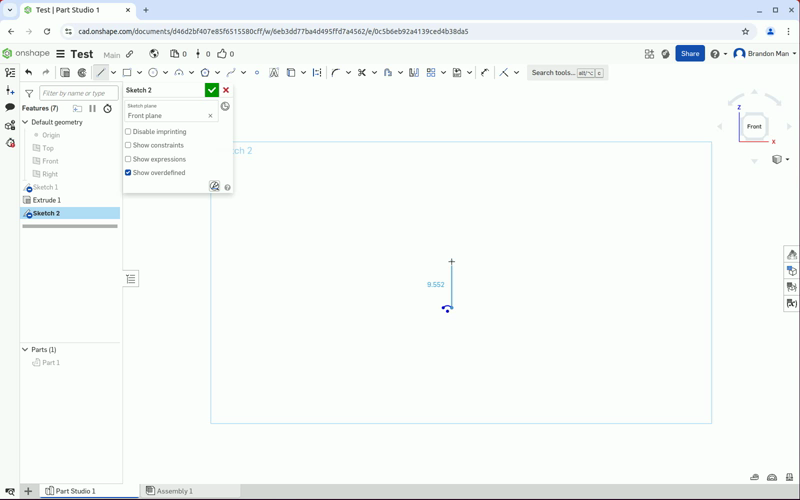
key_down(shift)
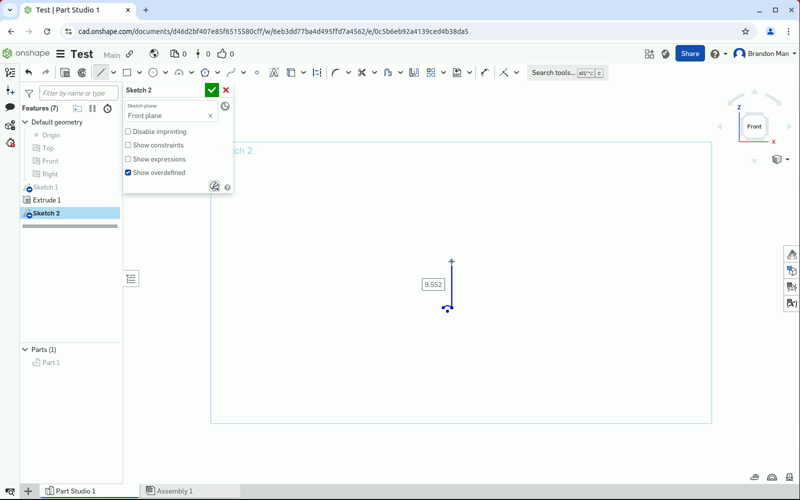
mouse_move(447, 170)
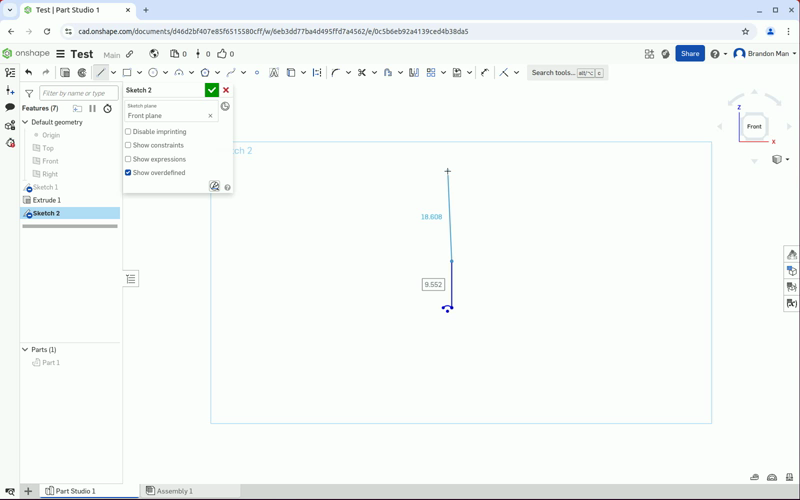
click(447, 170)
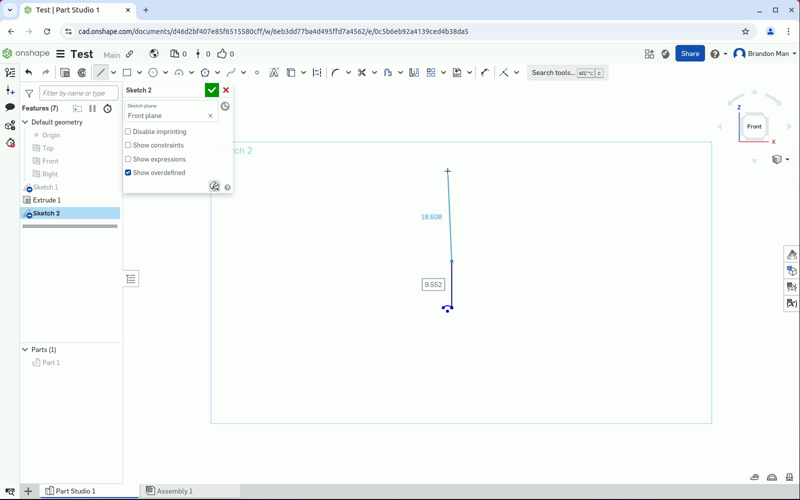
key_up(shift)
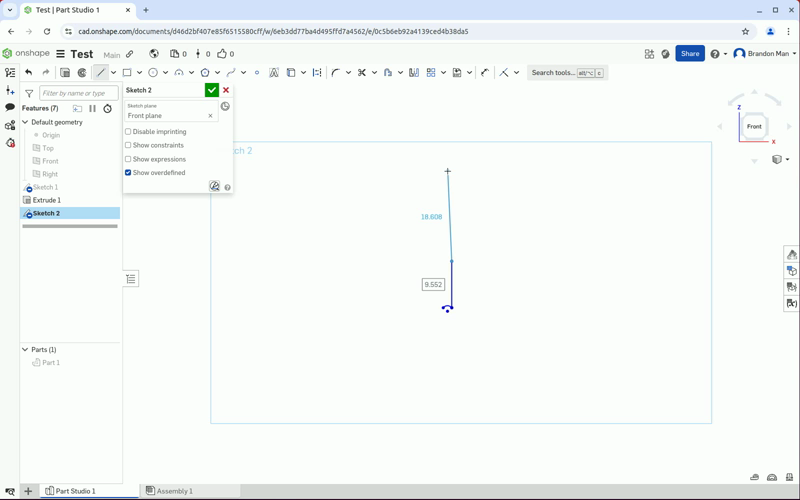
key_down(shift)
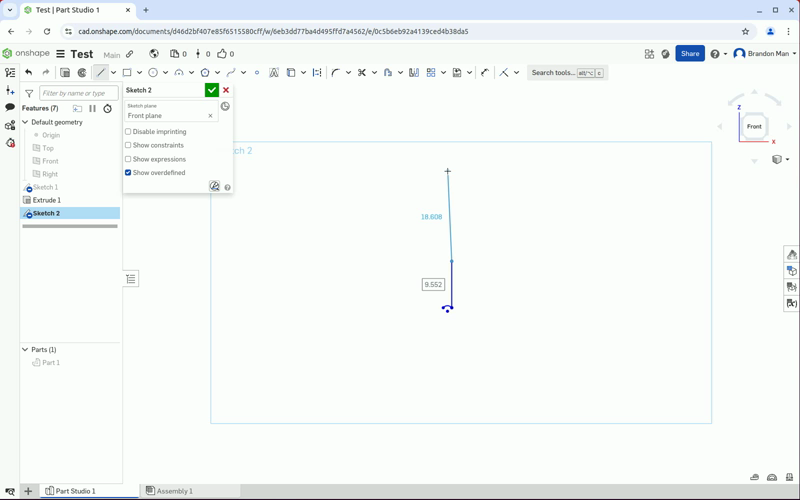
mouse_move(443, 261)
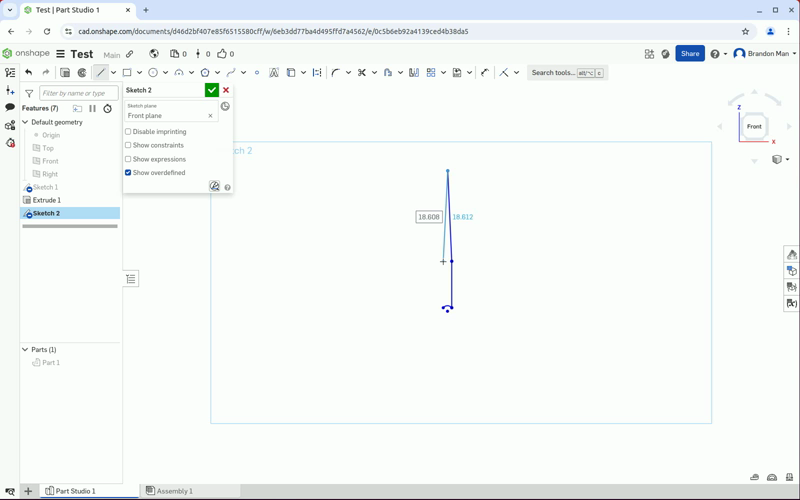
click(443, 261)
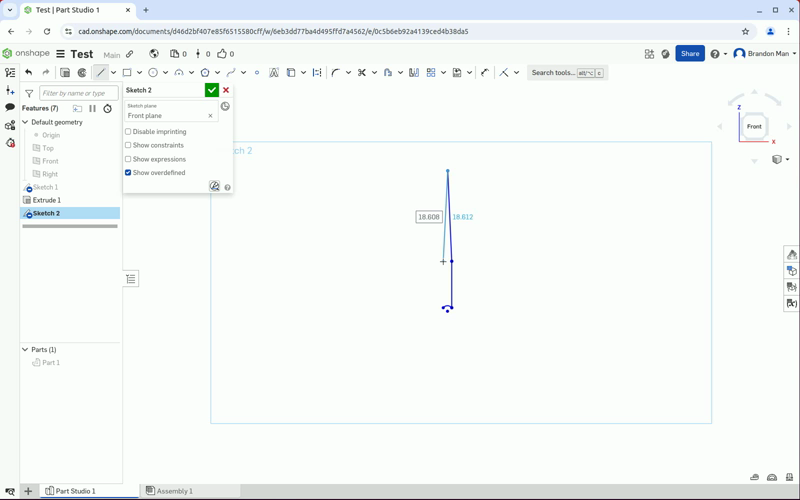
key_up(shift)
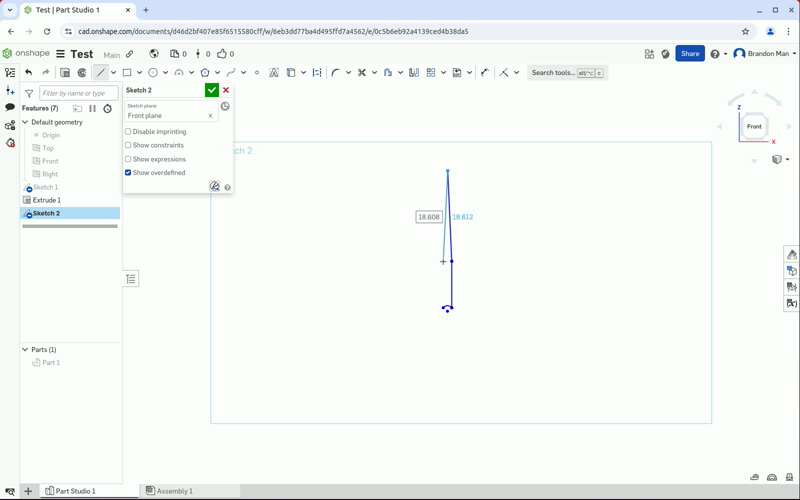
mouse_move(473, 261)
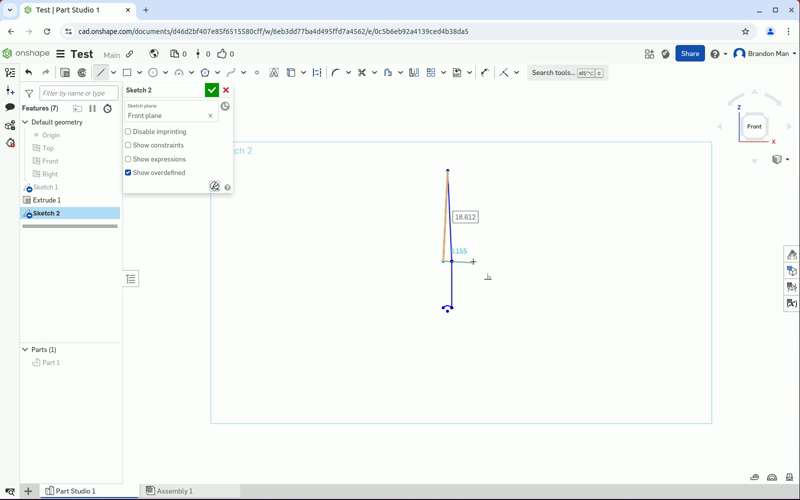
key_down(shift)
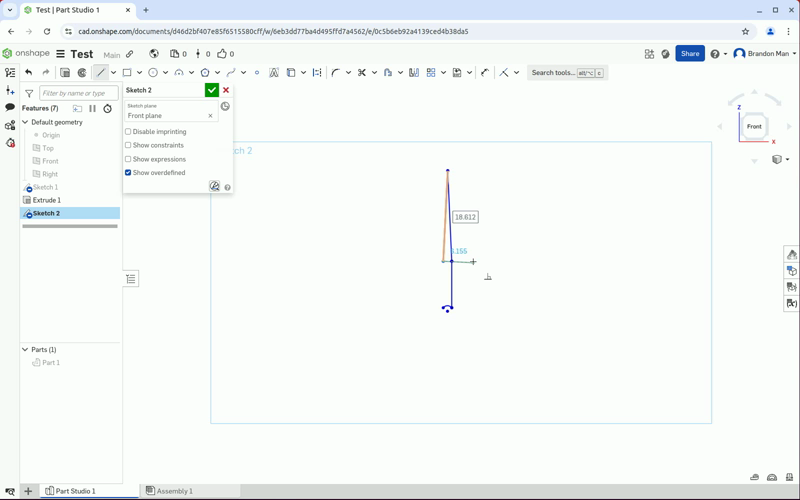
mouse_move(443, 307)
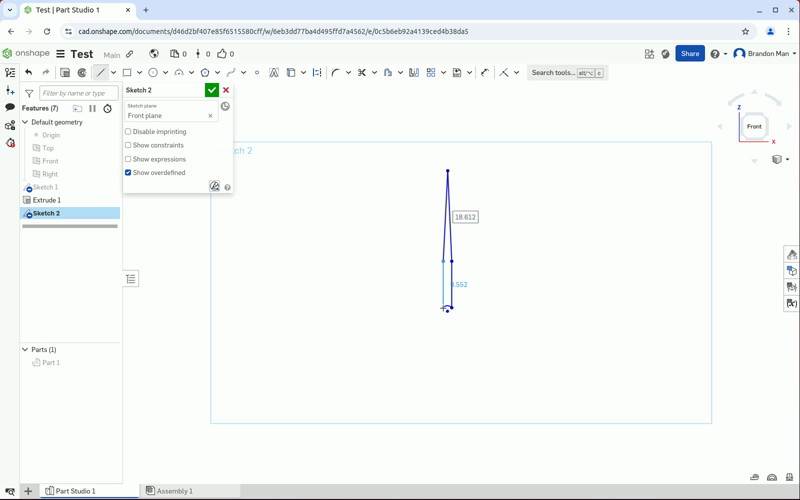
key_up(shift)
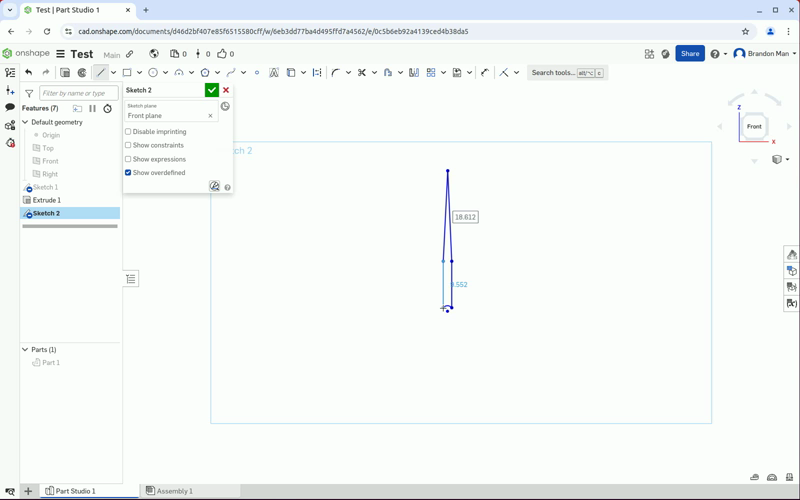
click(443, 307)
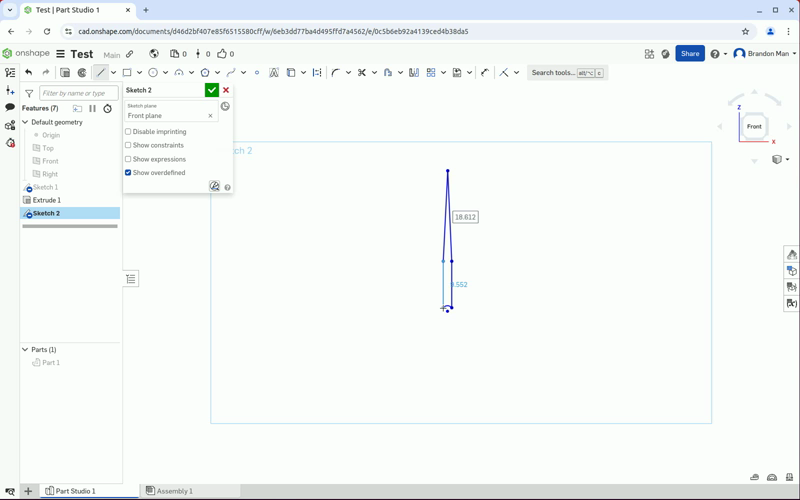
key(esc)
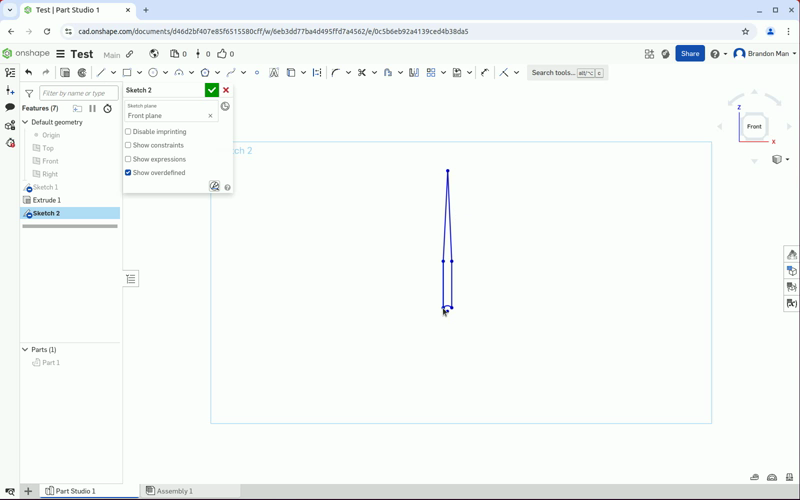
key(a)
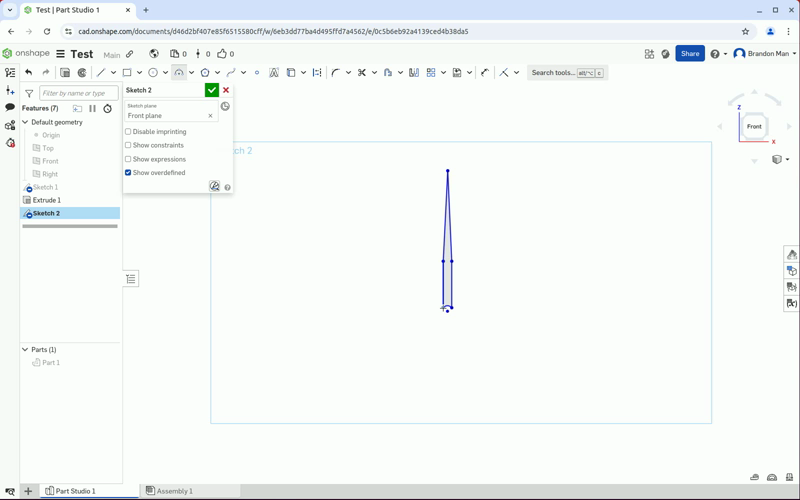
key_down(shift)
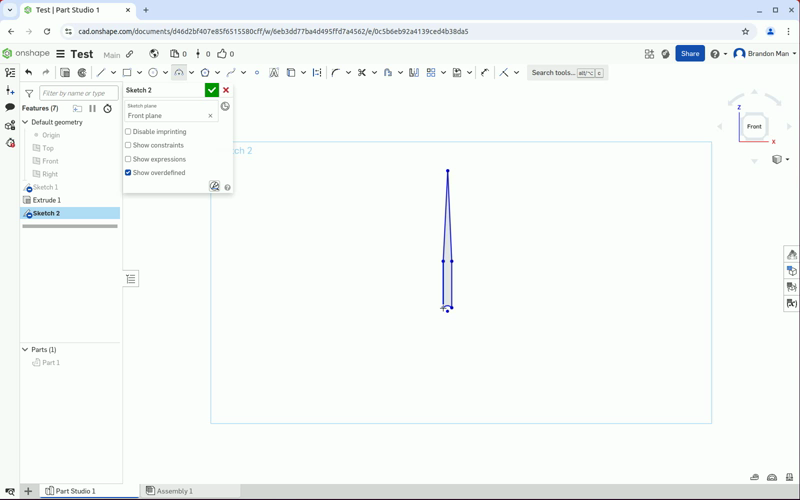
mouse_move(446, 300)
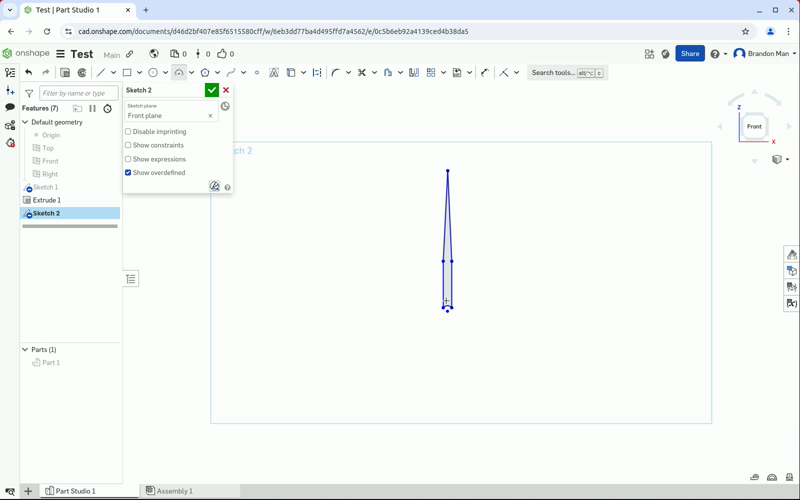
click(446, 300)
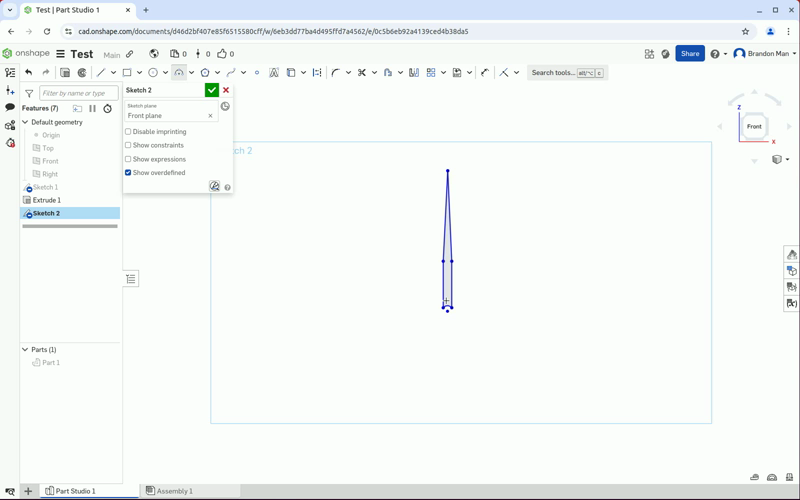
key_up(shift)
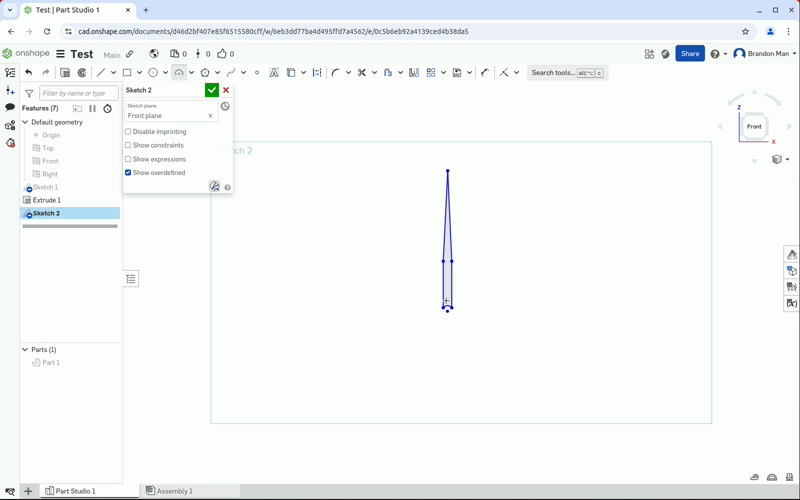
key_down(shift)
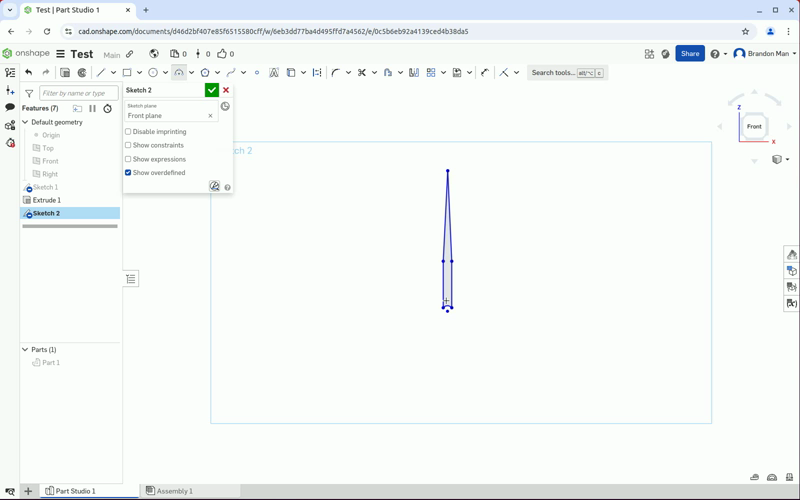
mouse_move(449, 300)
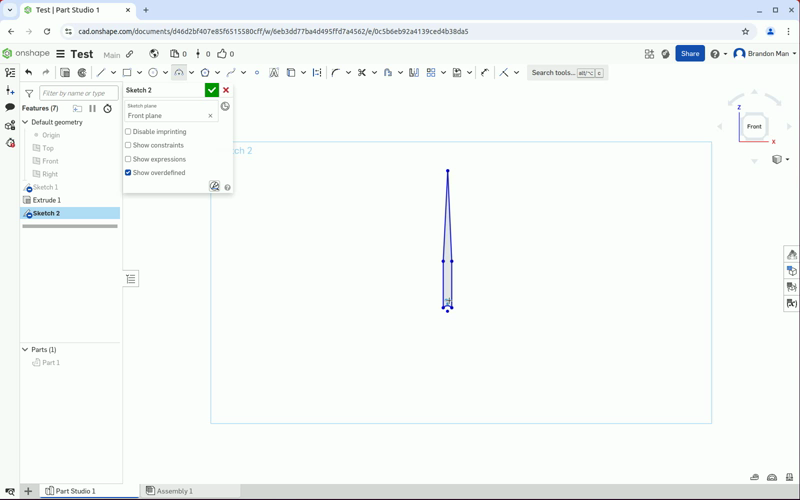
scroll(6)
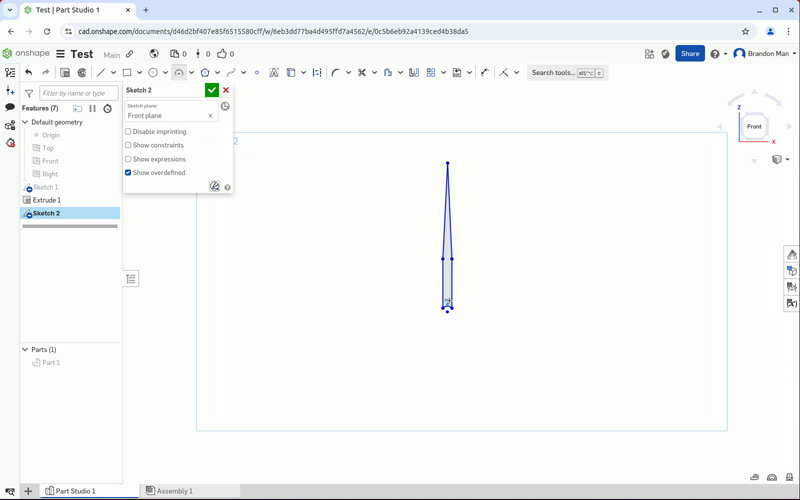
scroll(6)
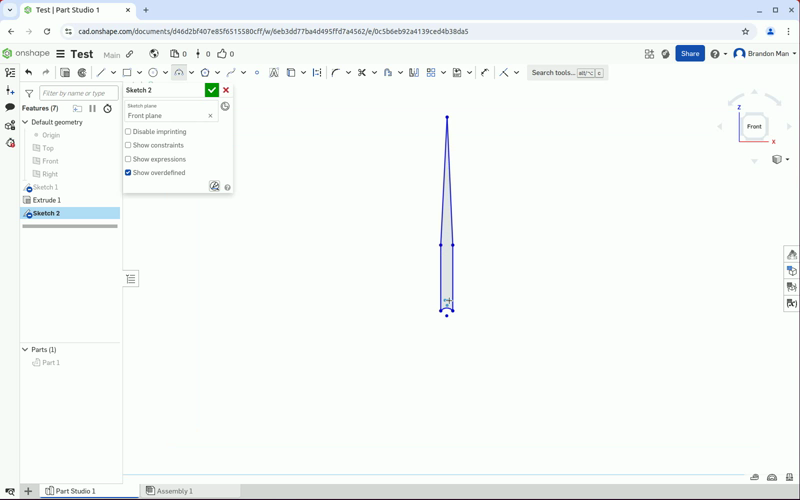
scroll(6)
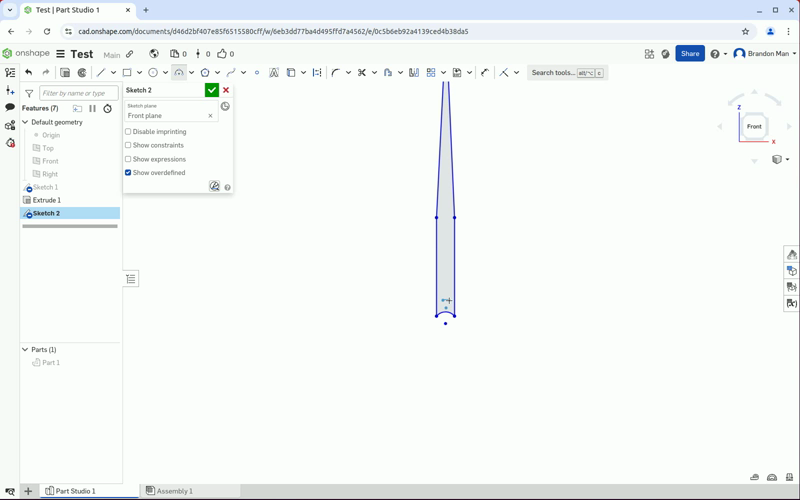
scroll(6)
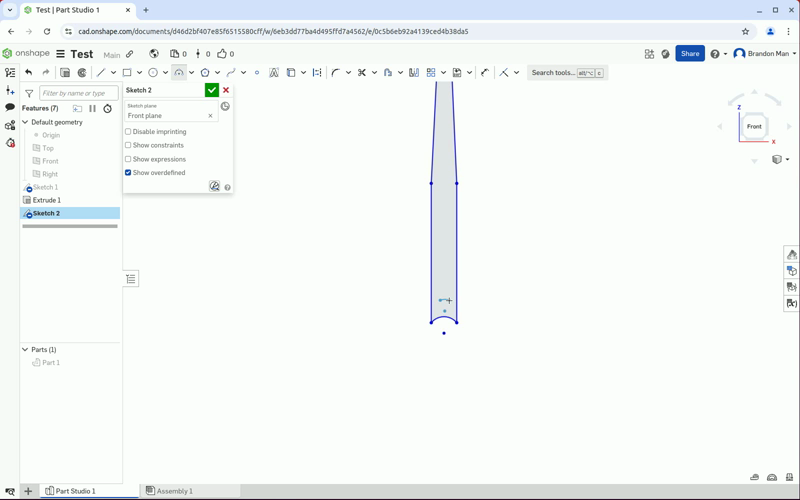
scroll(6)
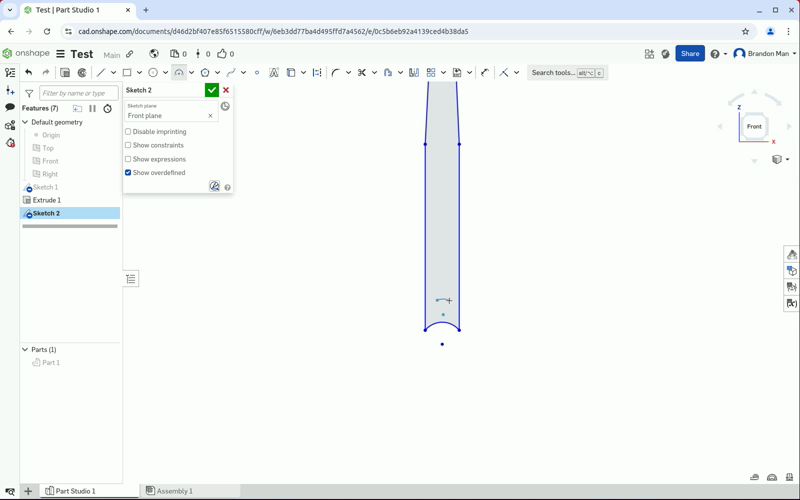
scroll(6)
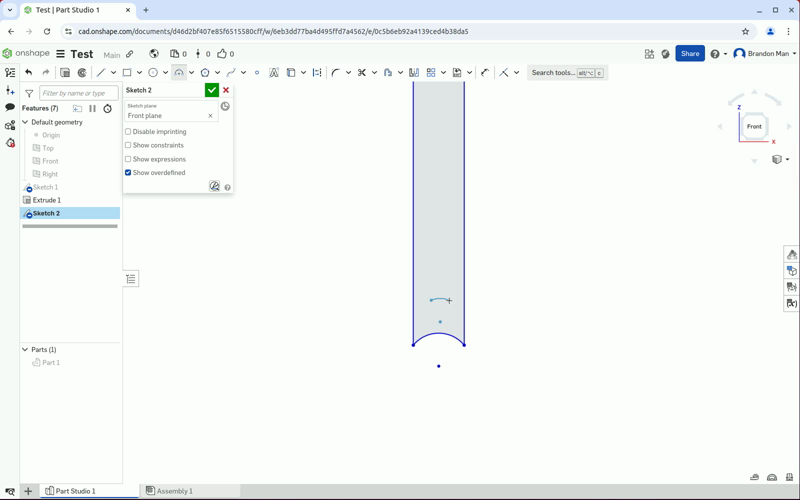
scroll(6)
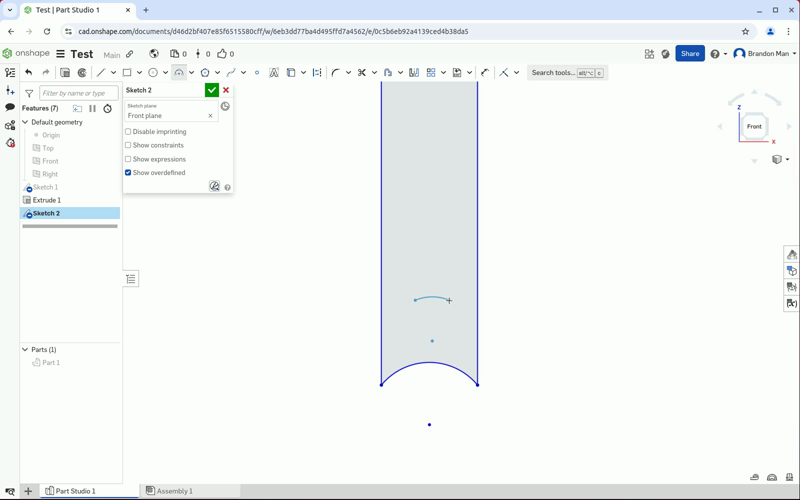
click(449, 300)
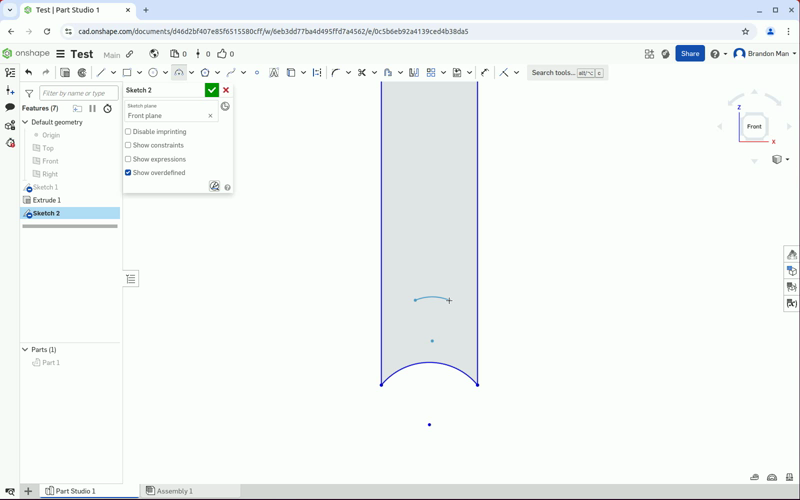
scroll(-6)
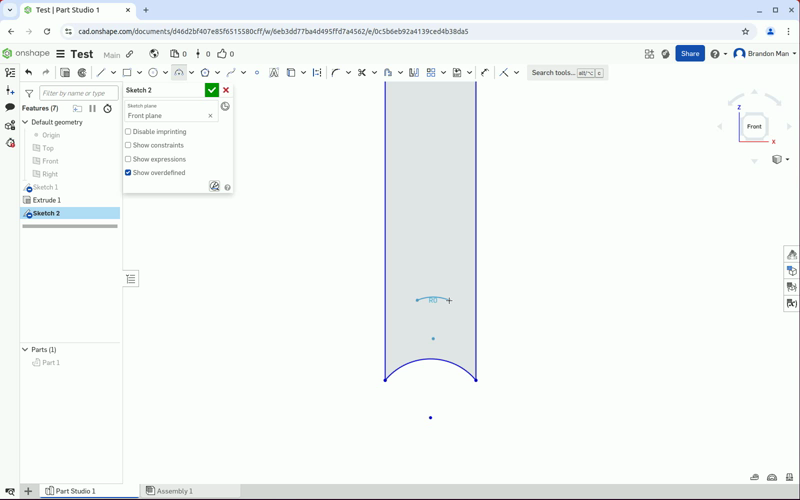
scroll(-6)
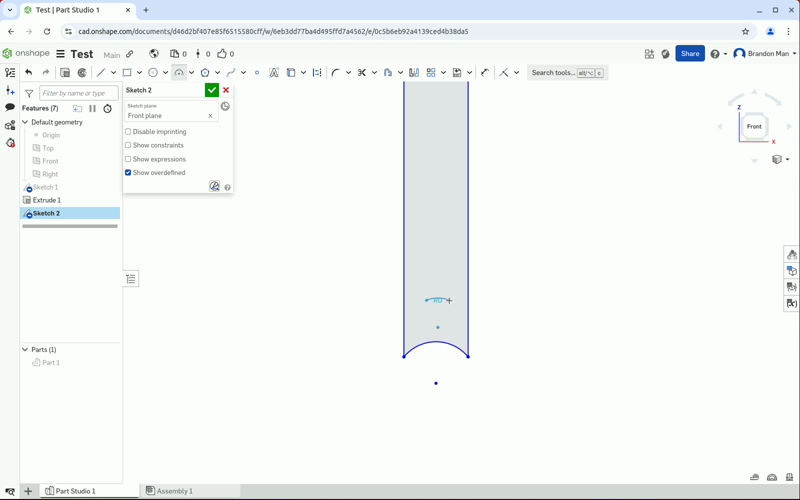
scroll(-6)
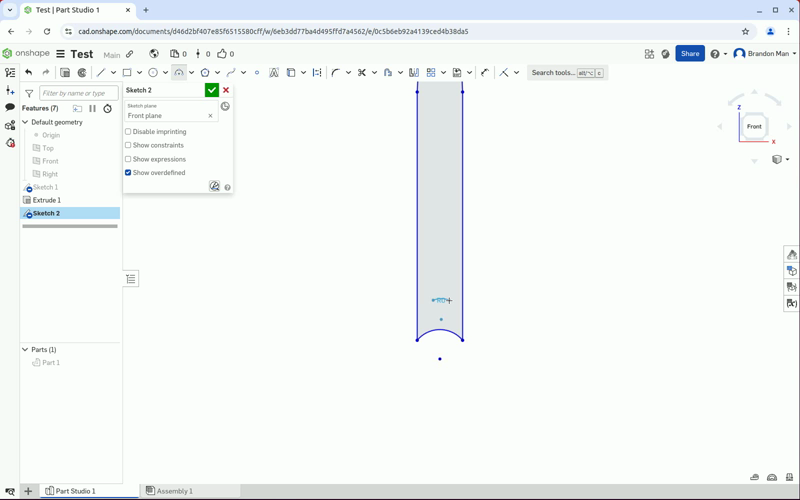
scroll(-6)
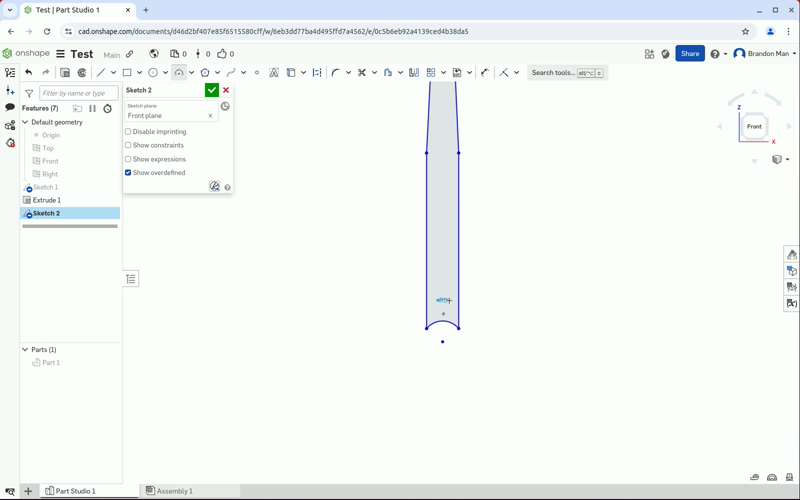
scroll(-6)
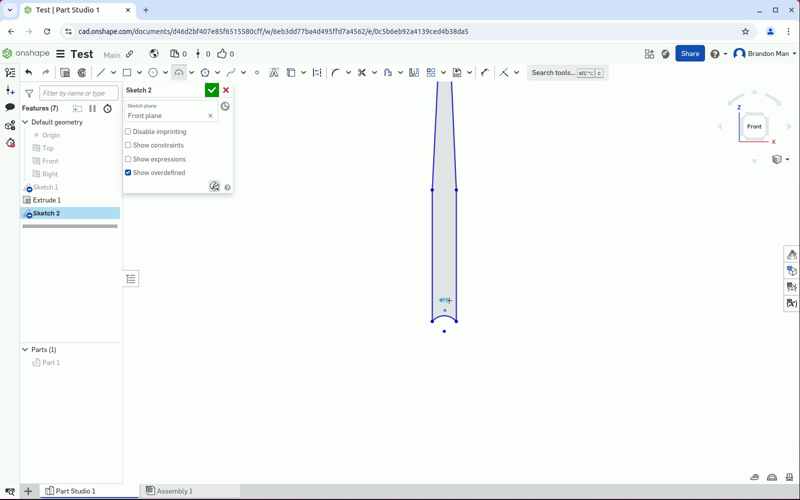
scroll(-6)
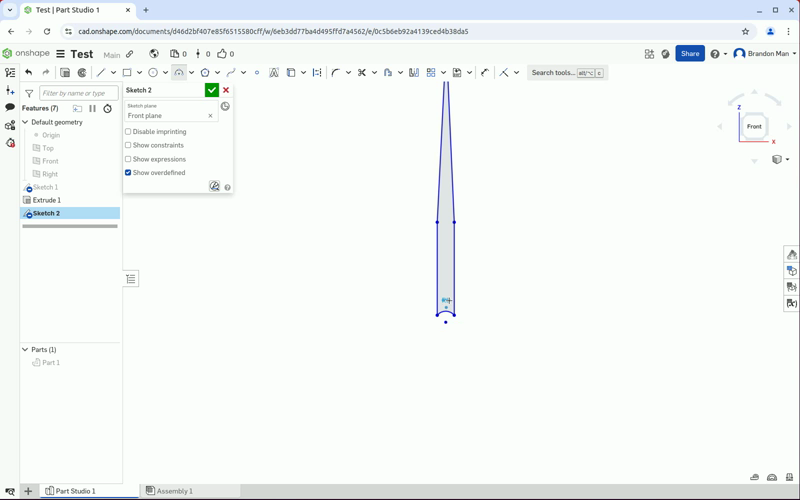
scroll(-6)
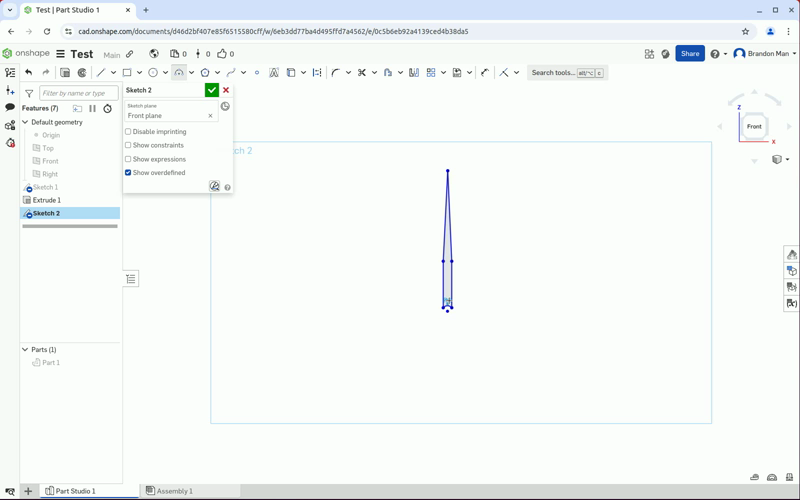
mouse_move(447, 301)
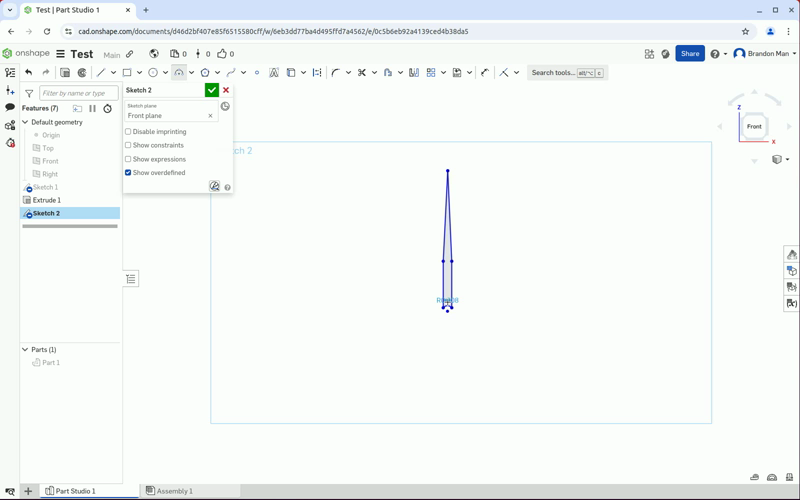
scroll(6)
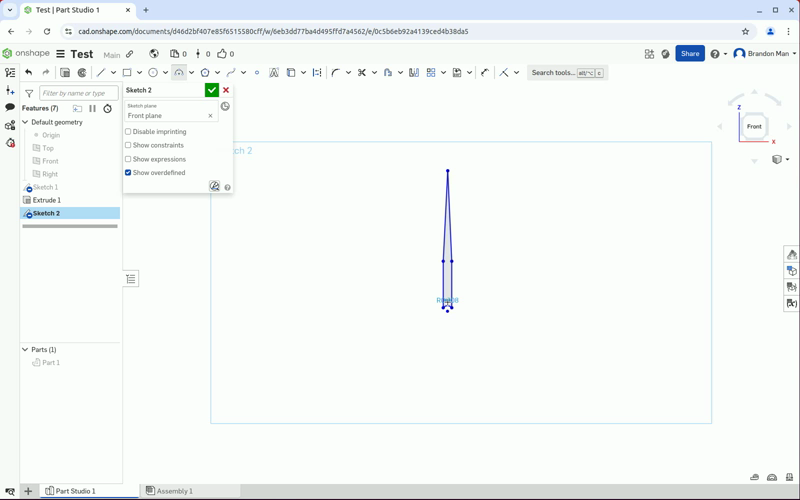
scroll(6)
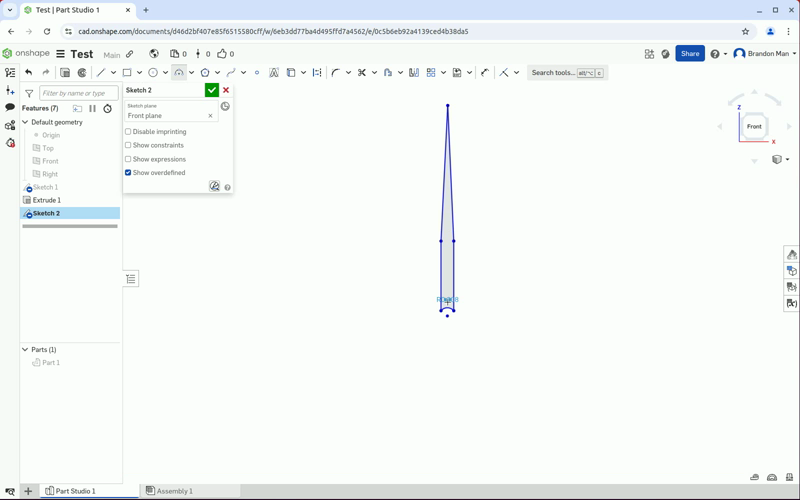
scroll(6)
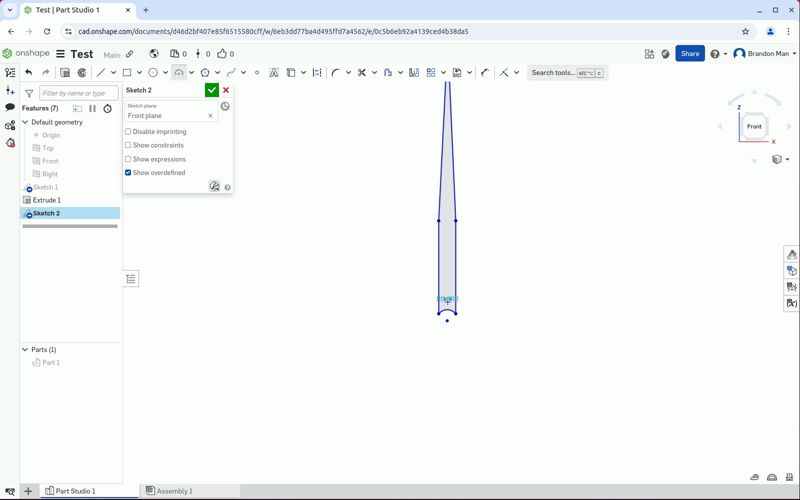
scroll(6)
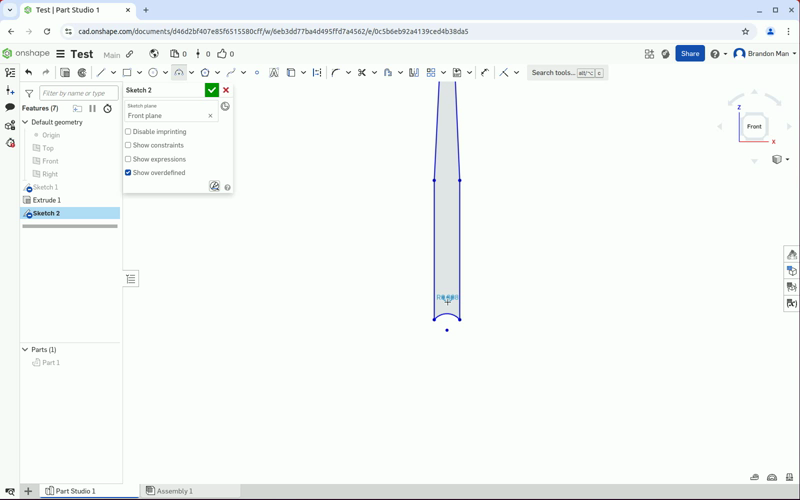
scroll(6)
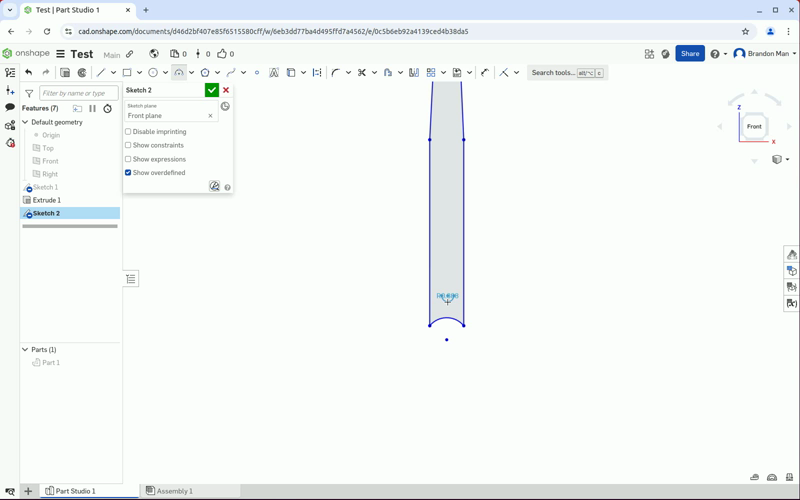
scroll(6)
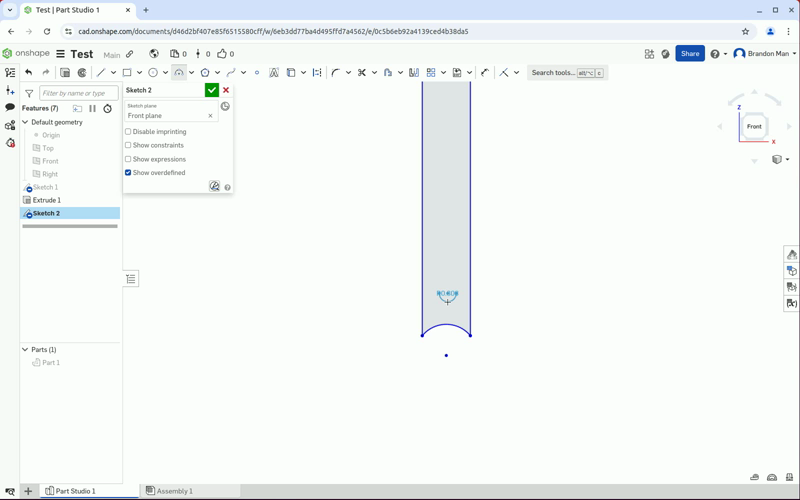
scroll(6)
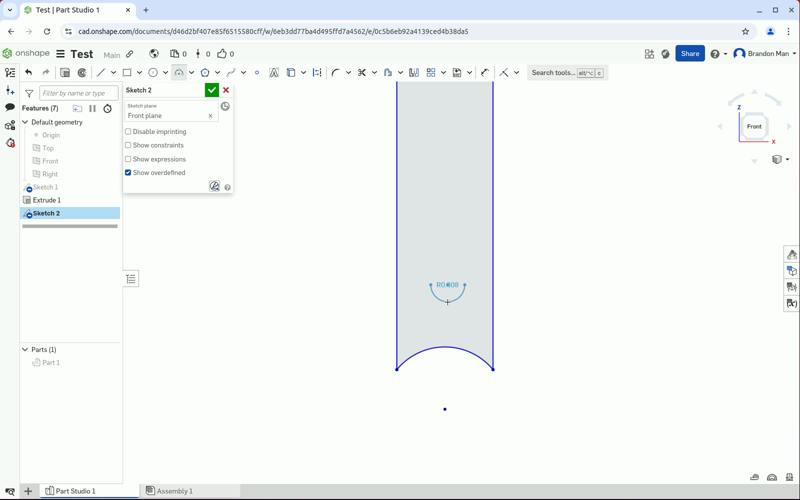
click(447, 301)
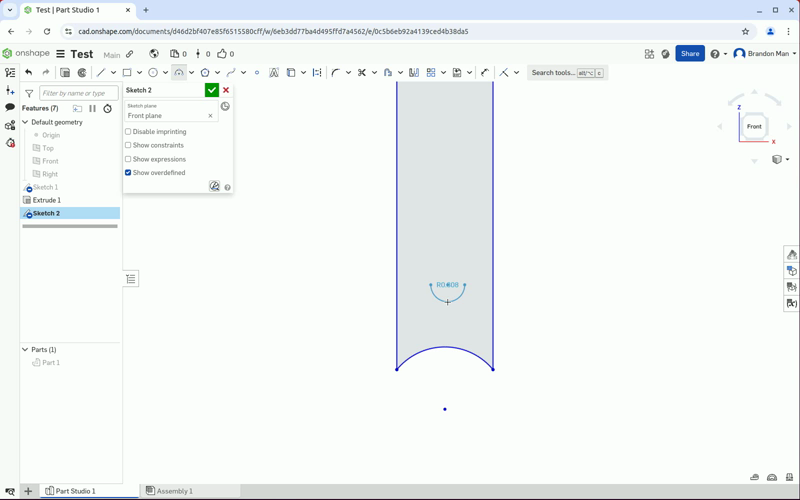
scroll(-6)
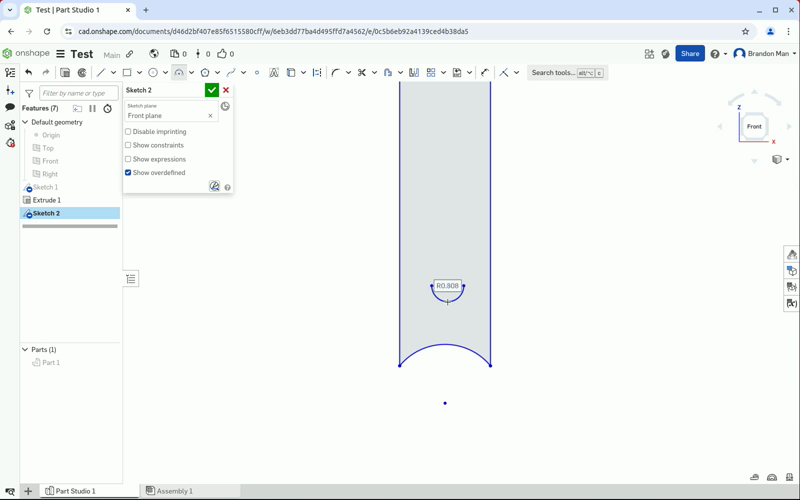
scroll(-6)
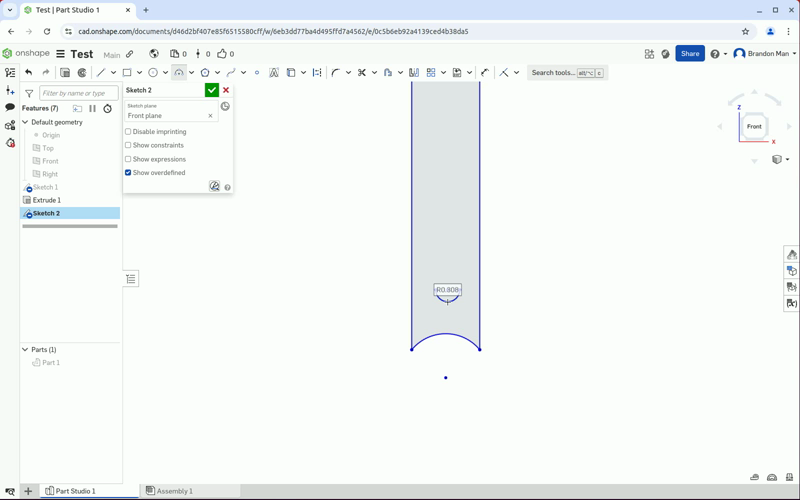
scroll(-6)
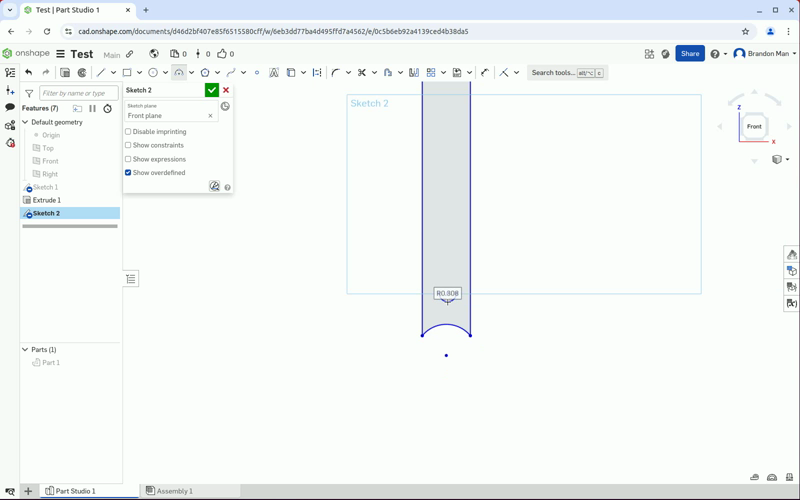
scroll(-6)
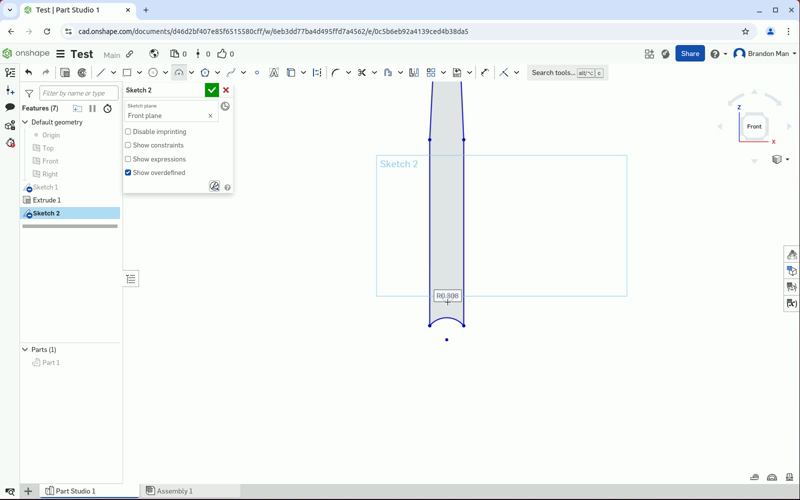
scroll(-6)
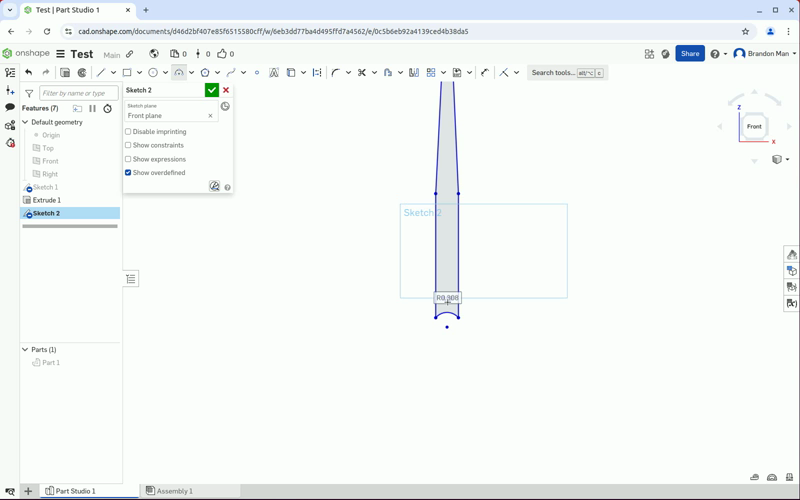
scroll(-6)
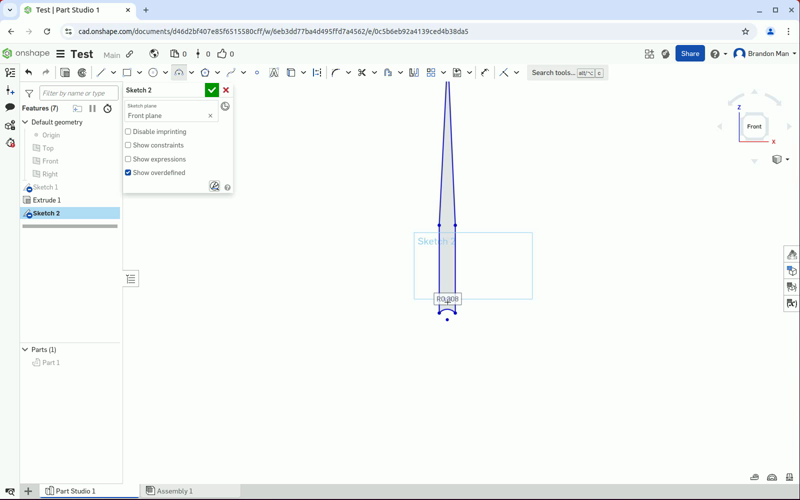
scroll(-6)
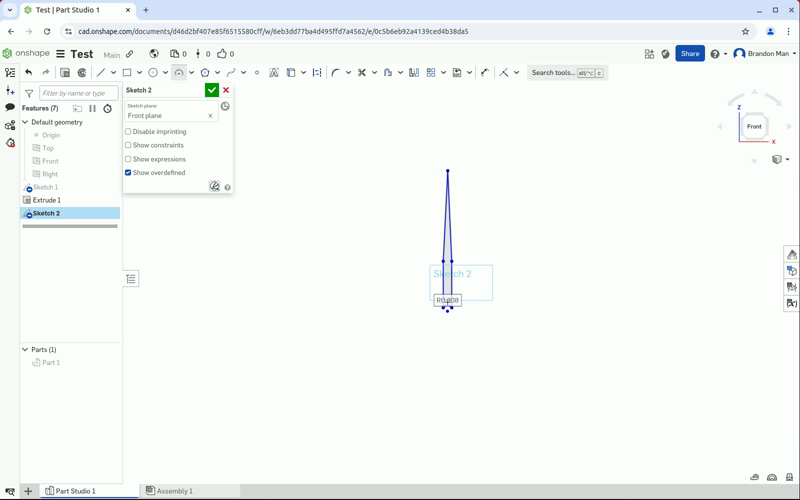
key_up(shift)
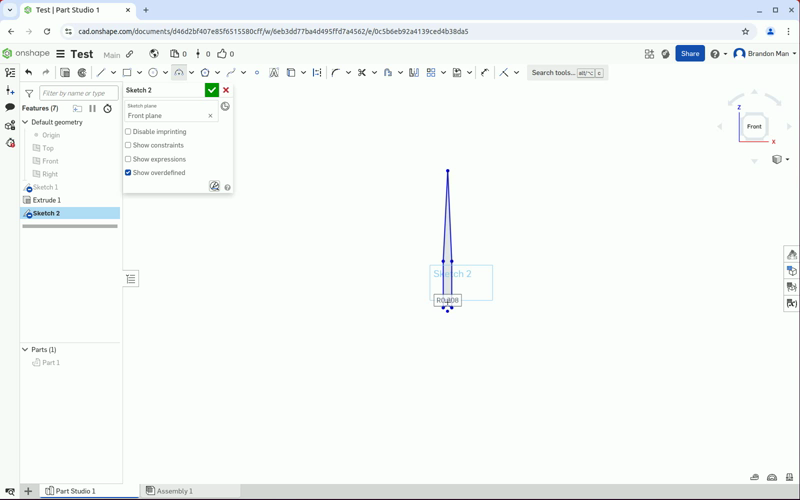
key(esc)
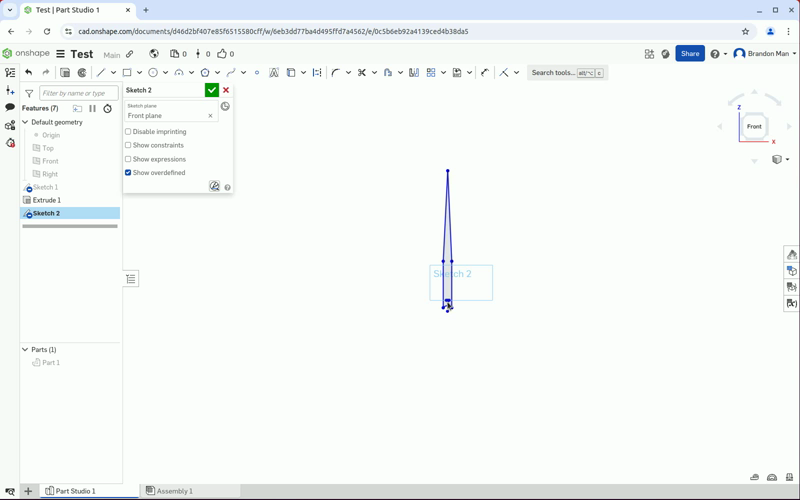
key(l)
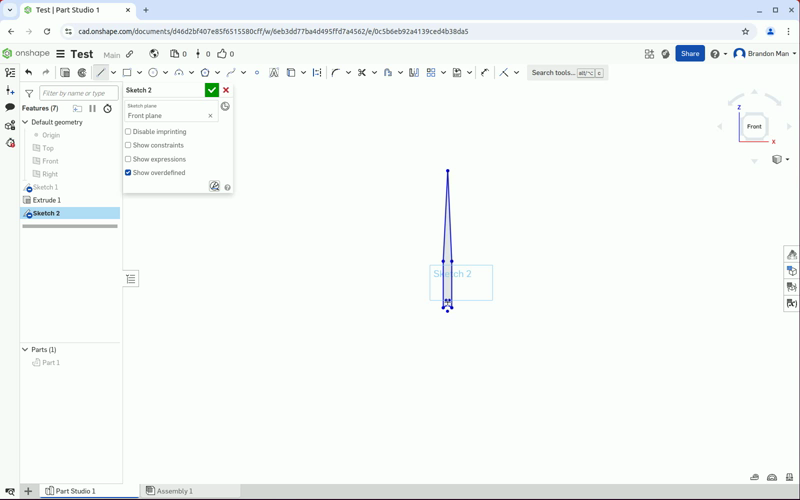
mouse_move(449, 300)
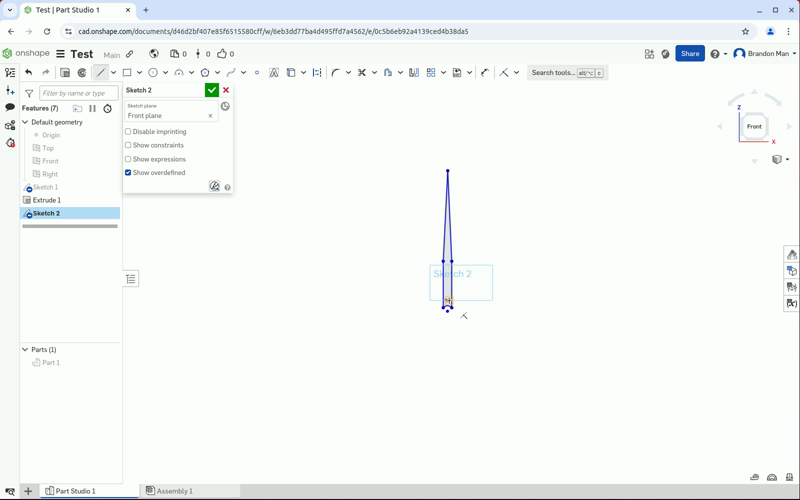
scroll(6)
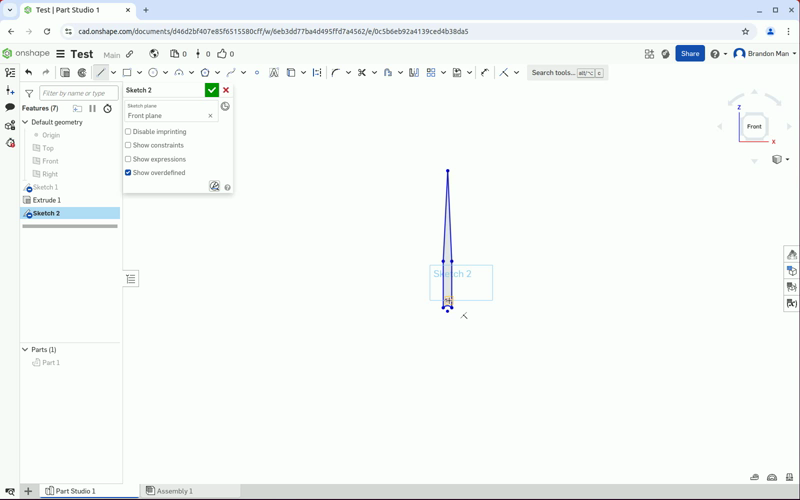
scroll(6)
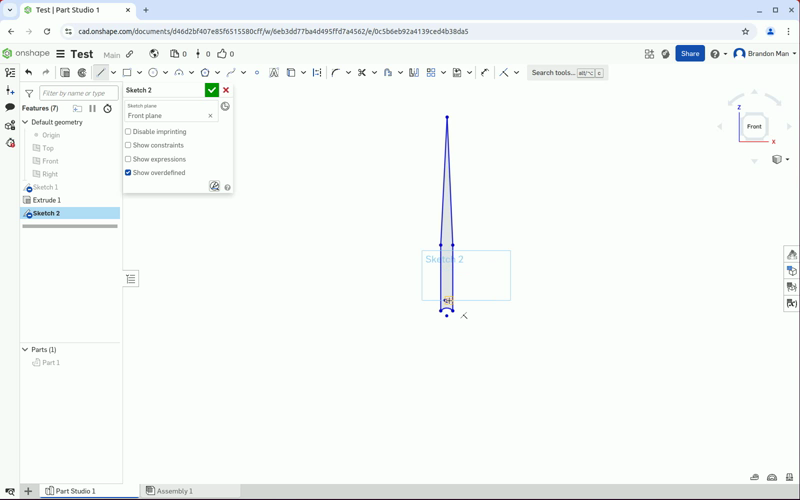
scroll(6)
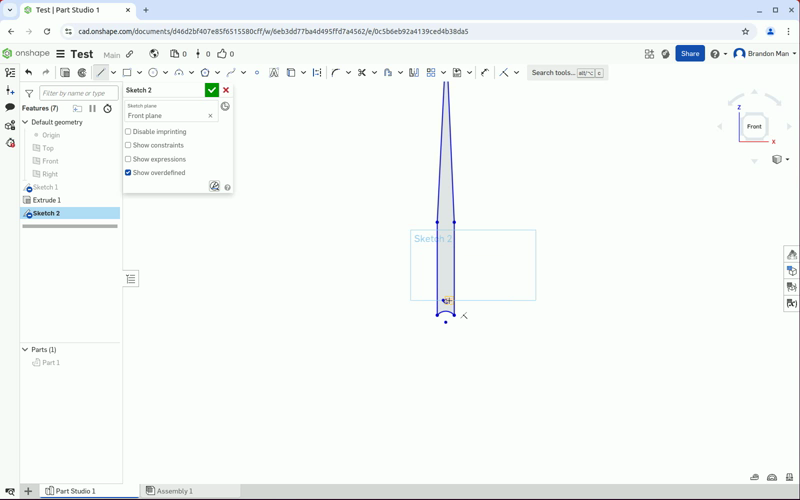
scroll(6)
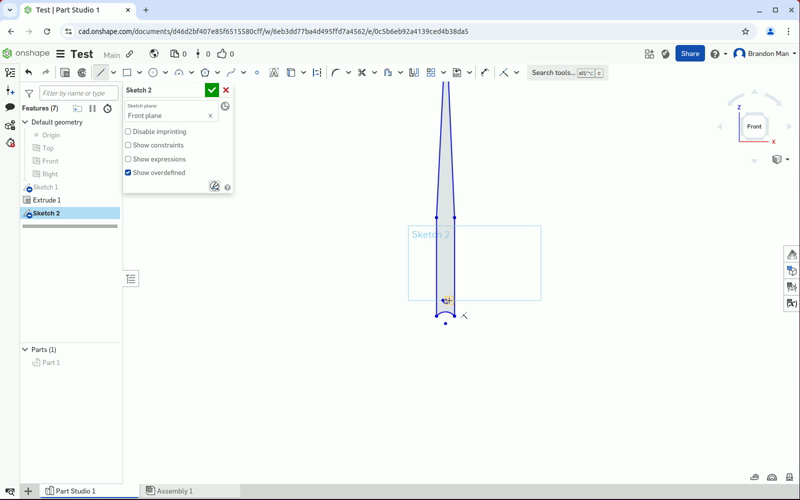
scroll(6)
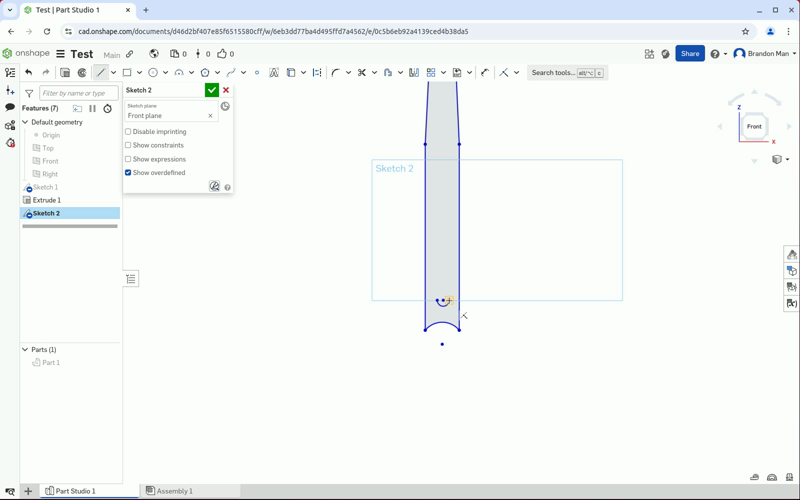
scroll(6)
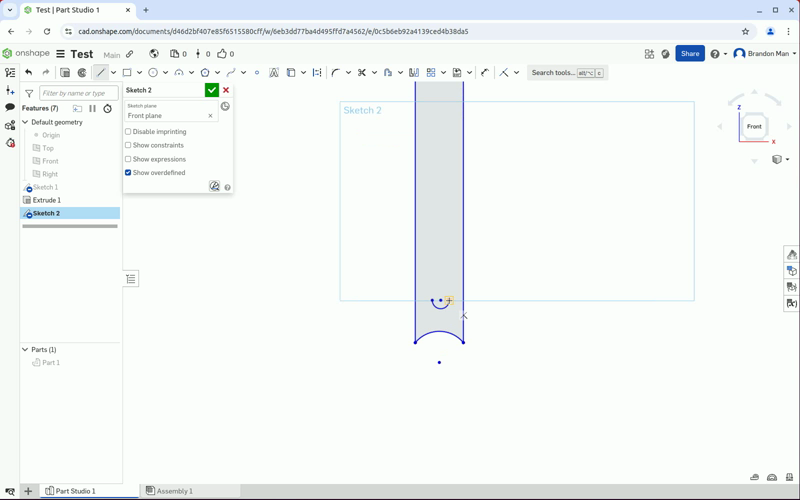
scroll(6)
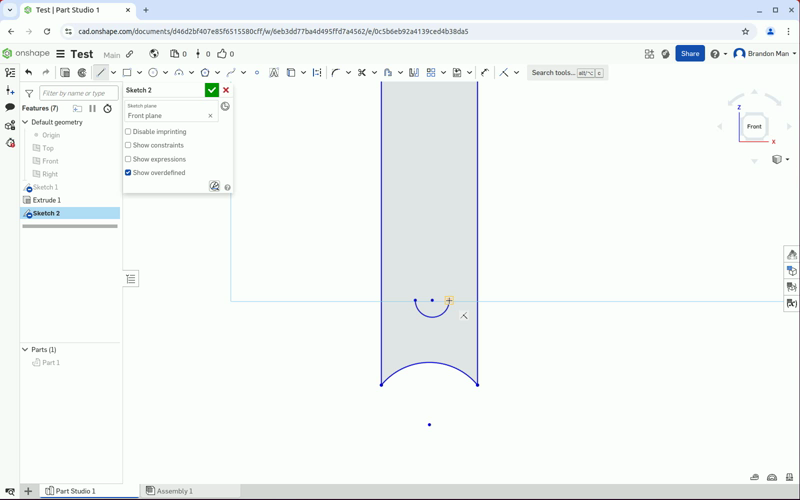
click(449, 300)
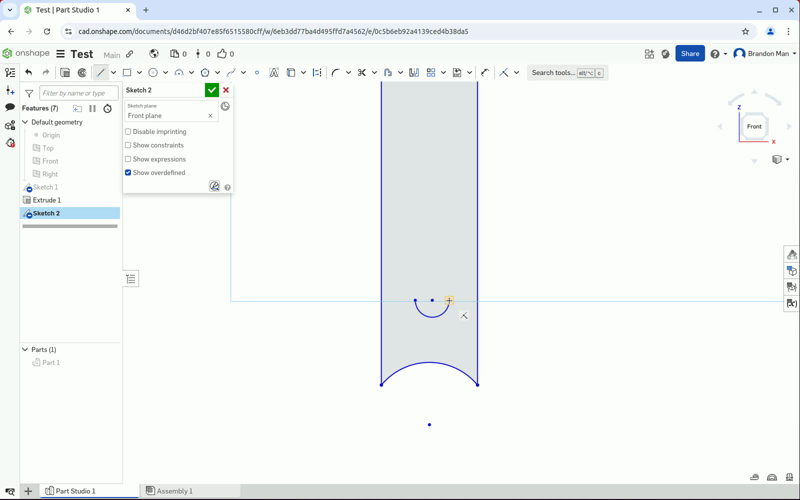
scroll(-6)
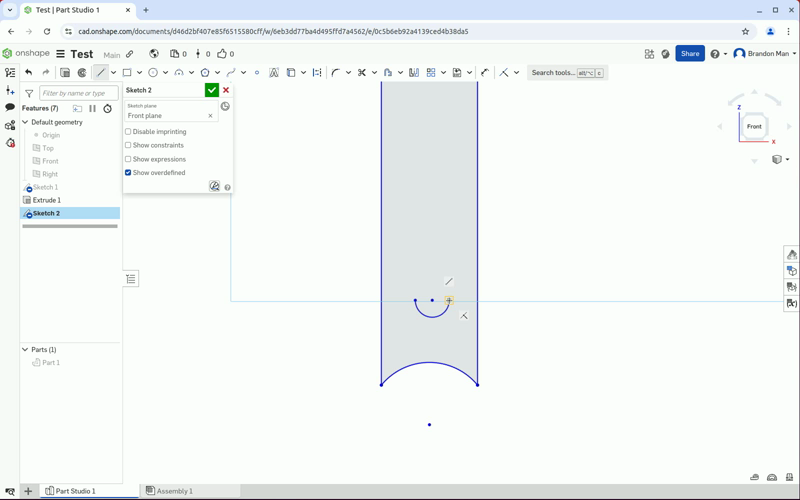
scroll(-6)
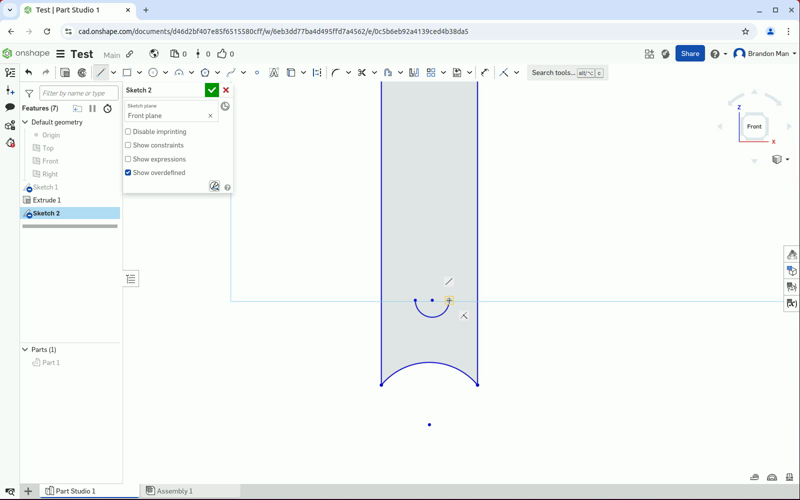
scroll(-6)
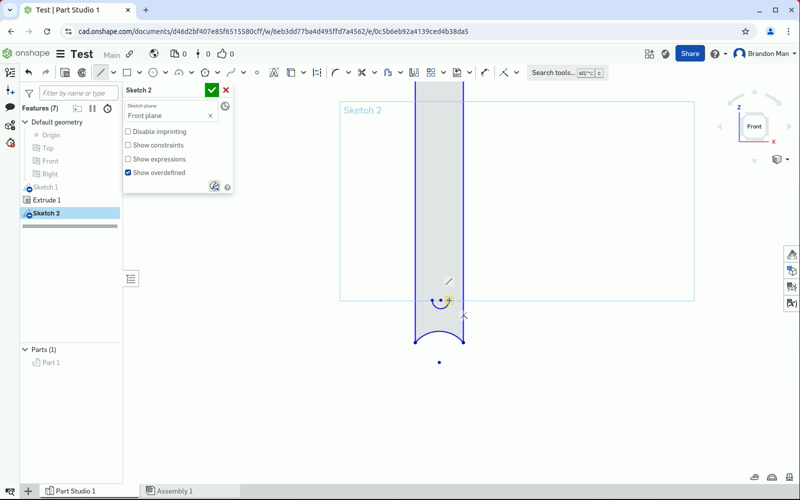
scroll(-6)
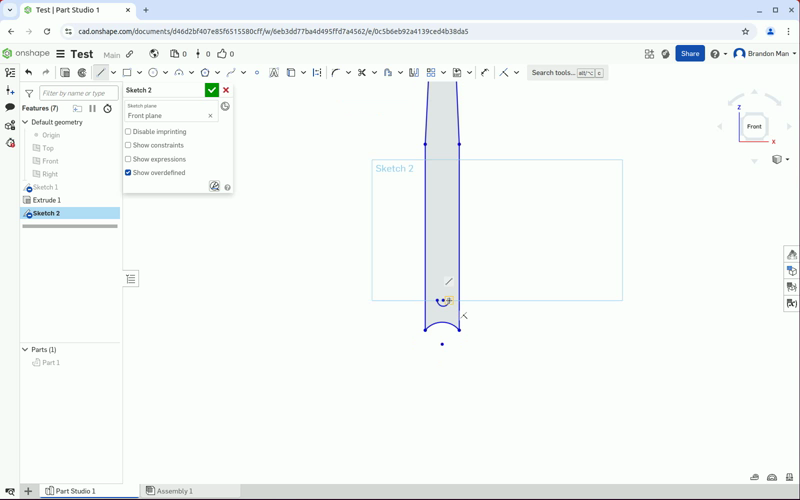
scroll(-6)
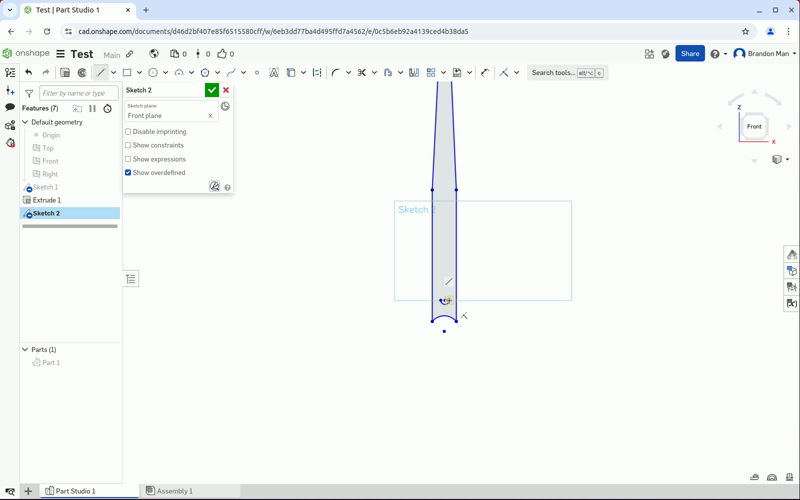
scroll(-6)
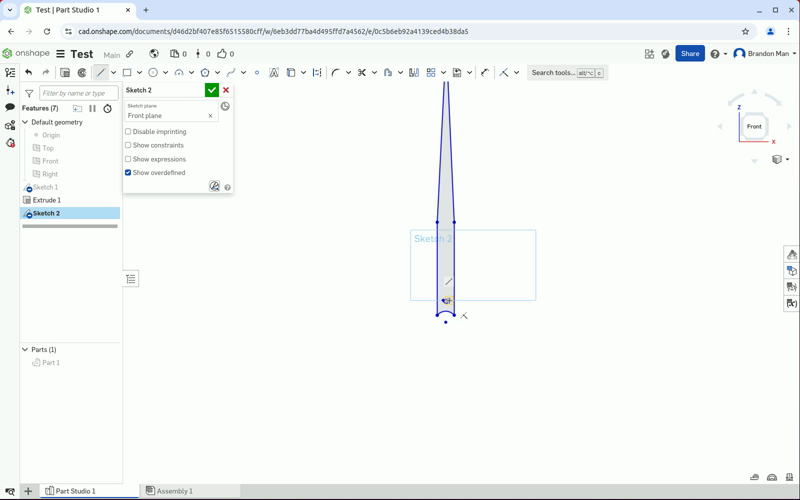
scroll(-6)
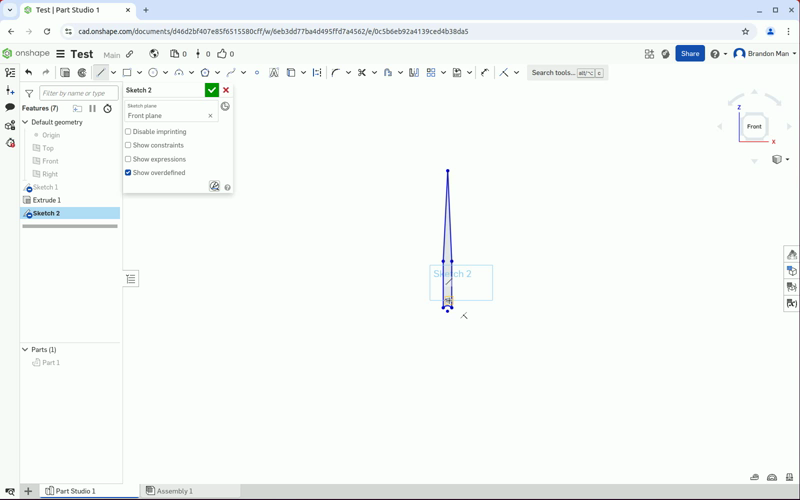
key_down(shift)
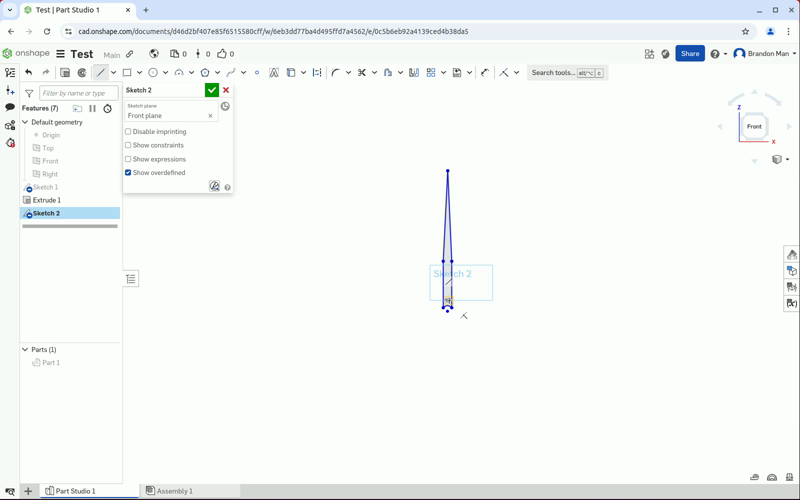
mouse_move(479, 300)
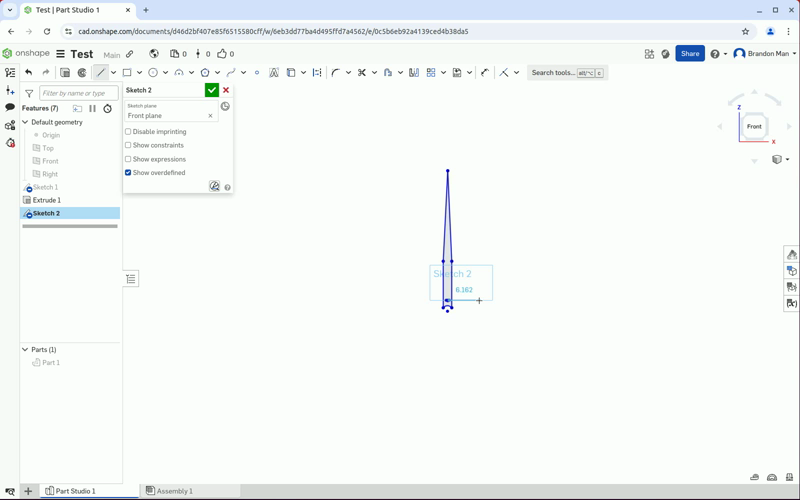
mouse_move(449, 249)
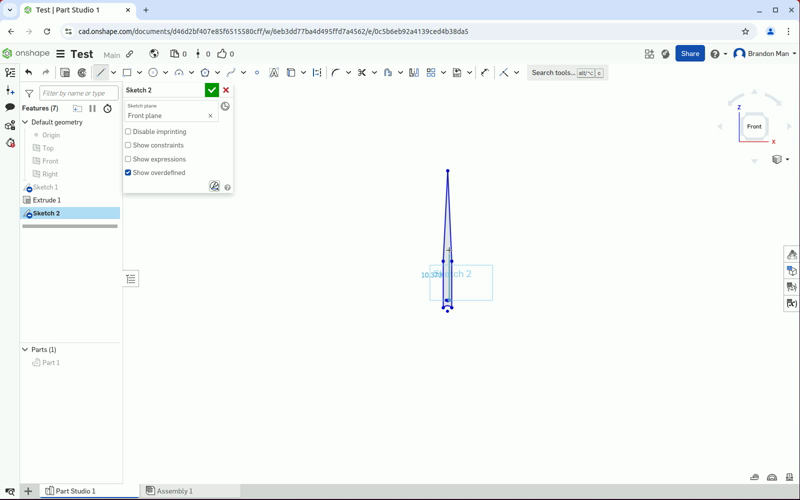
click(449, 249)
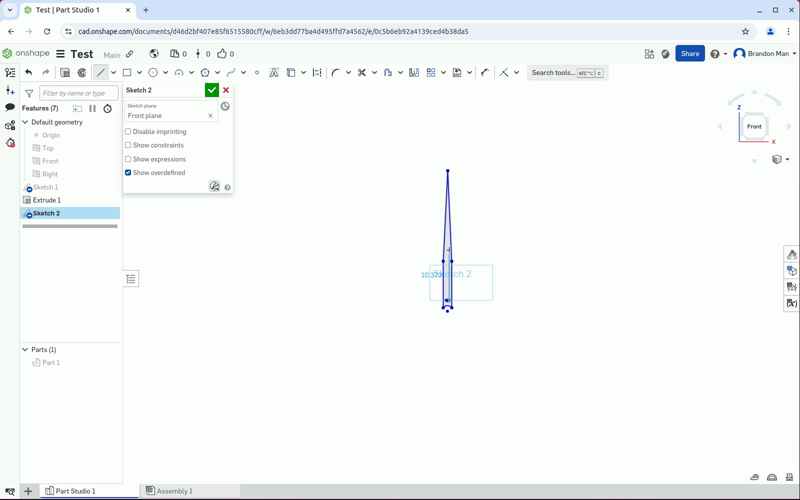
key_up(shift)
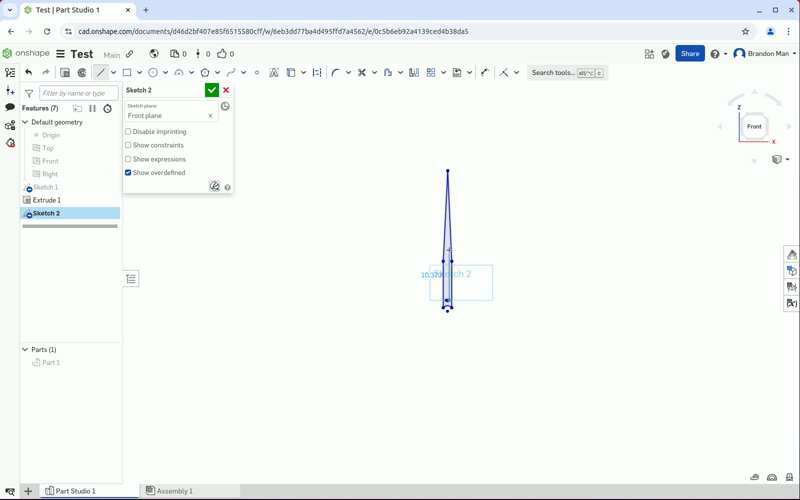
key(esc)
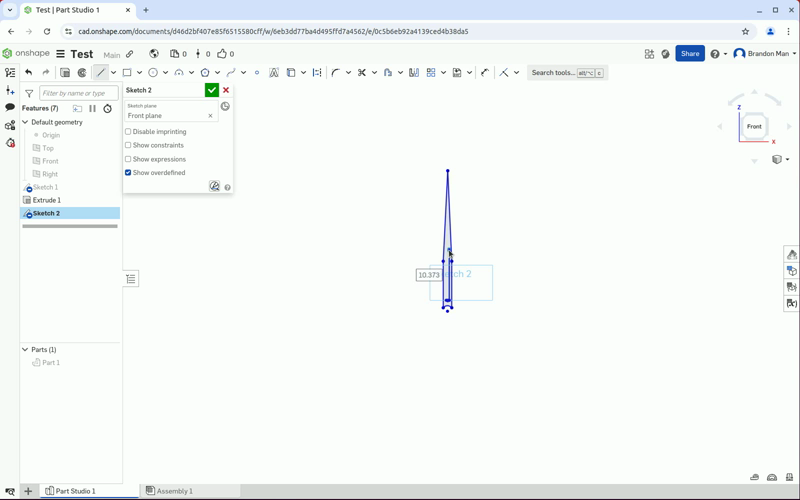
key(a)
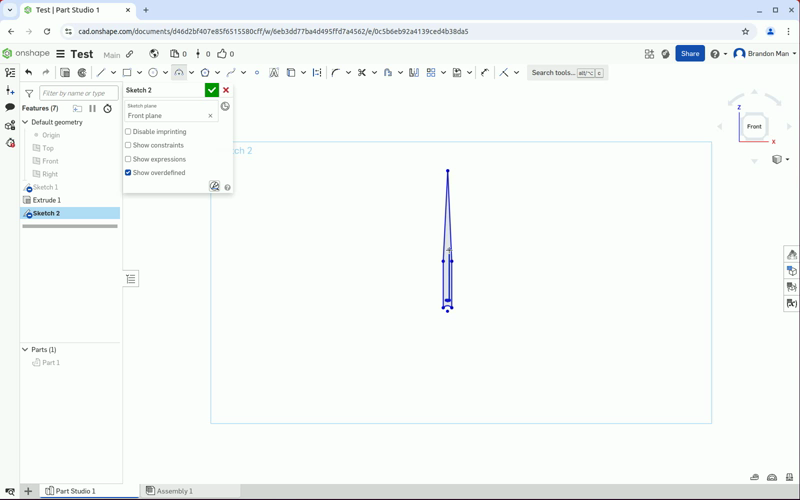
mouse_move(449, 249)
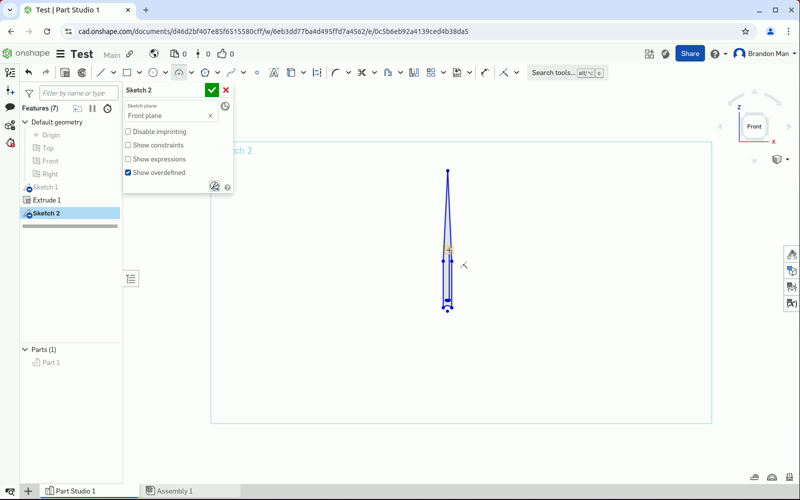
click(449, 249)
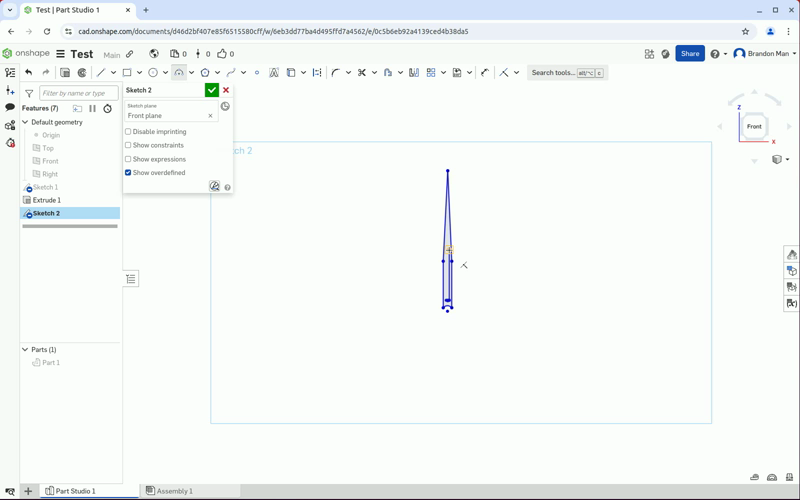
key_down(shift)
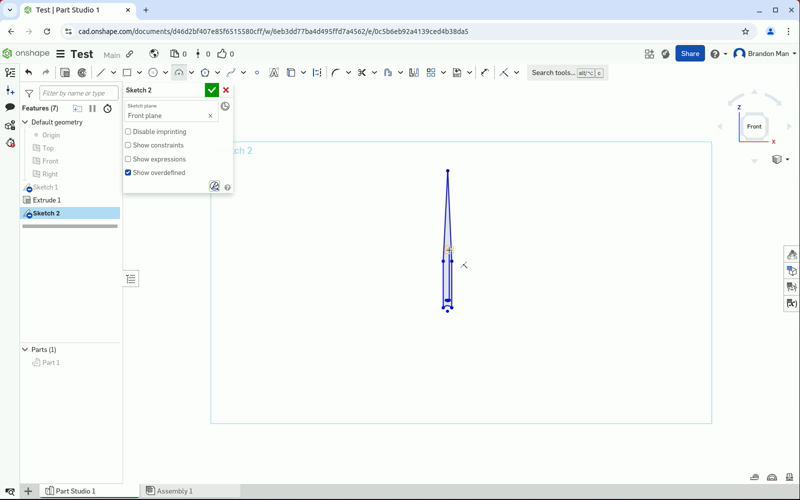
mouse_move(446, 251)
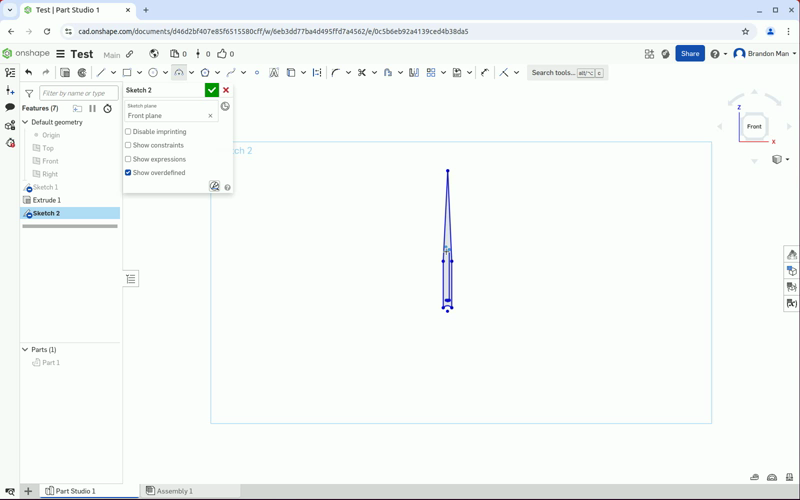
scroll(6)
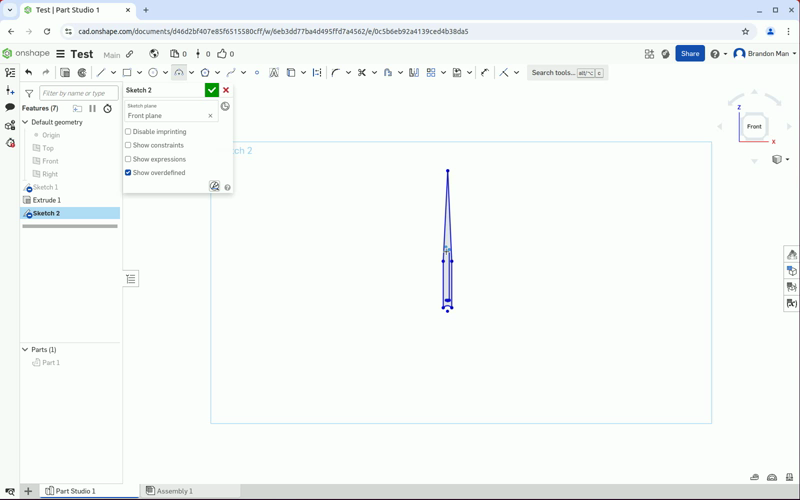
scroll(6)
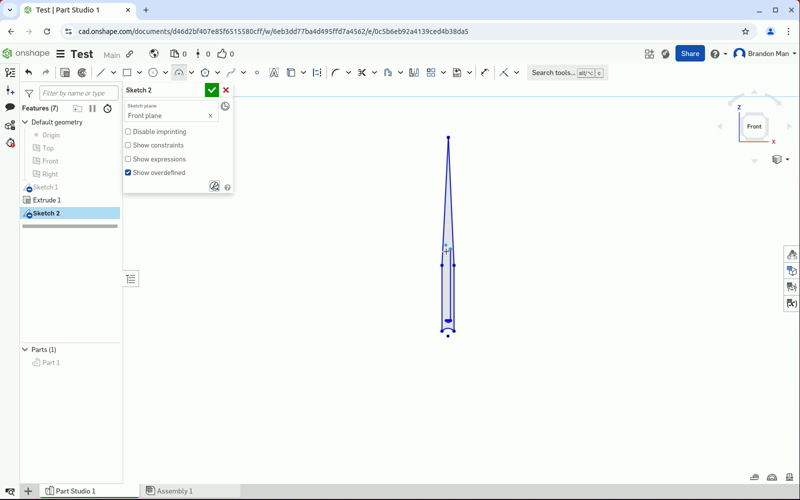
scroll(6)
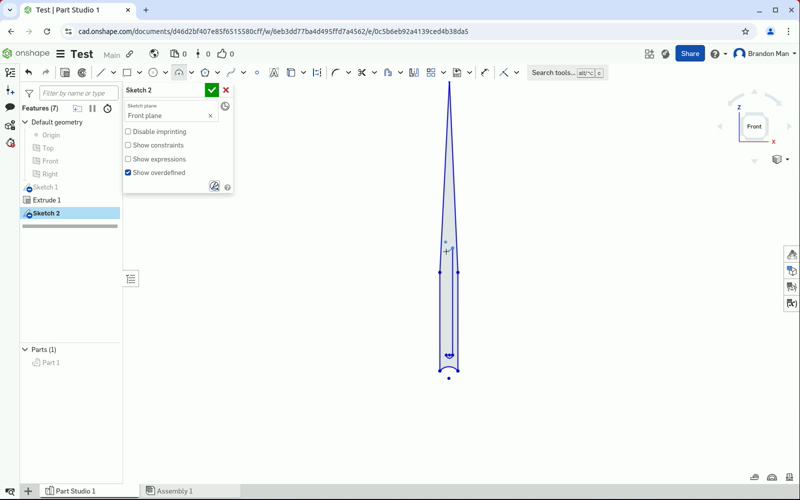
scroll(6)
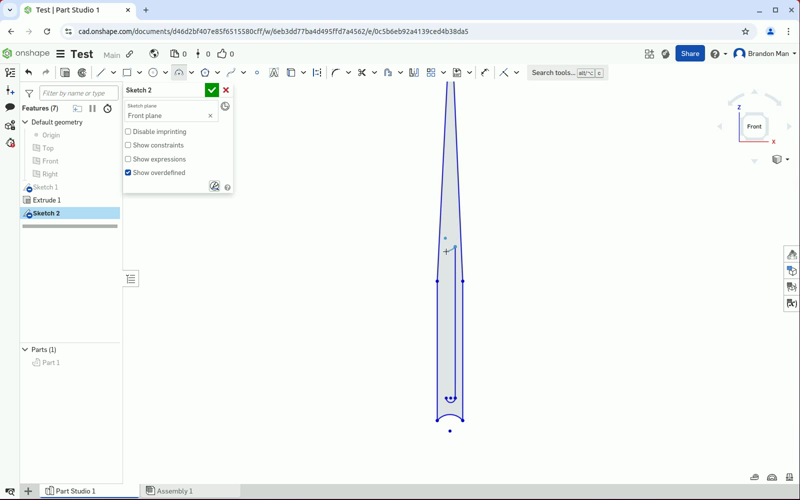
scroll(6)
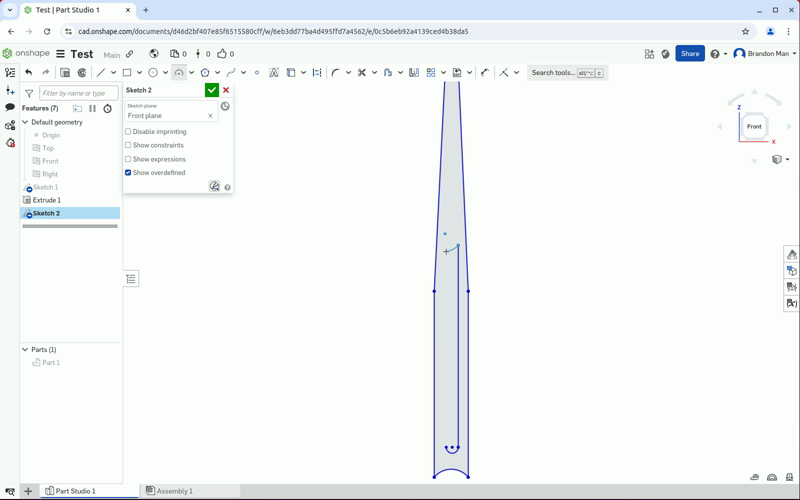
scroll(6)
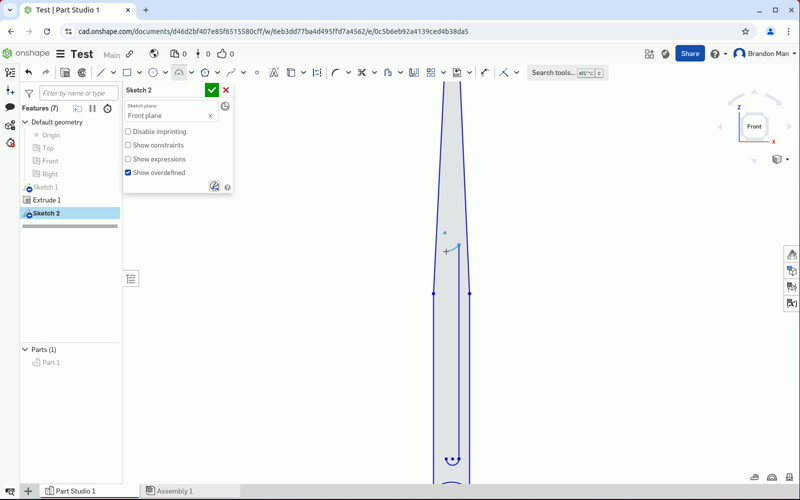
scroll(6)
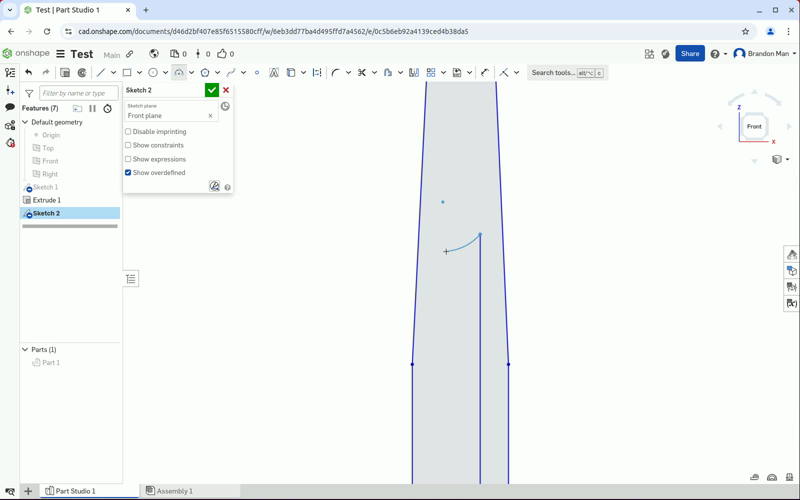
click(446, 251)
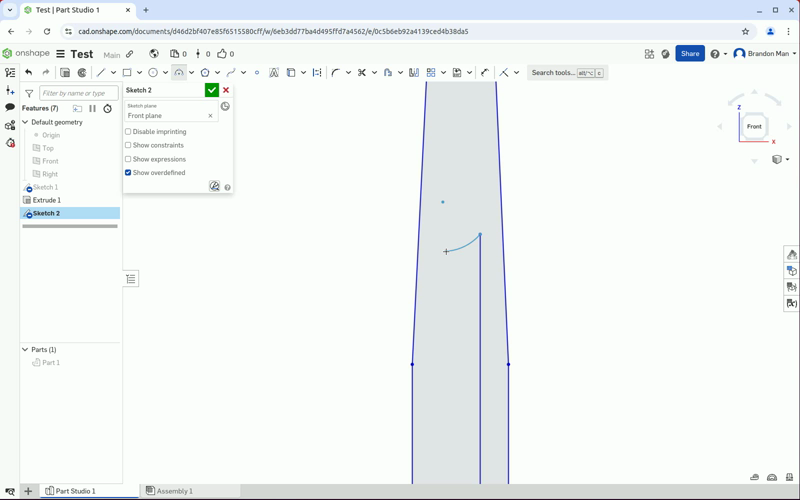
scroll(-6)
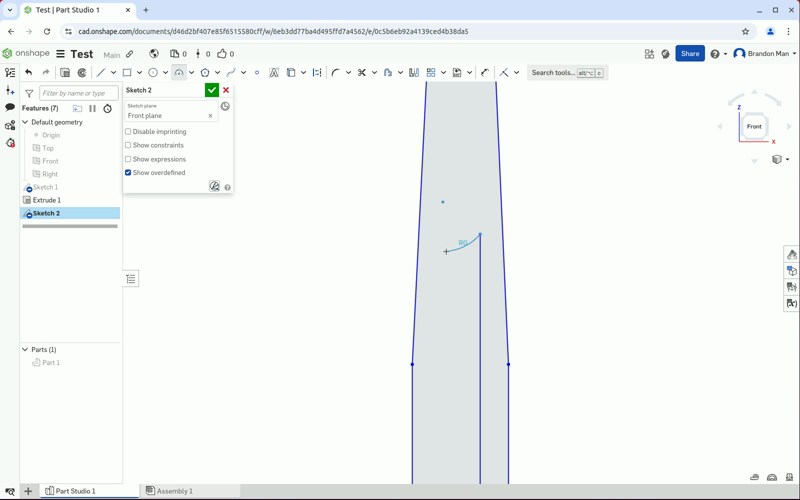
scroll(-6)
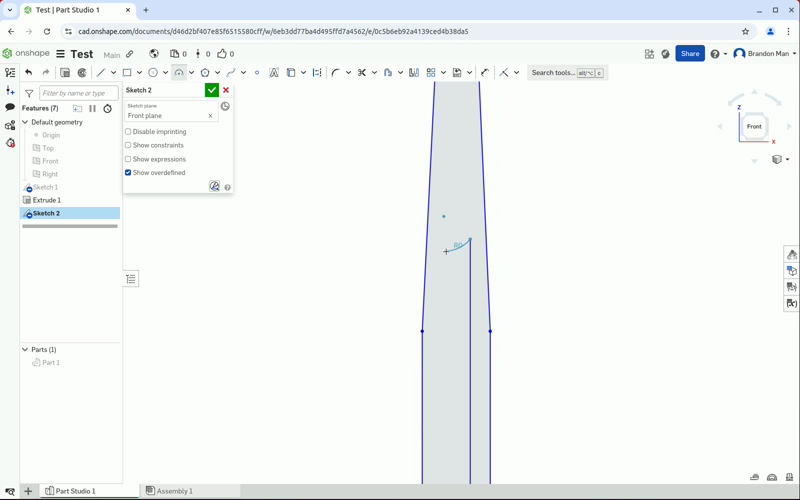
scroll(-6)
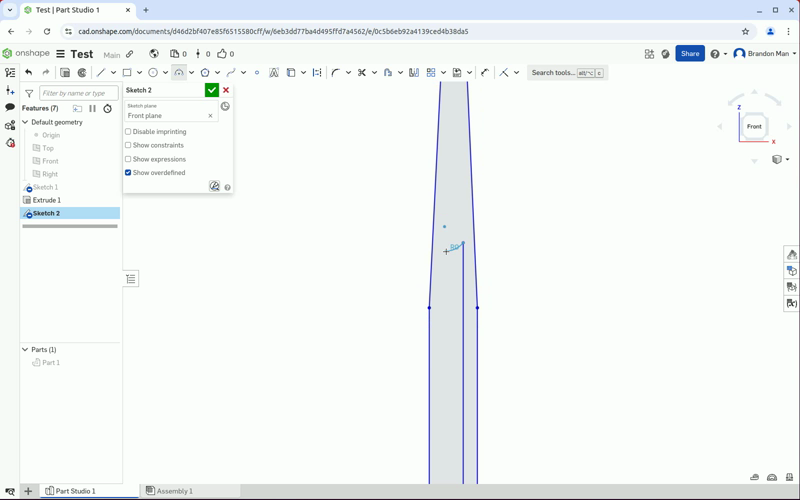
scroll(-6)
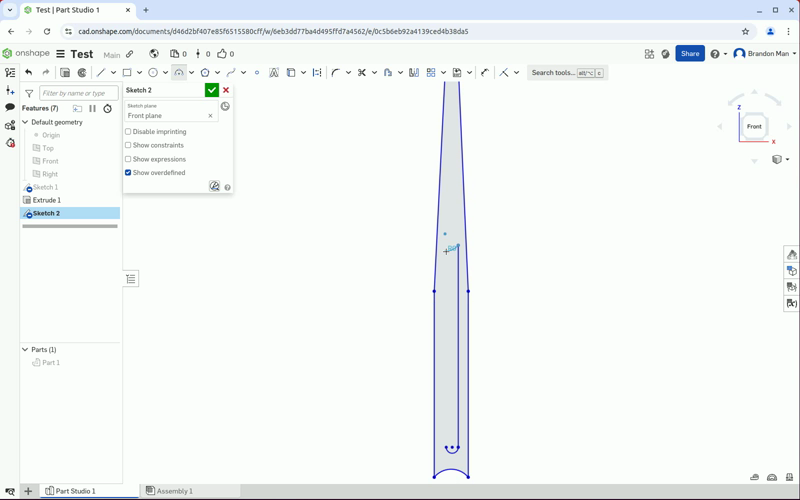
scroll(-6)
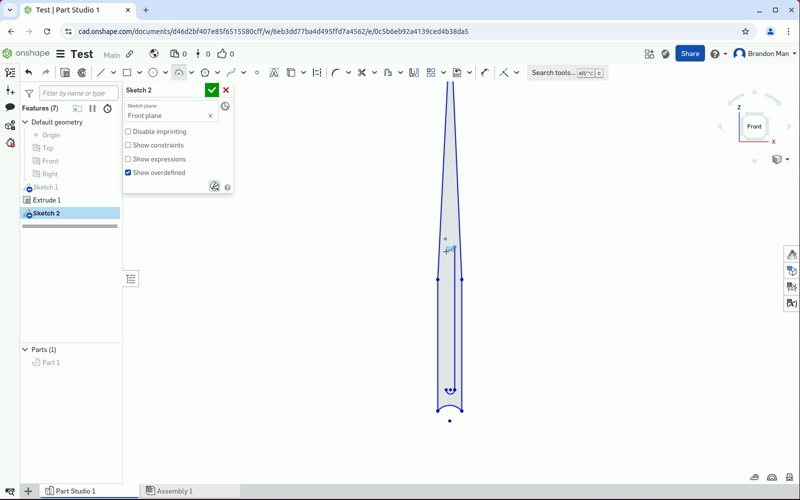
scroll(-6)
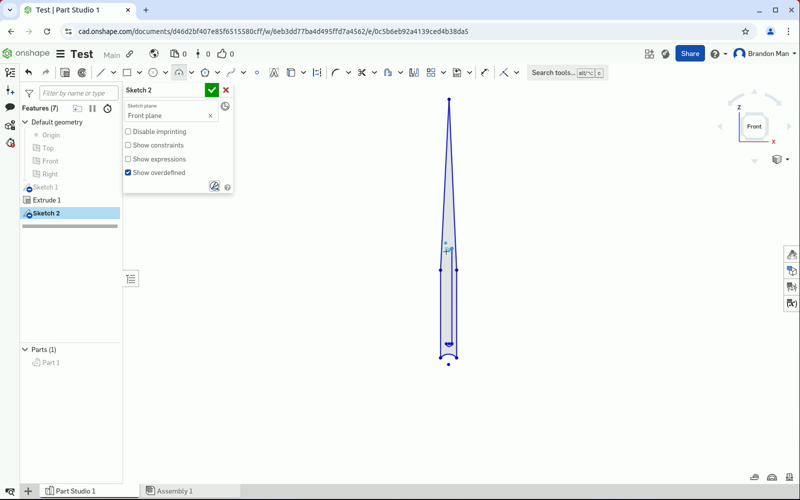
scroll(-6)
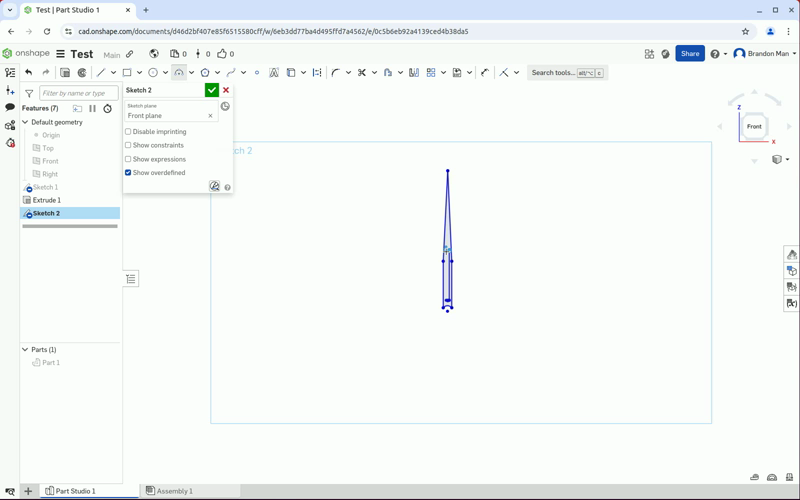
mouse_move(446, 249)
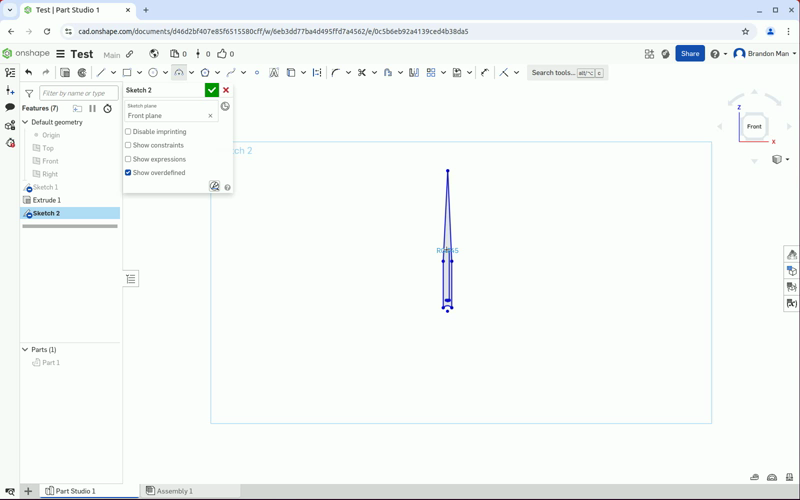
scroll(6)
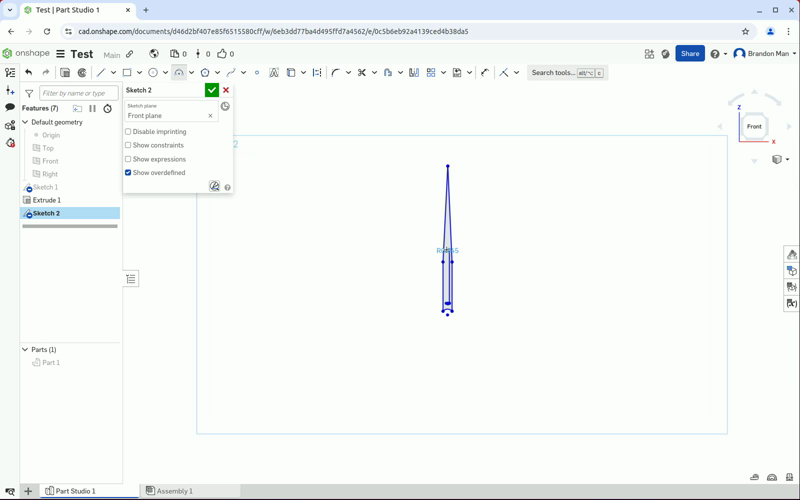
scroll(6)
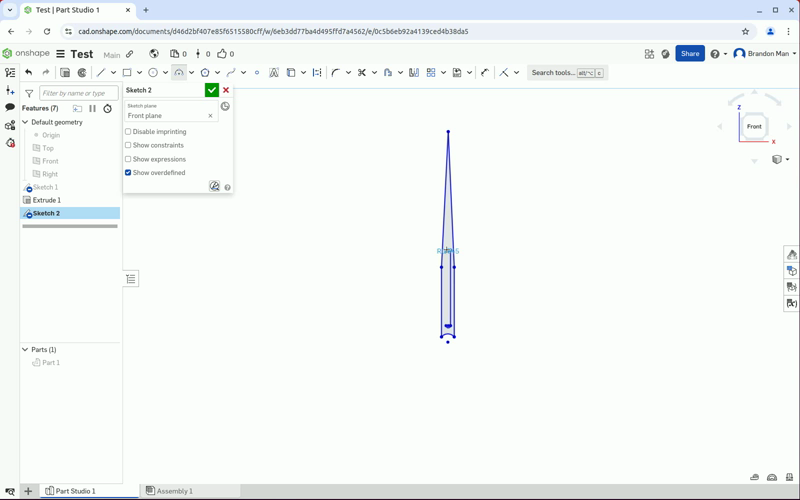
scroll(6)
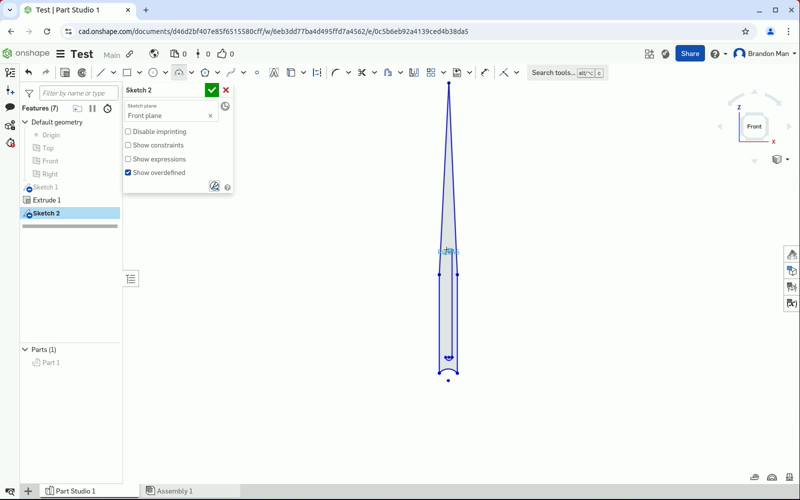
scroll(6)
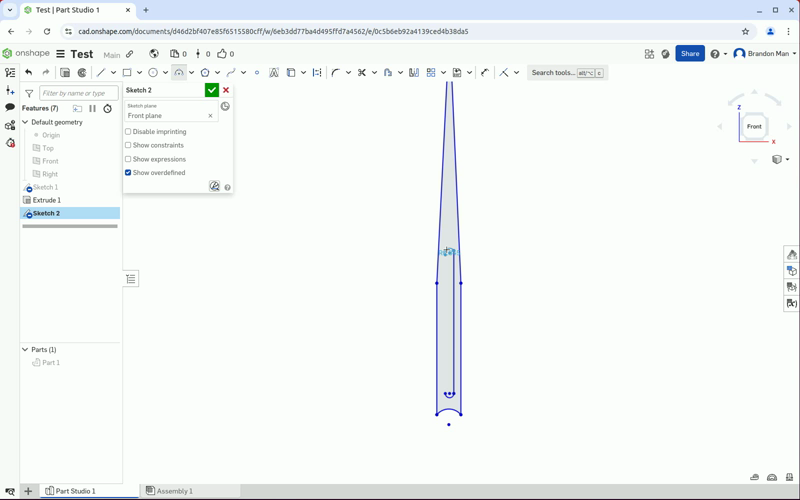
scroll(6)
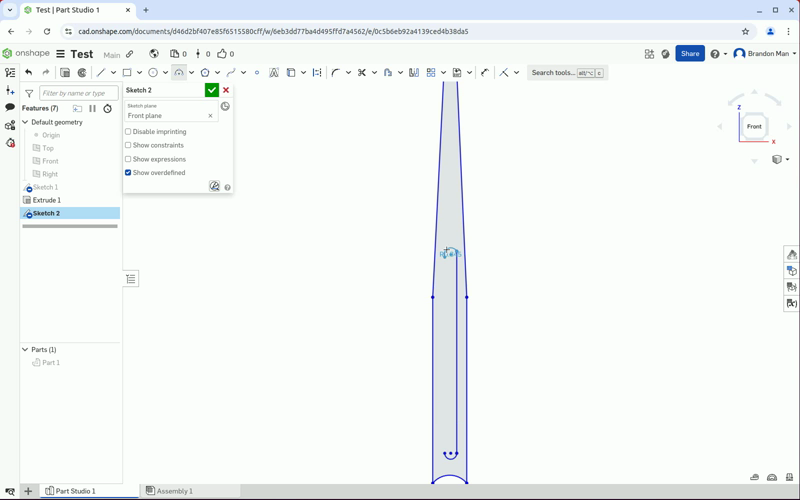
scroll(6)
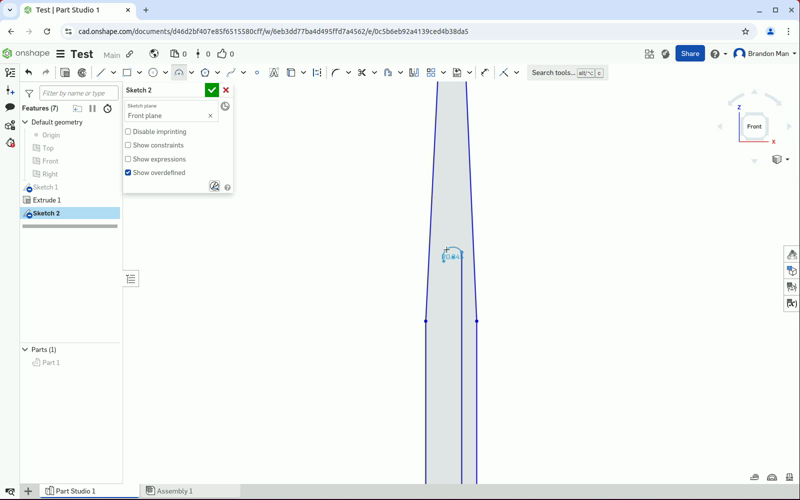
scroll(6)
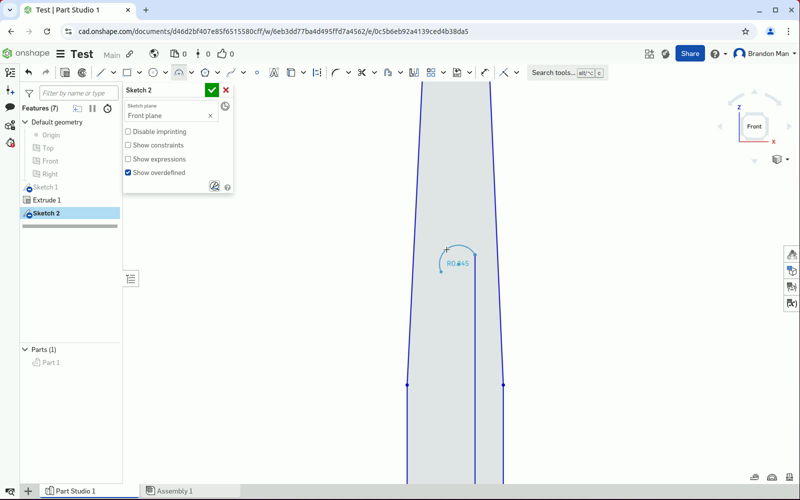
click(446, 249)
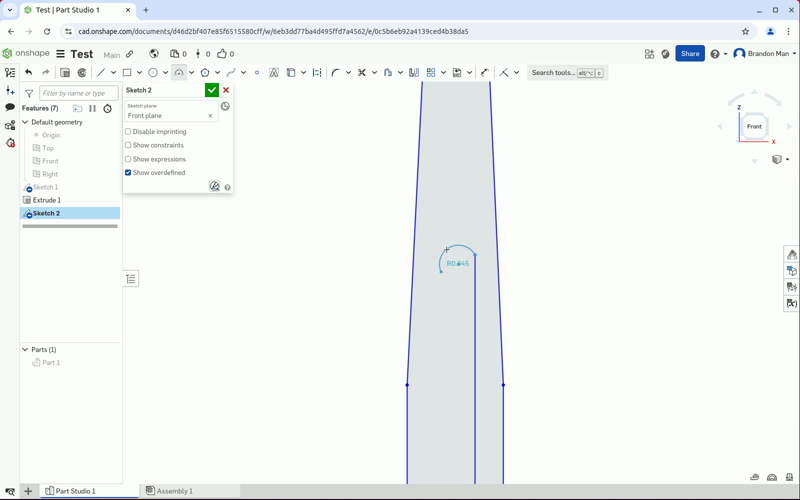
scroll(-6)
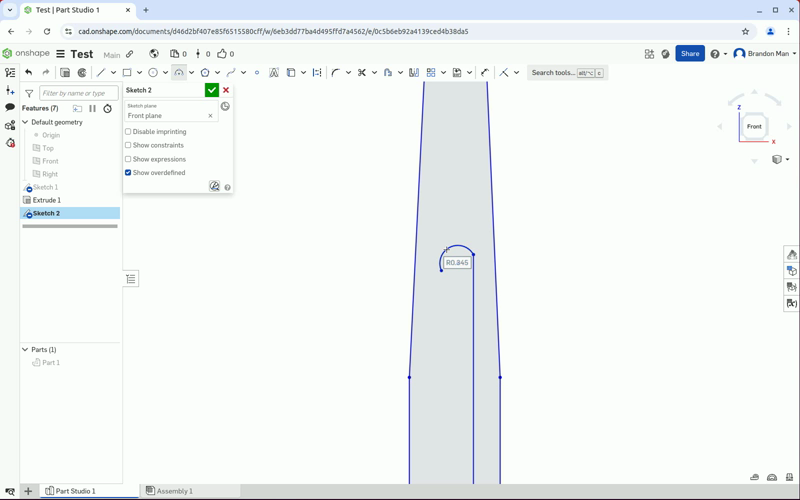
scroll(-6)
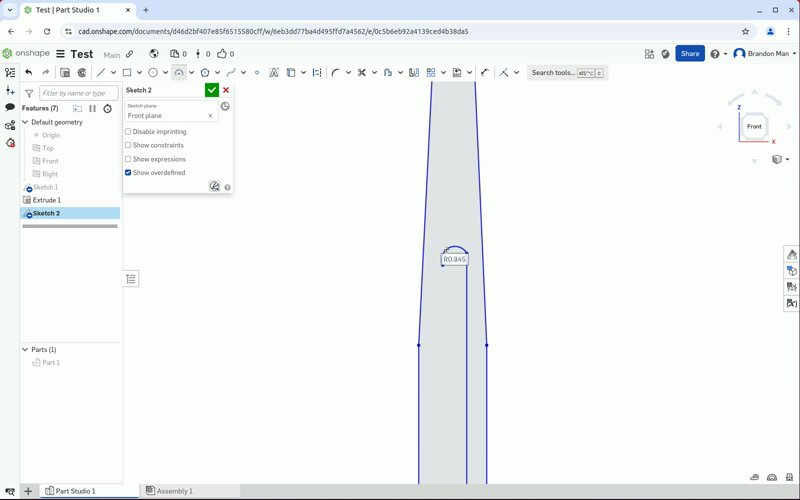
scroll(-6)
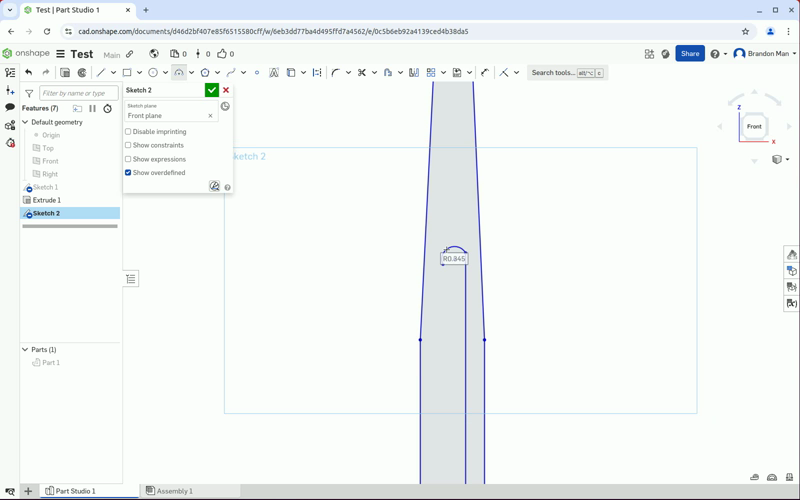
scroll(-6)
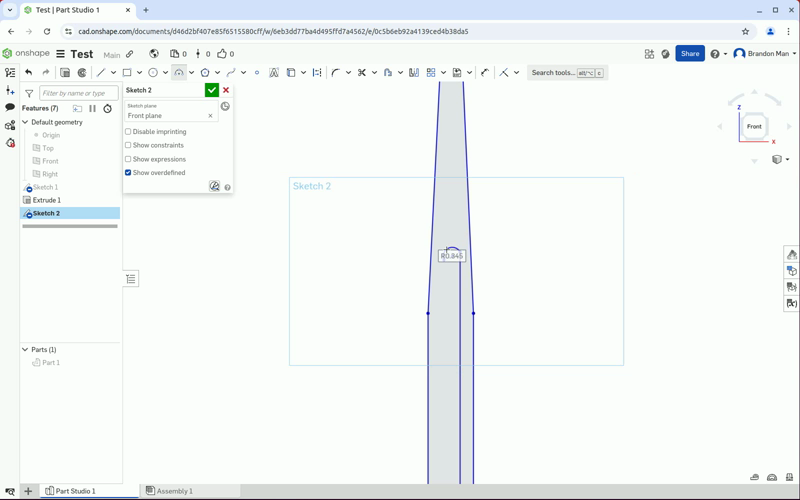
scroll(-6)
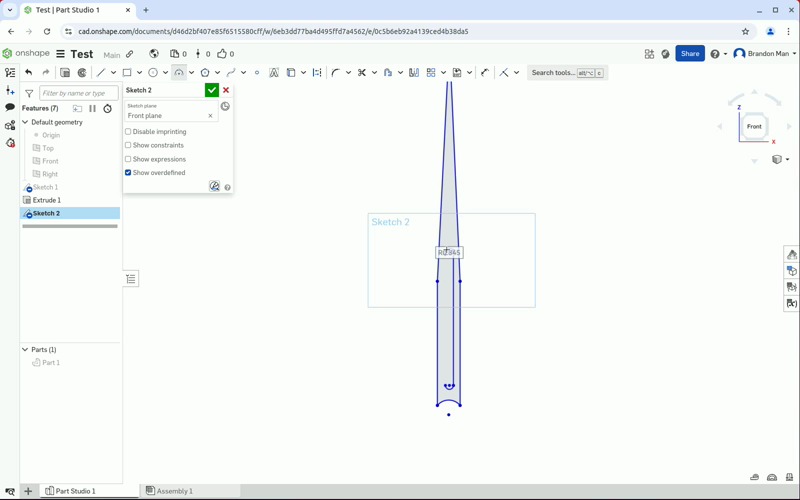
scroll(-6)
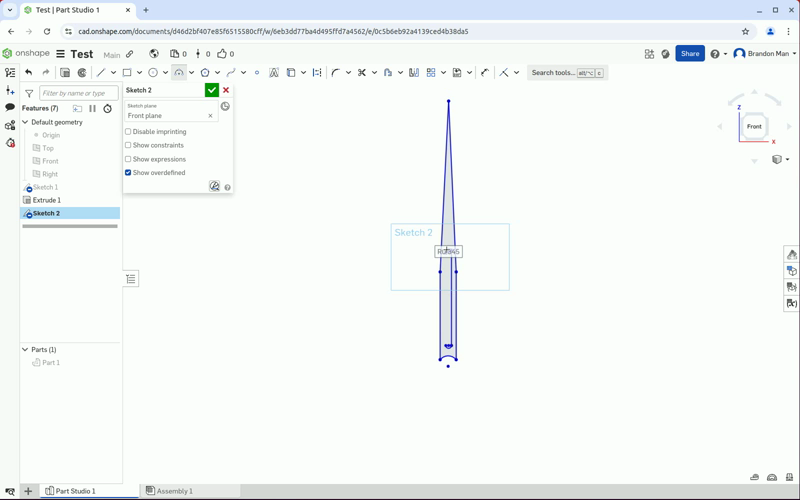
scroll(-6)
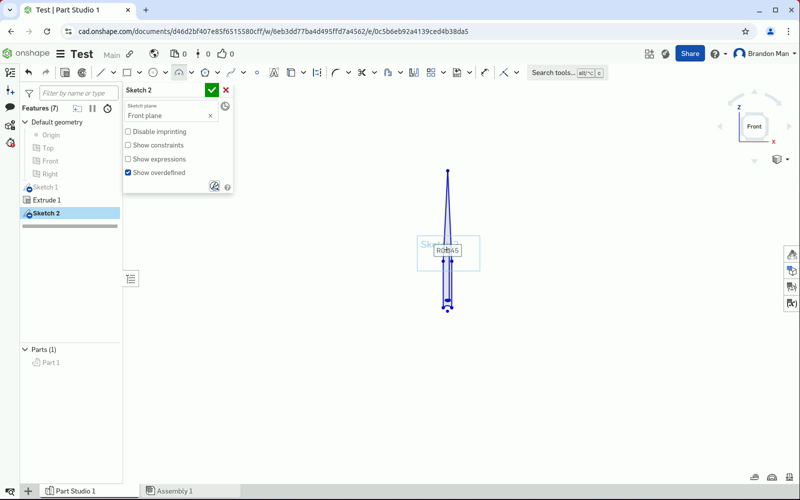
key_up(shift)
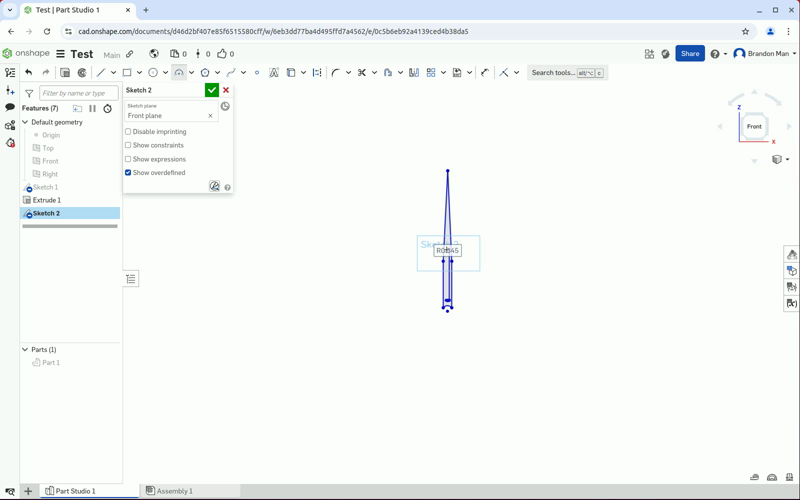
key(esc)
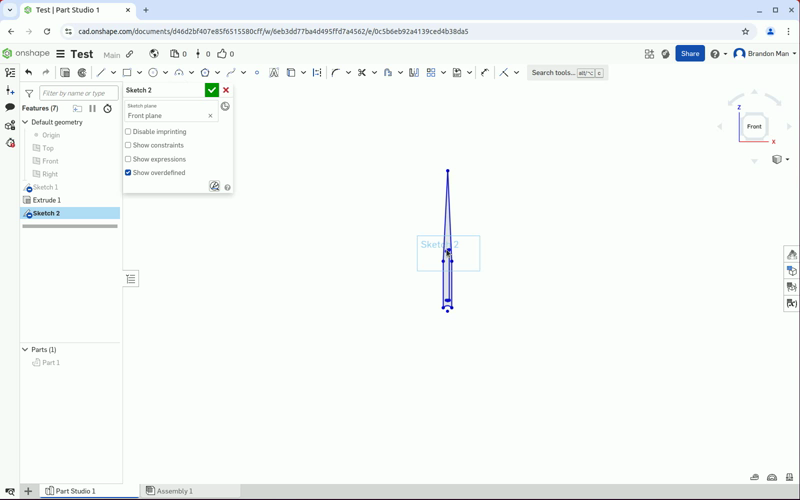
key(l)
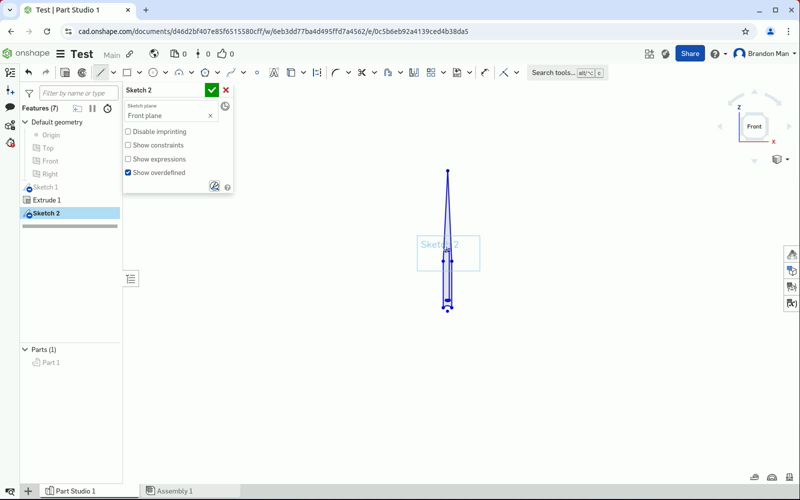
mouse_move(446, 251)
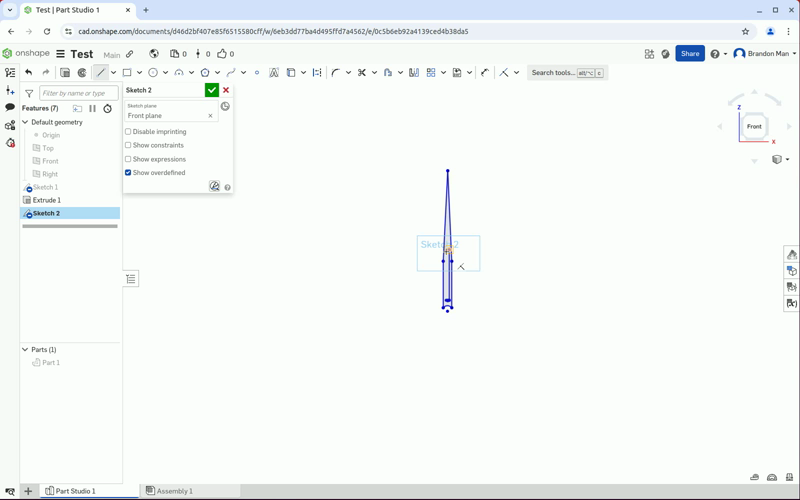
scroll(6)
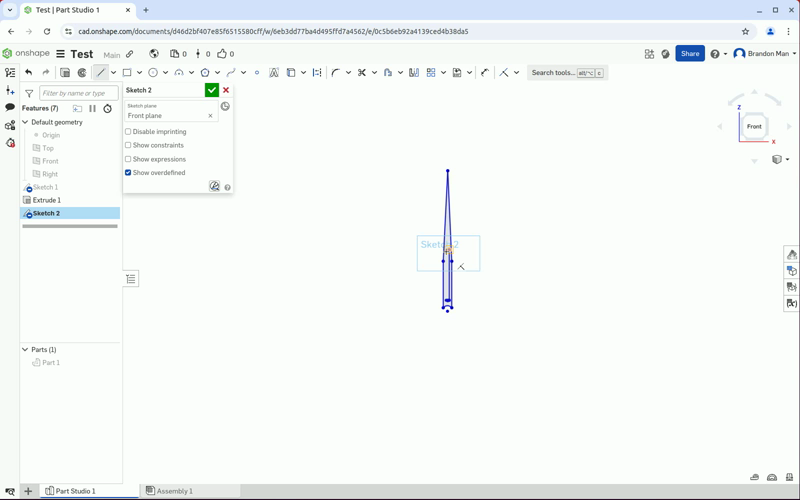
scroll(6)
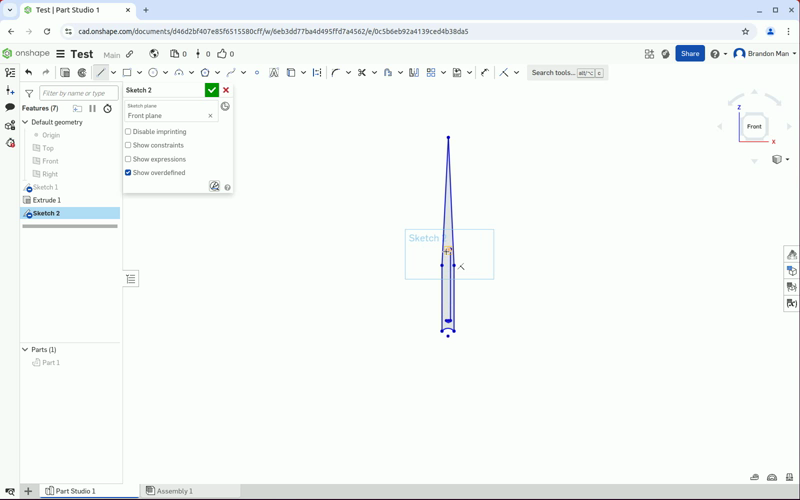
scroll(6)
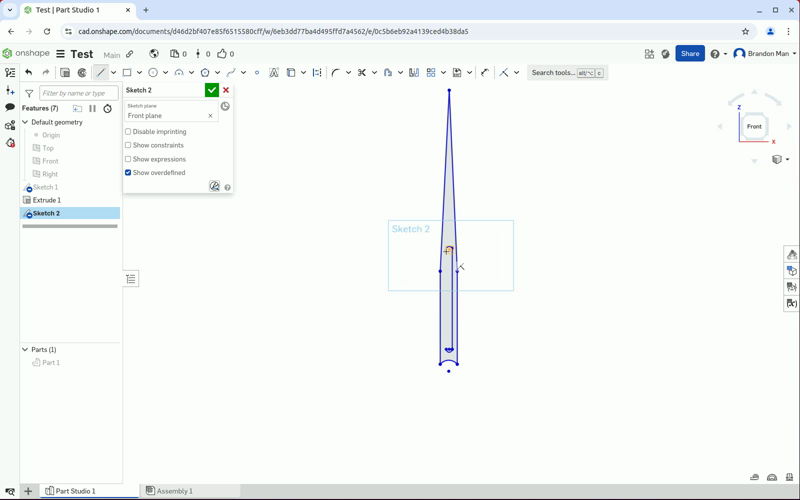
scroll(6)
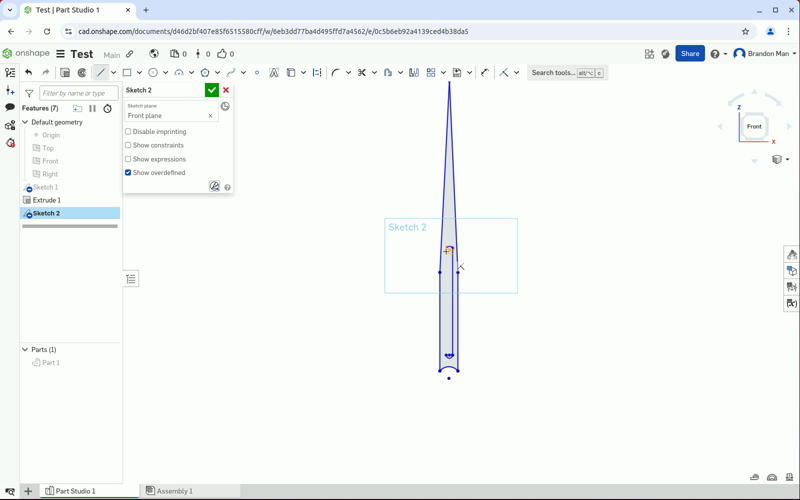
scroll(6)
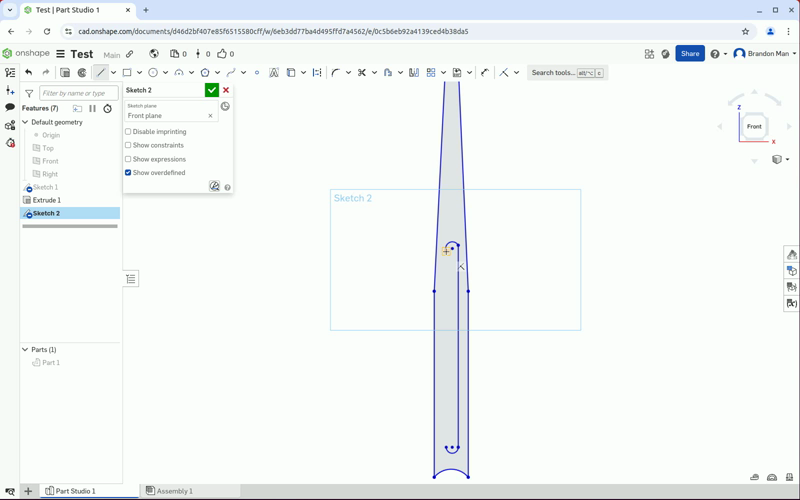
scroll(6)
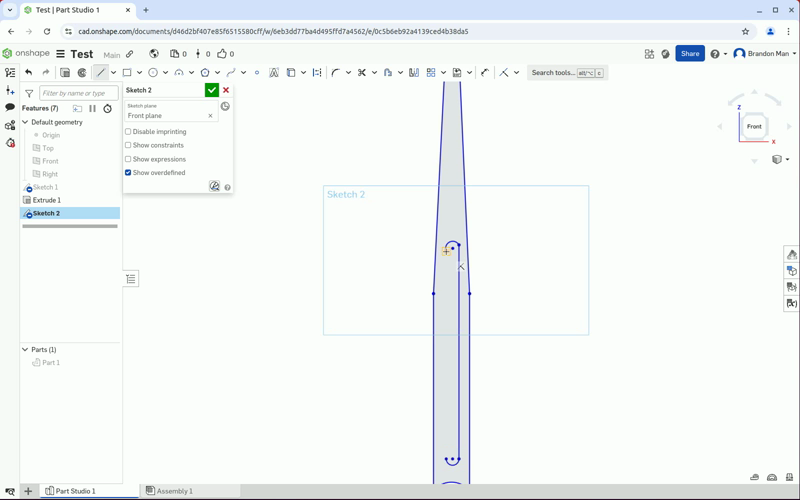
scroll(6)
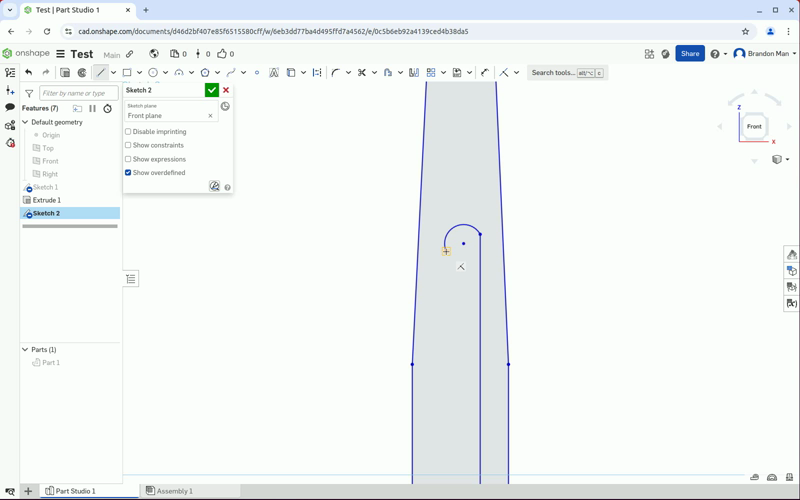
click(446, 251)
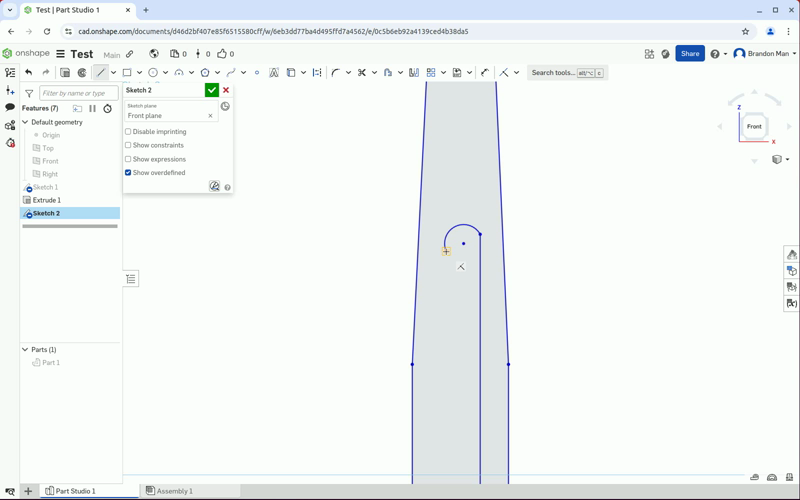
scroll(-6)
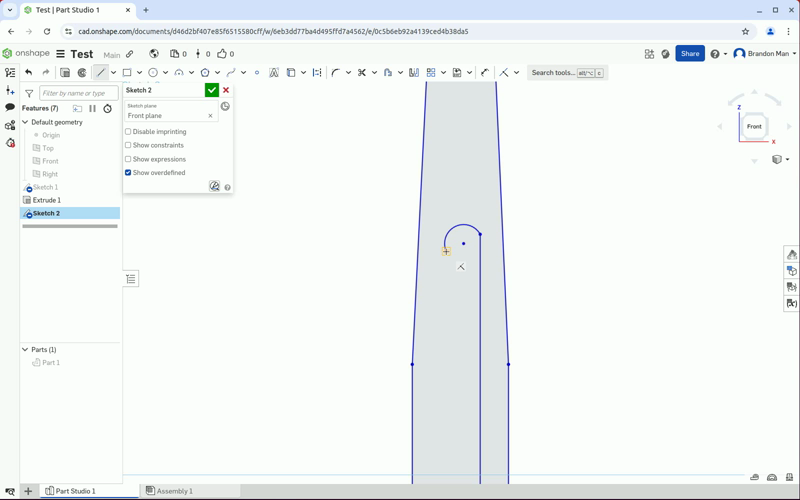
scroll(-6)
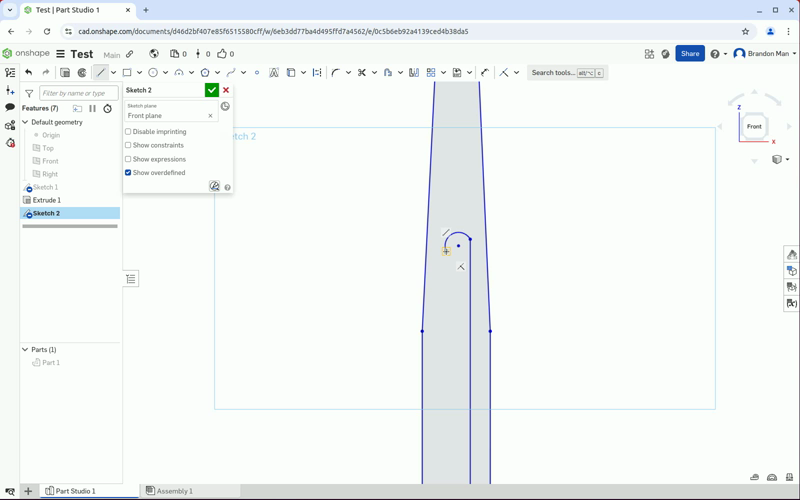
scroll(-6)
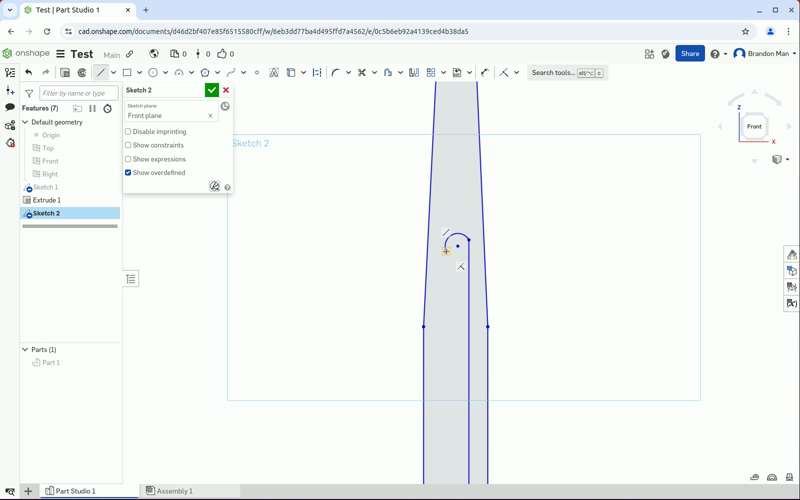
scroll(-6)
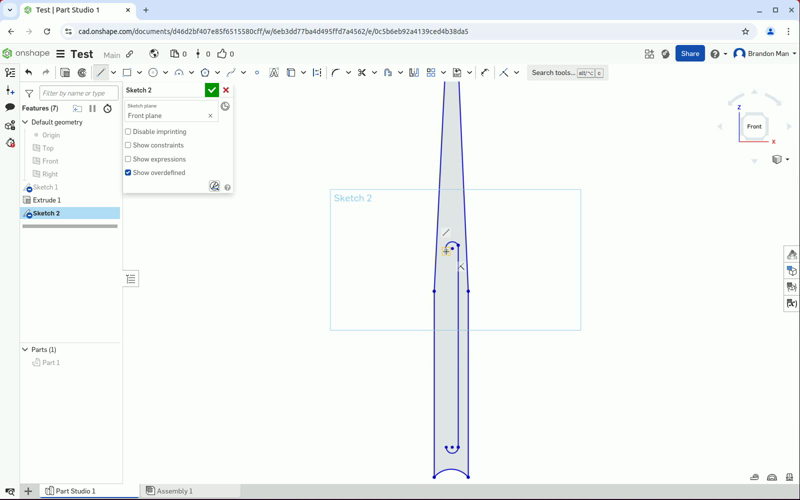
scroll(-6)
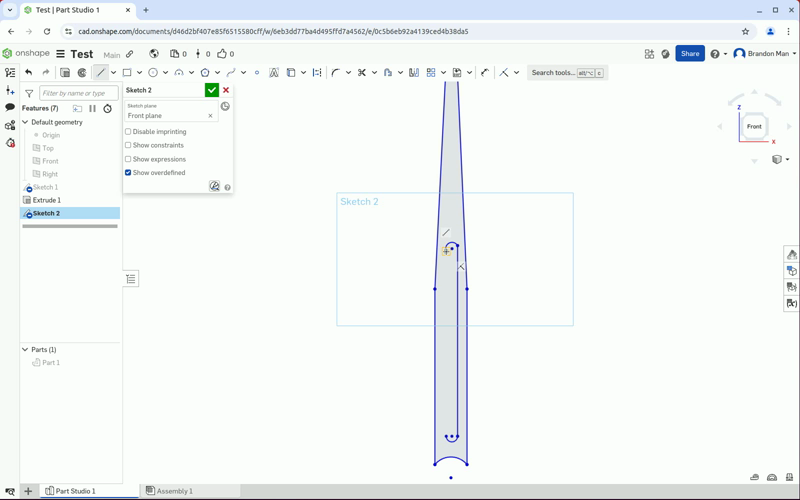
scroll(-6)
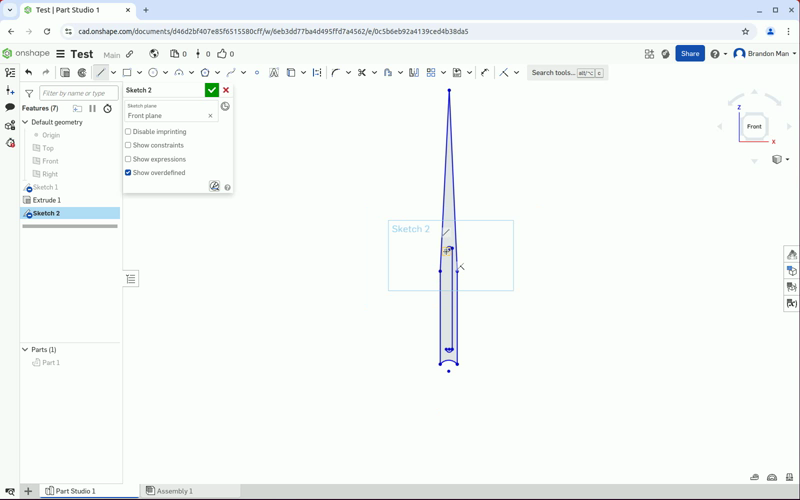
scroll(-6)
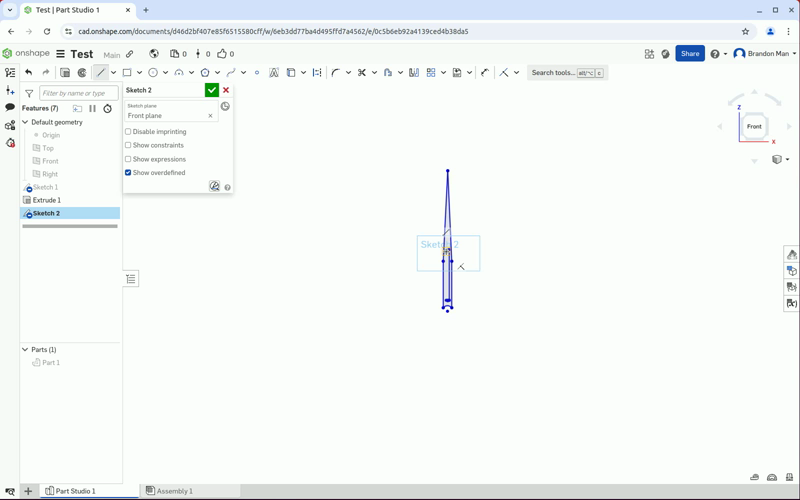
mouse_move(476, 251)
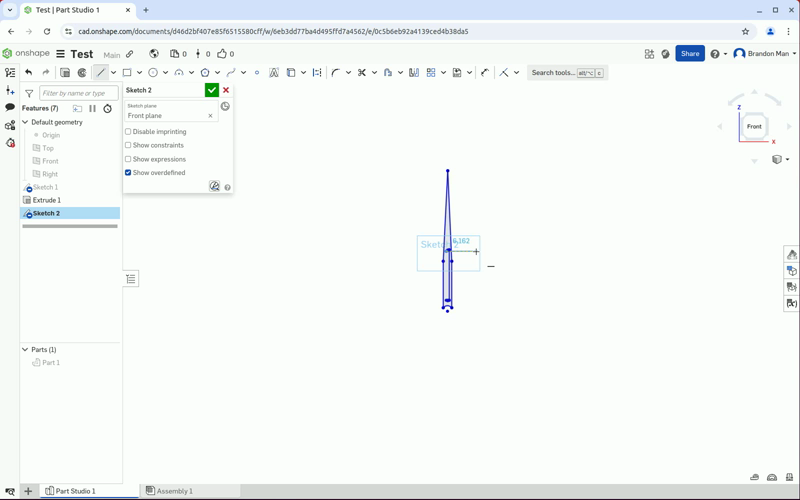
key_down(shift)
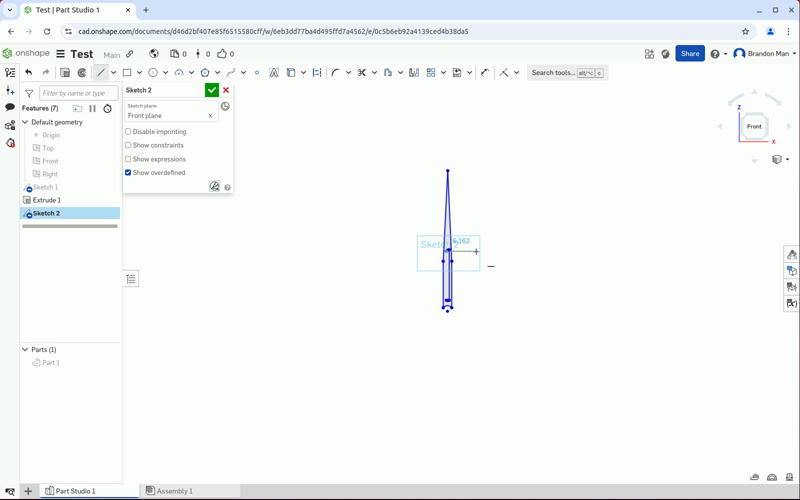
mouse_move(446, 300)
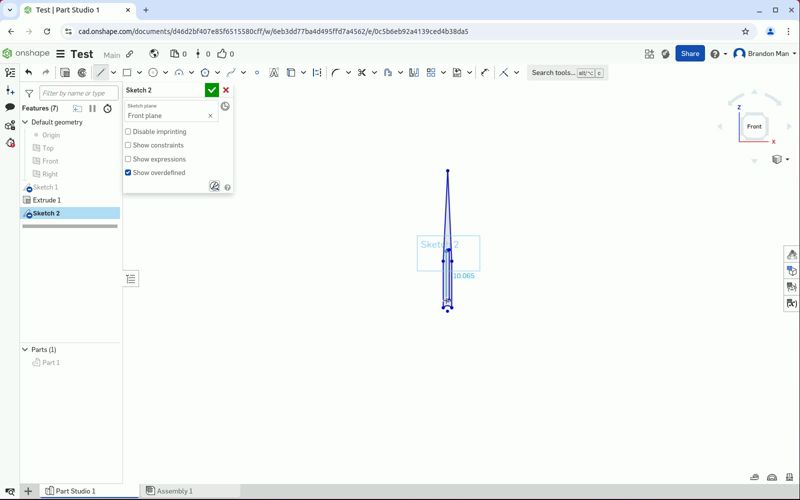
scroll(6)
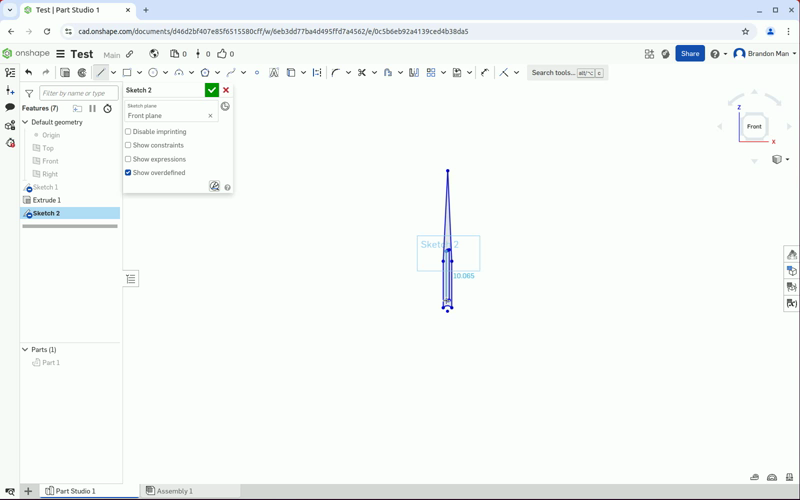
scroll(6)
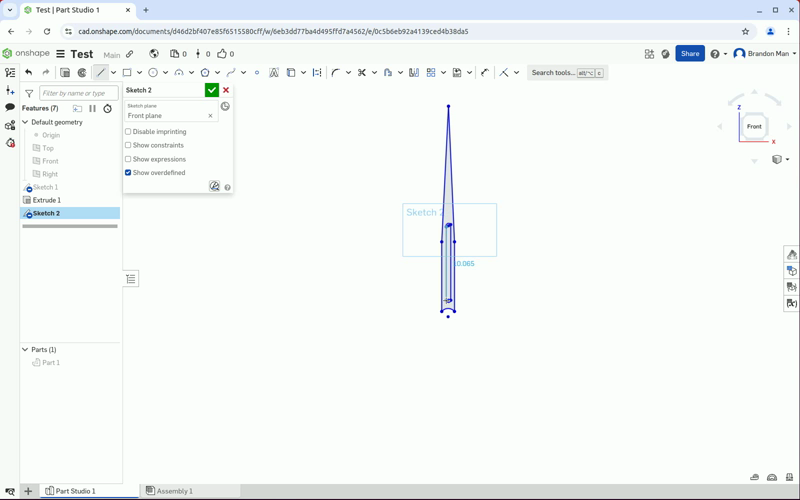
scroll(6)
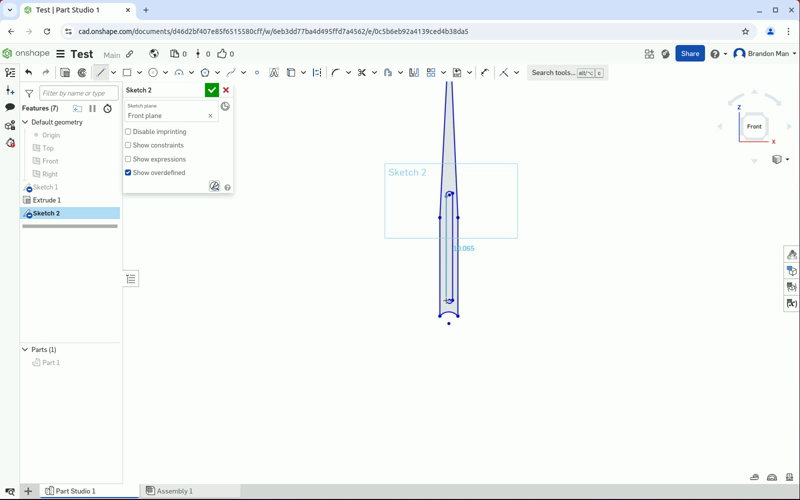
scroll(6)
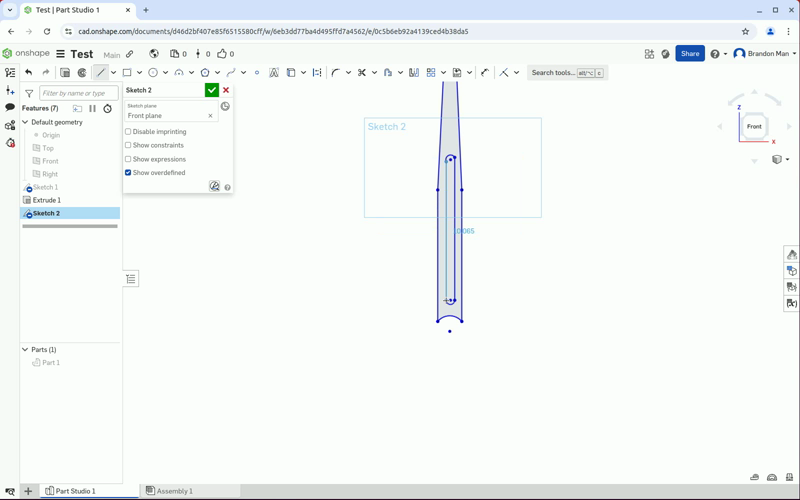
scroll(6)
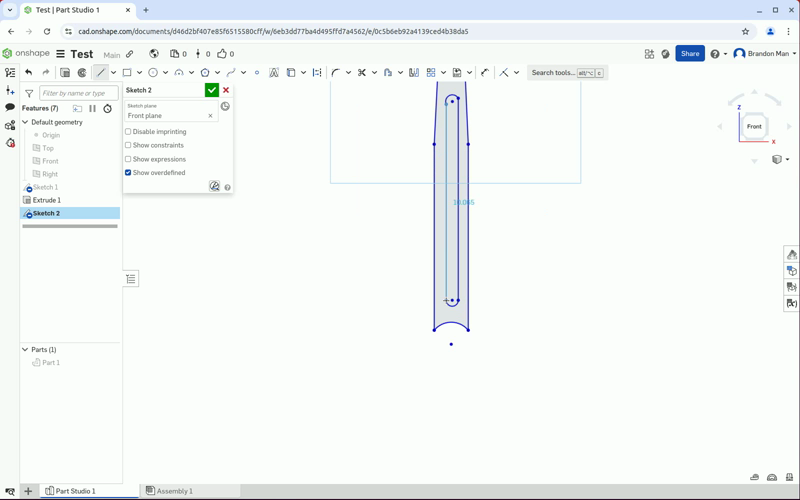
scroll(6)
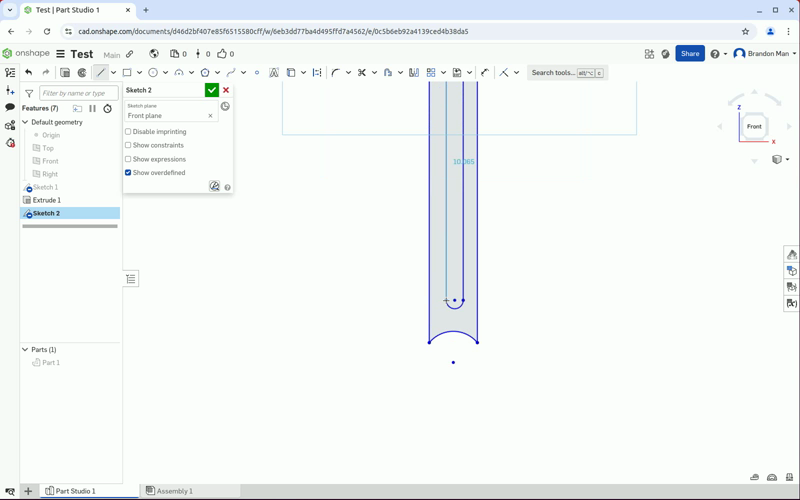
scroll(6)
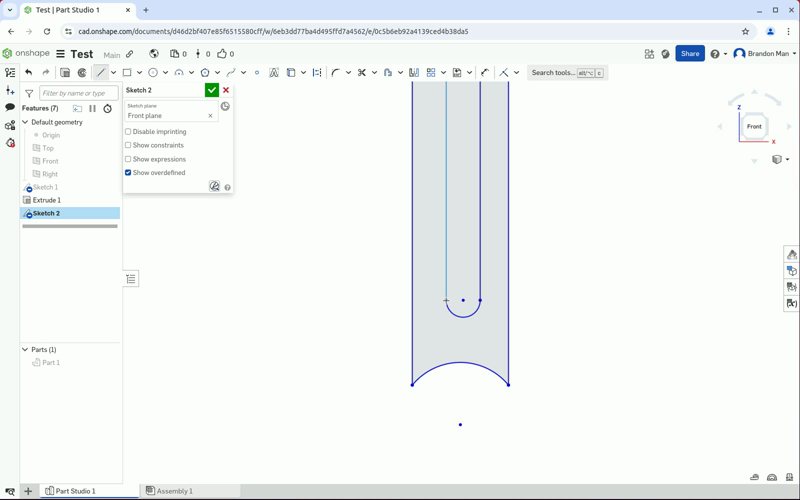
key_up(shift)
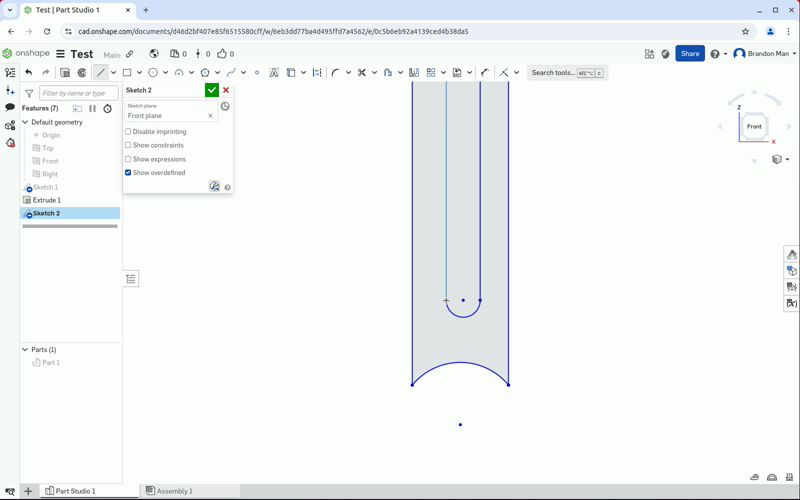
click(446, 300)
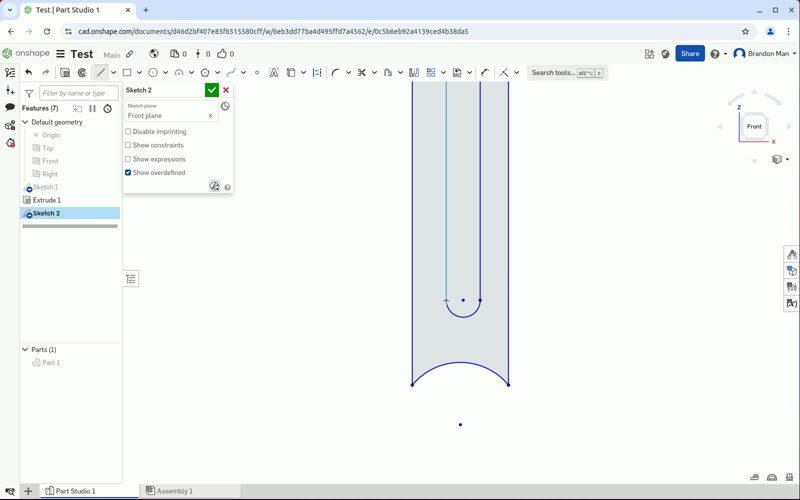
scroll(-6)
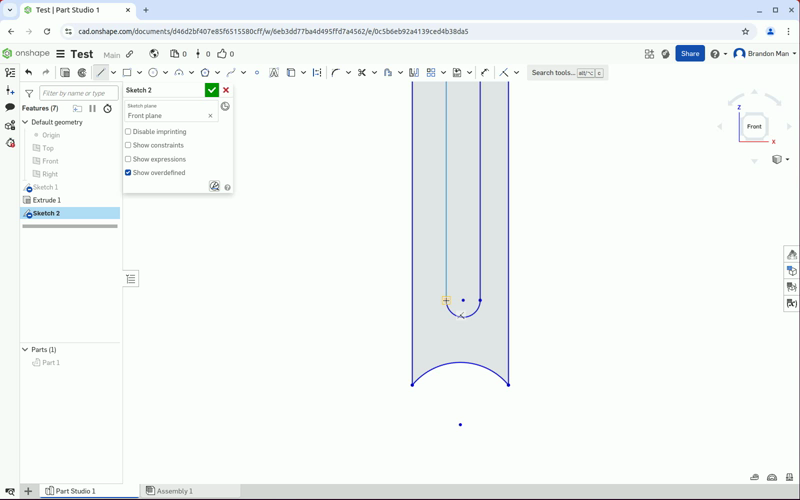
scroll(-6)
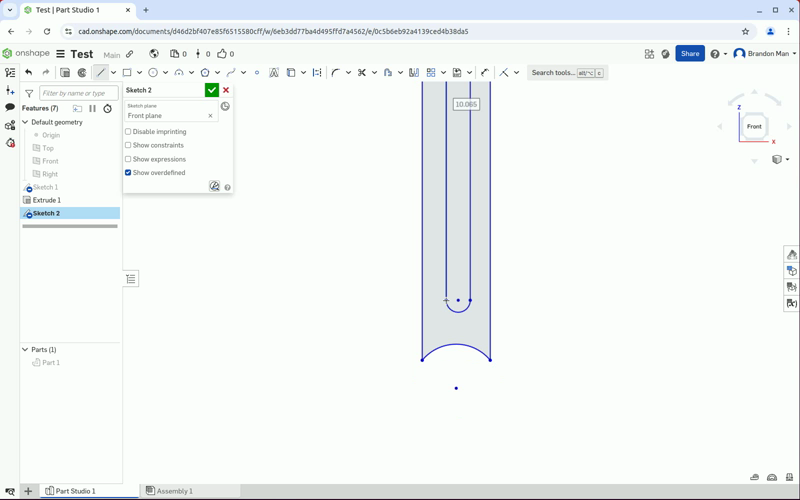
scroll(-6)
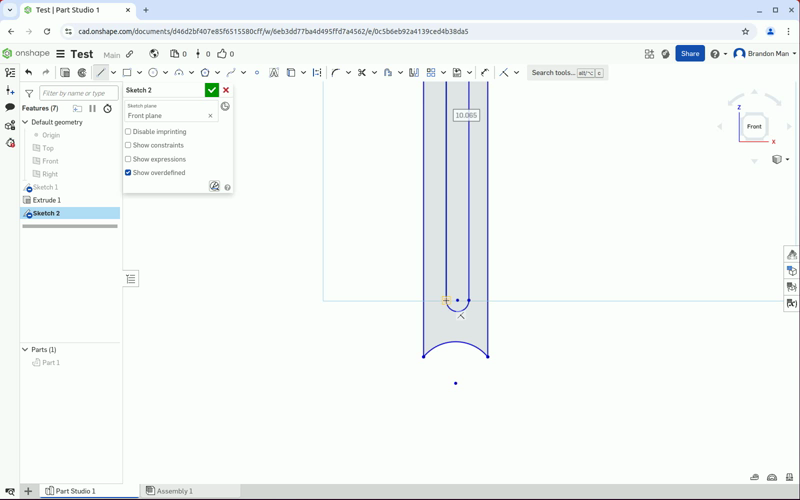
scroll(-6)
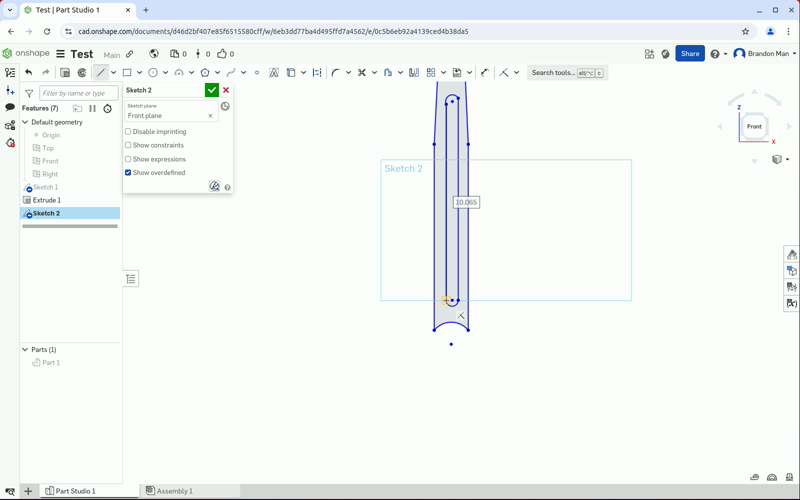
scroll(-6)
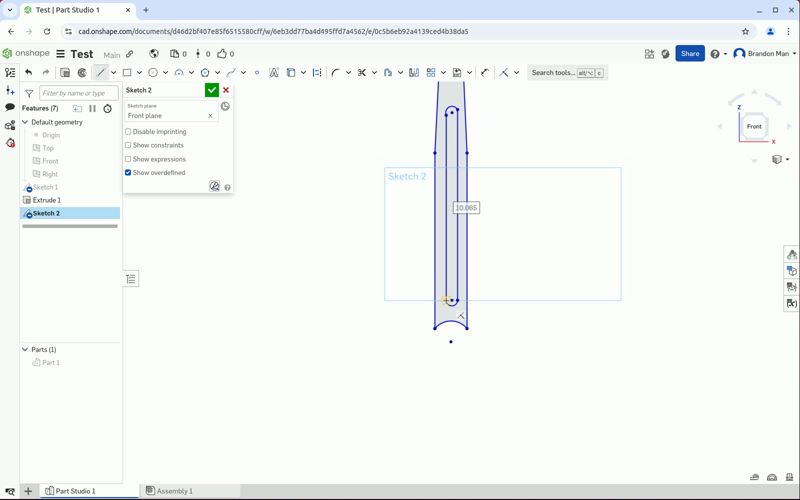
scroll(-6)
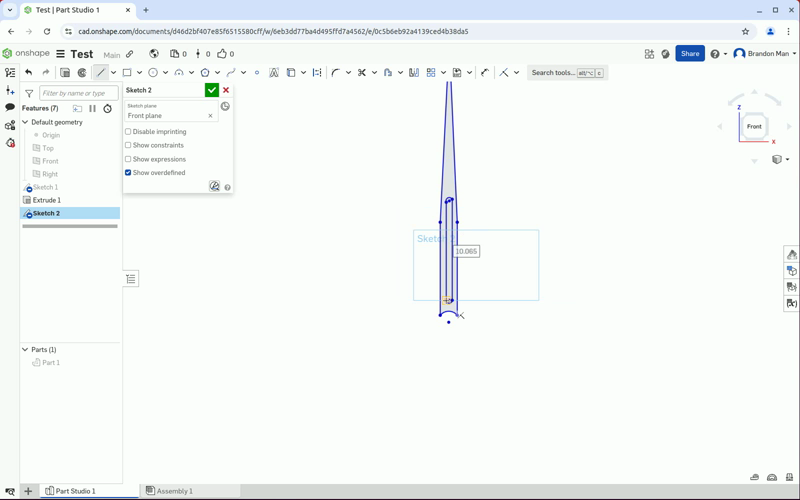
scroll(-6)
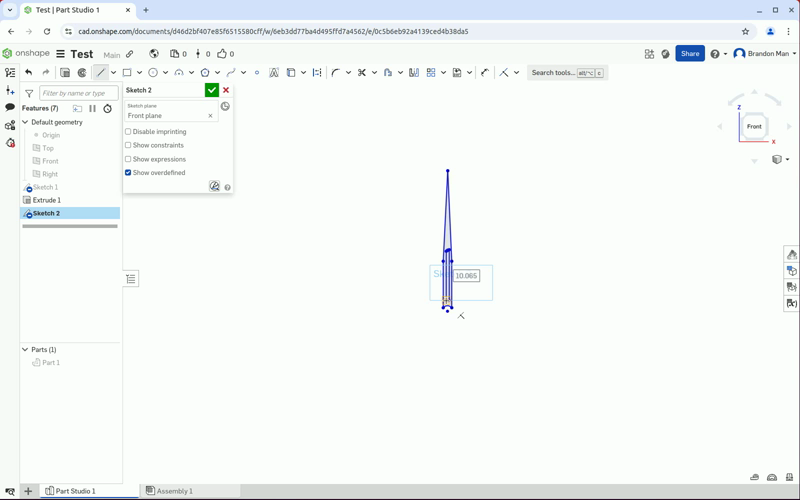
key(esc)
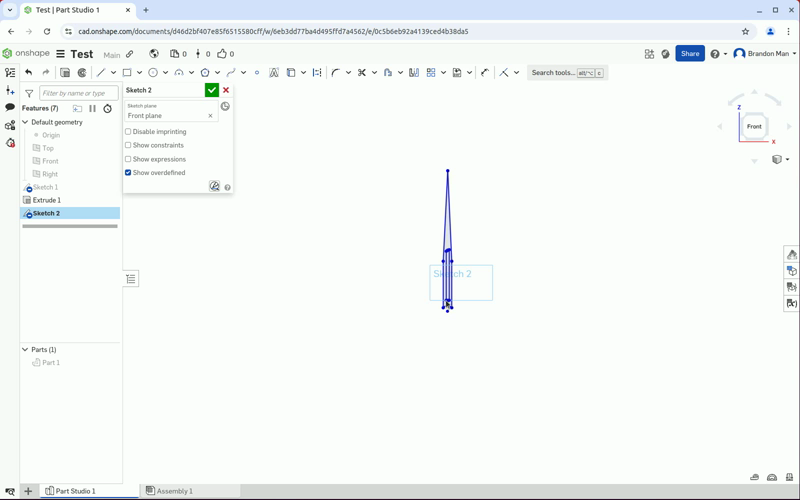
mouse_move(445, 285)
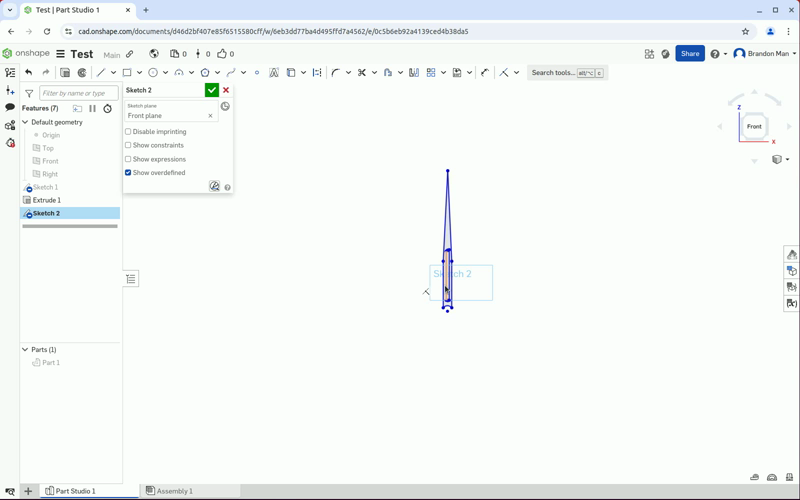
scroll(6)
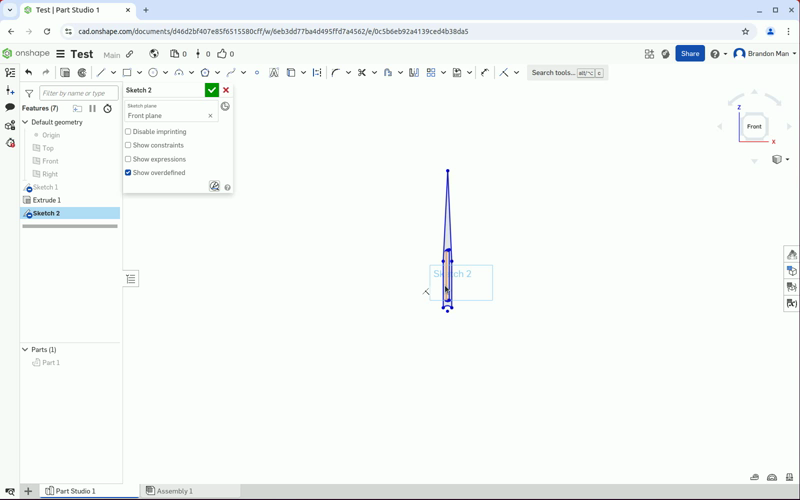
scroll(6)
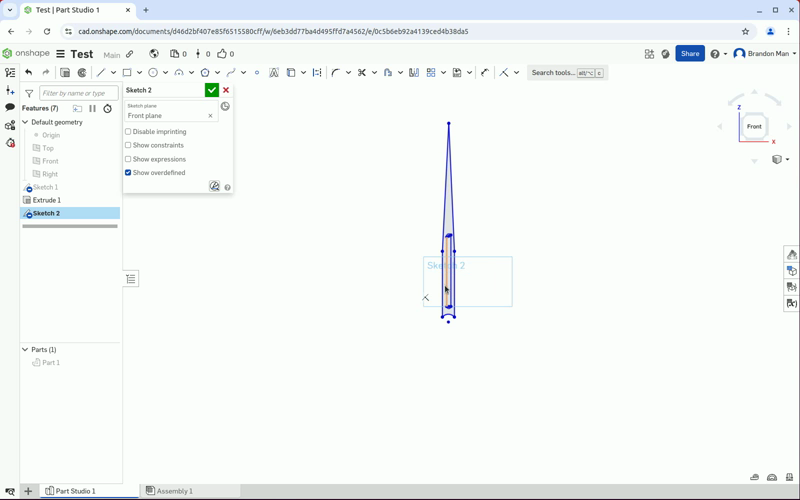
scroll(6)
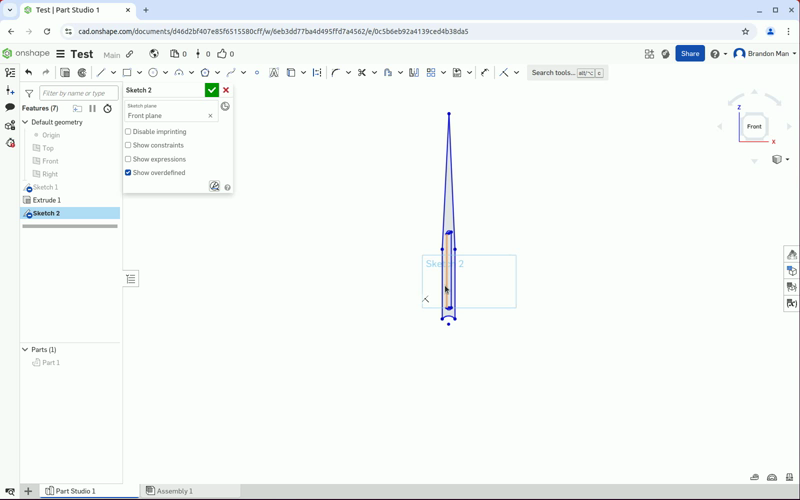
scroll(6)
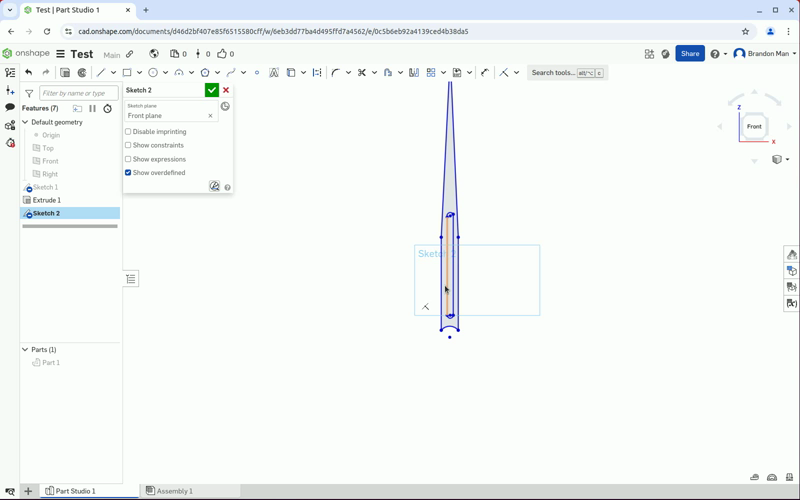
scroll(6)
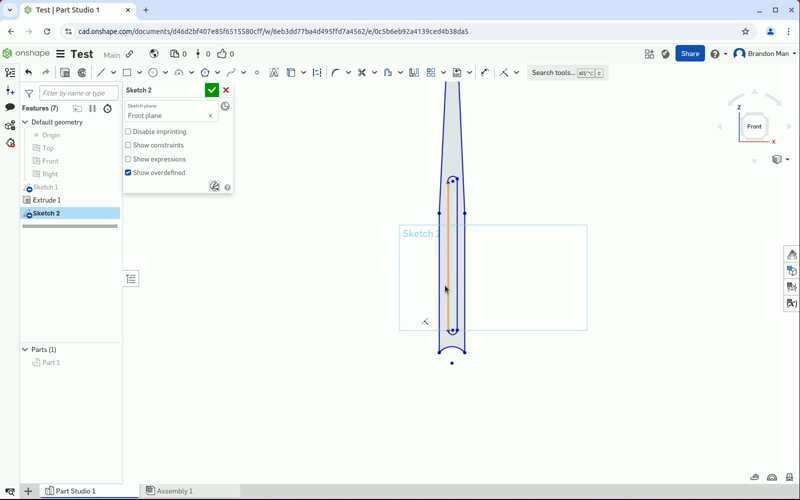
scroll(6)
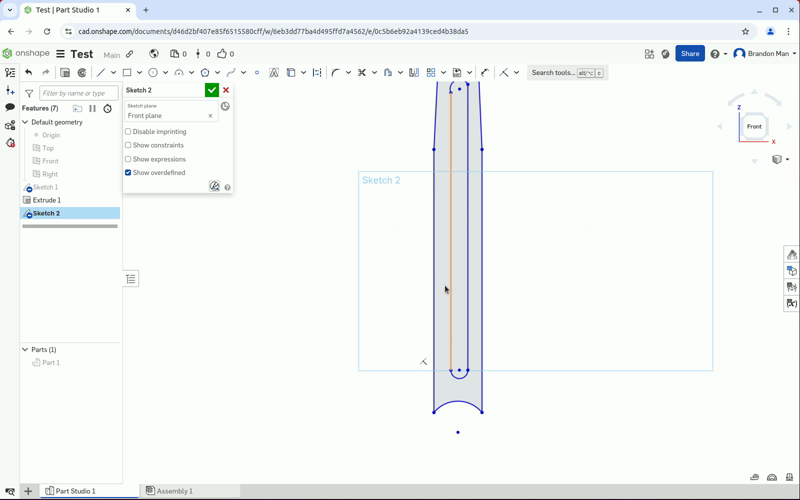
scroll(6)
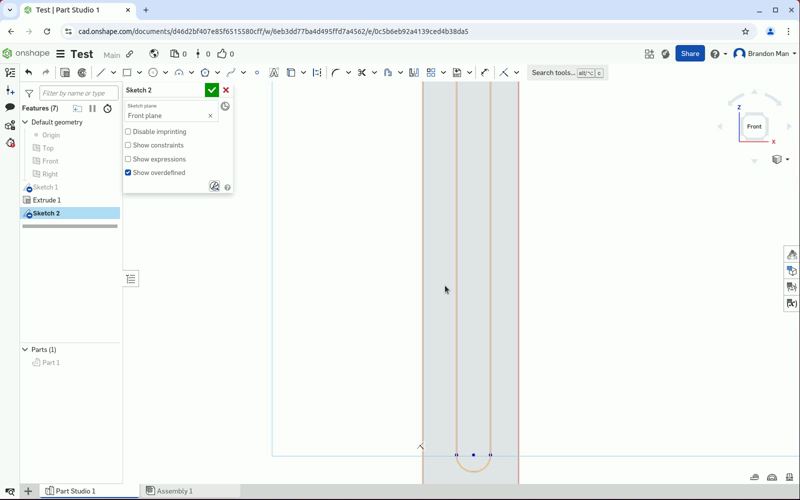
click(445, 285)
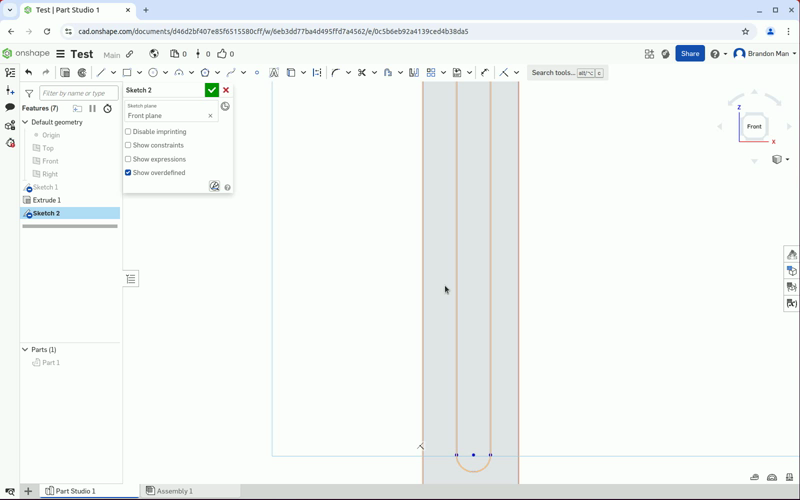
scroll(-6)
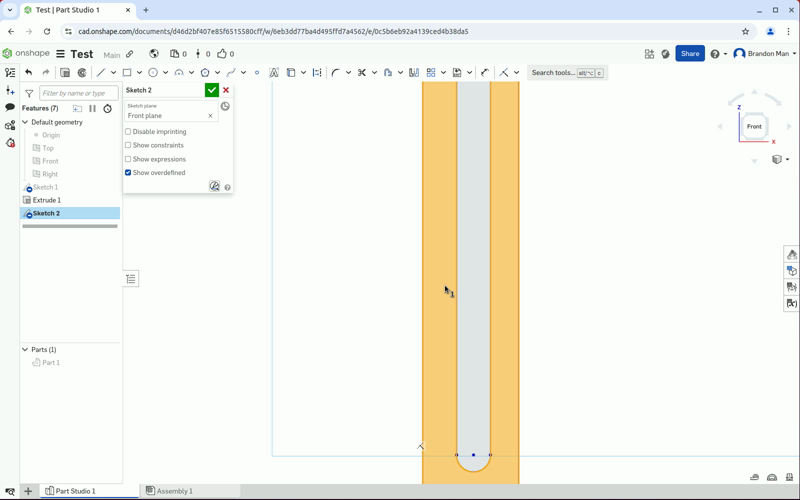
scroll(-6)
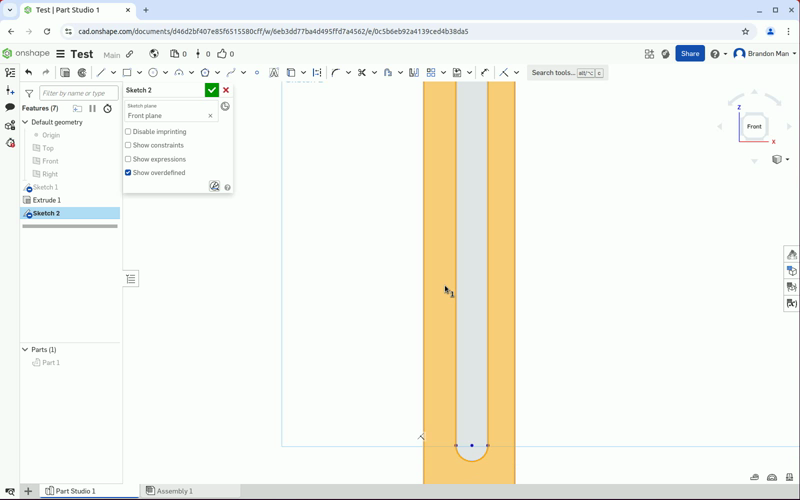
scroll(-6)
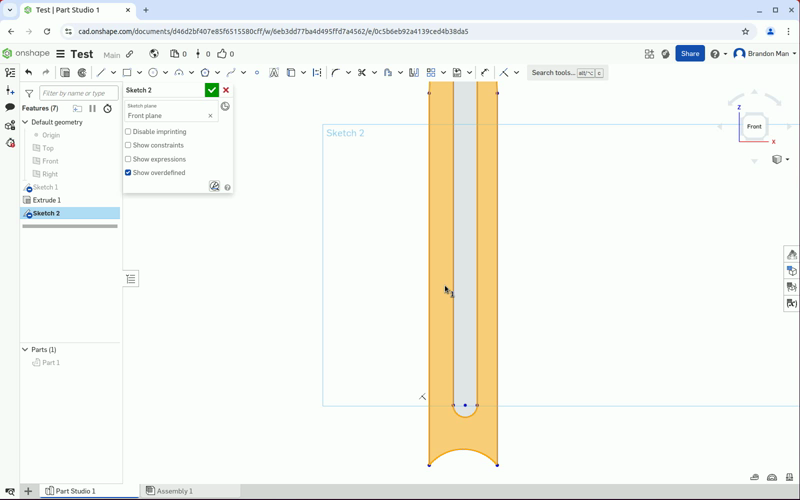
scroll(-6)
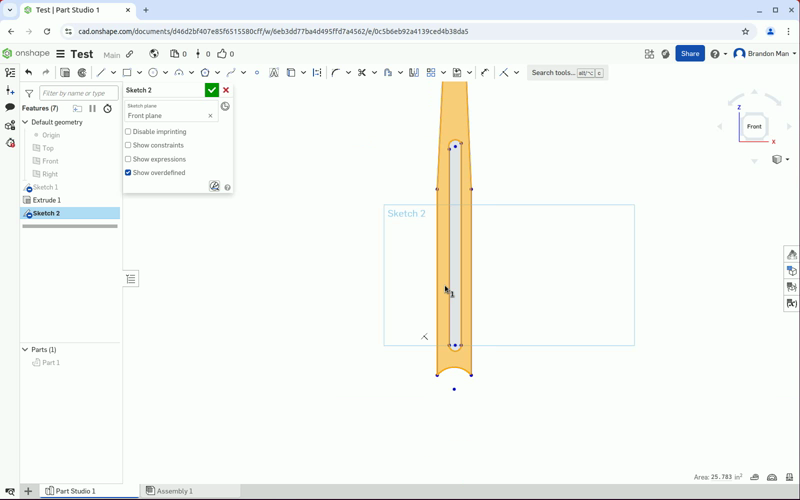
scroll(-6)
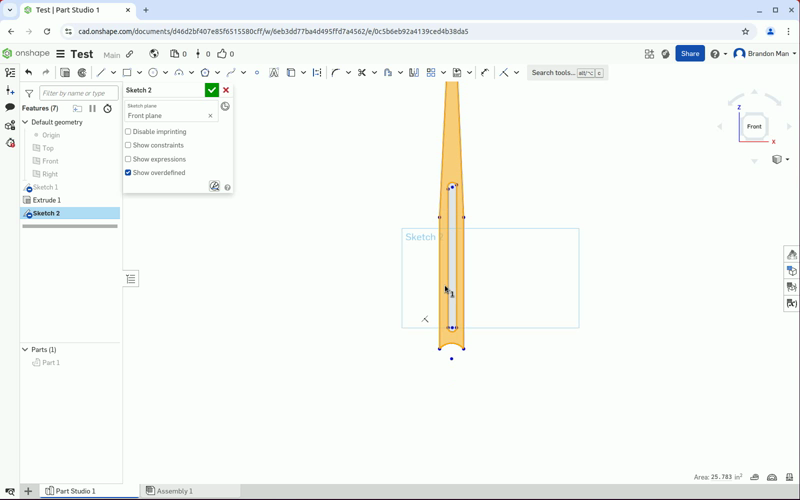
scroll(-6)
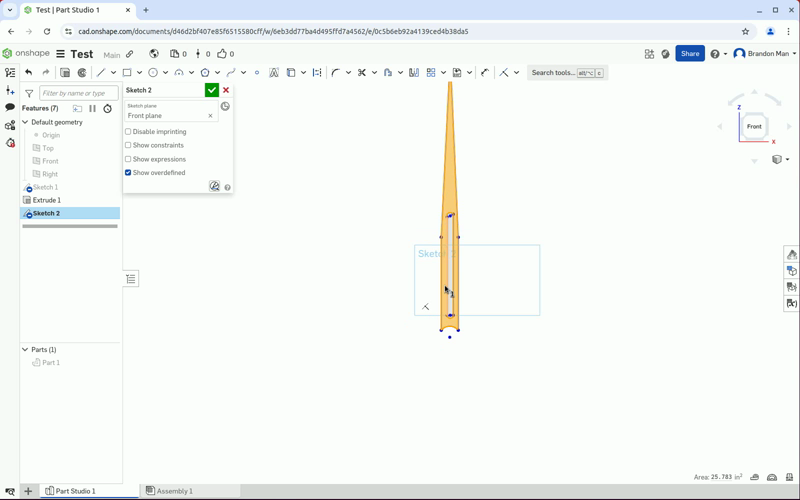
scroll(-6)
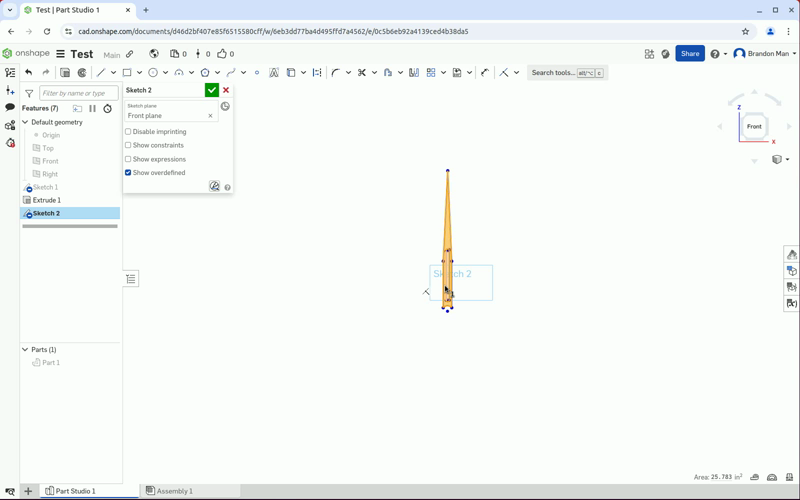
mouse_move(73, 352)
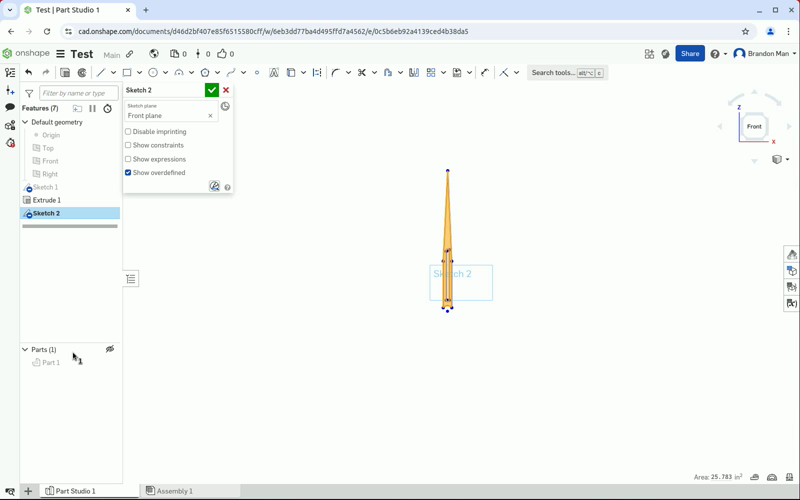
key(shift+y)
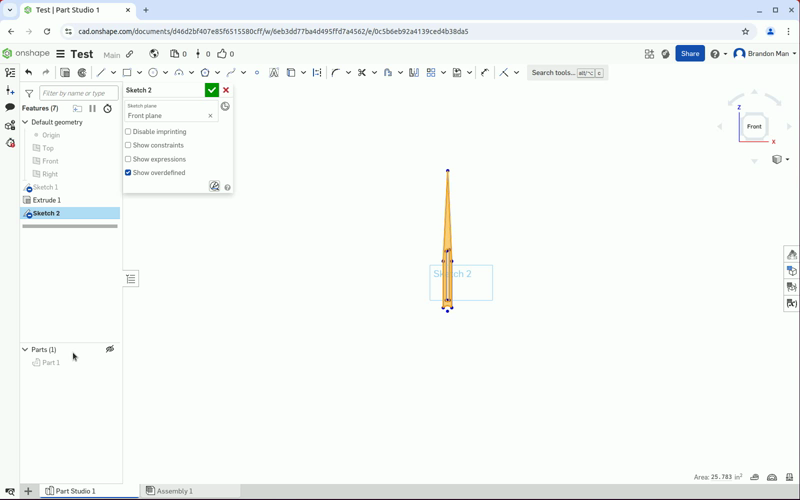
key(shift+e)
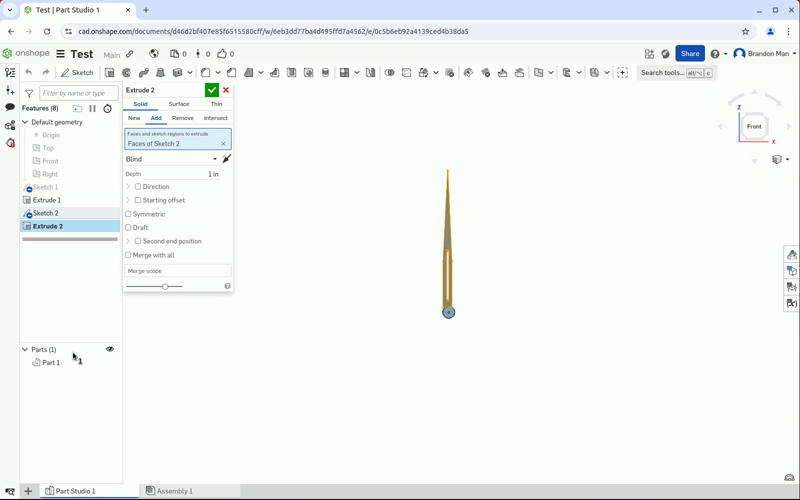
mouse_move(143, 106)
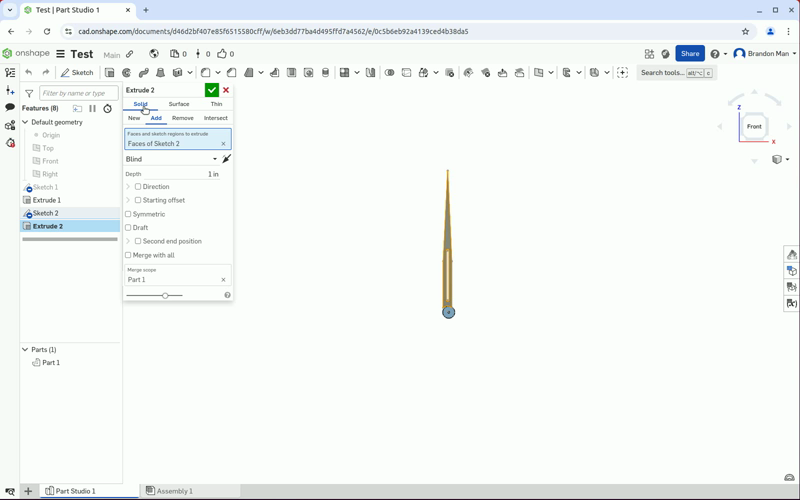
click(143, 106)
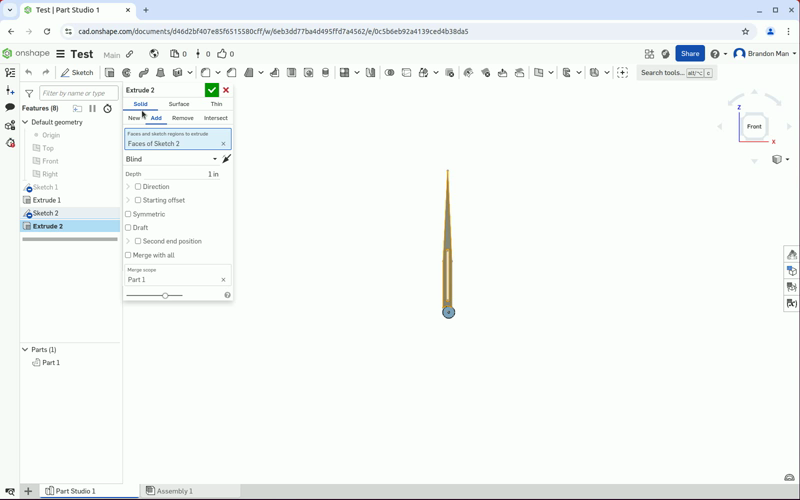
mouse_move(137, 120)
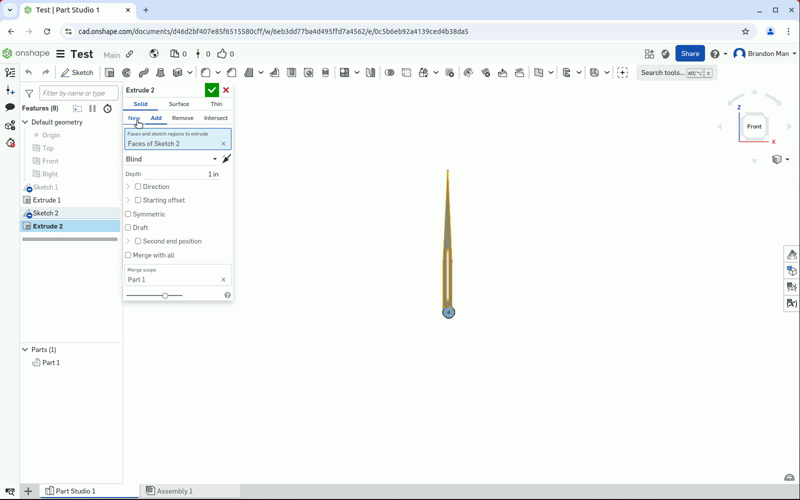
click(137, 120)
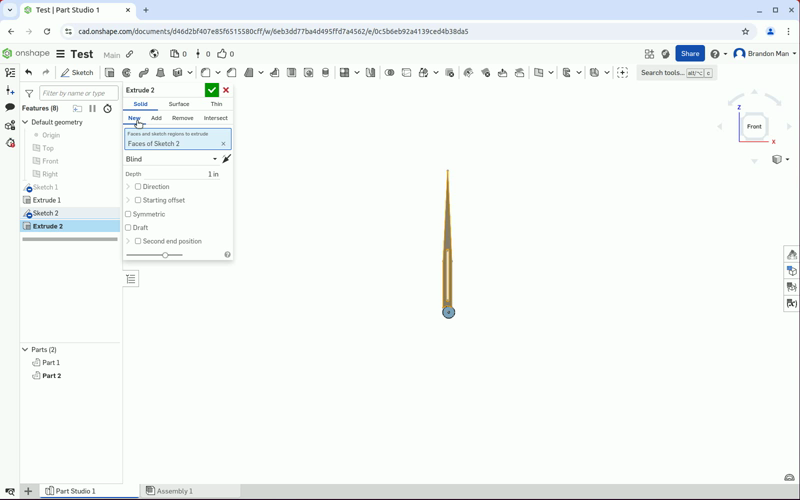
key(tab, 4)
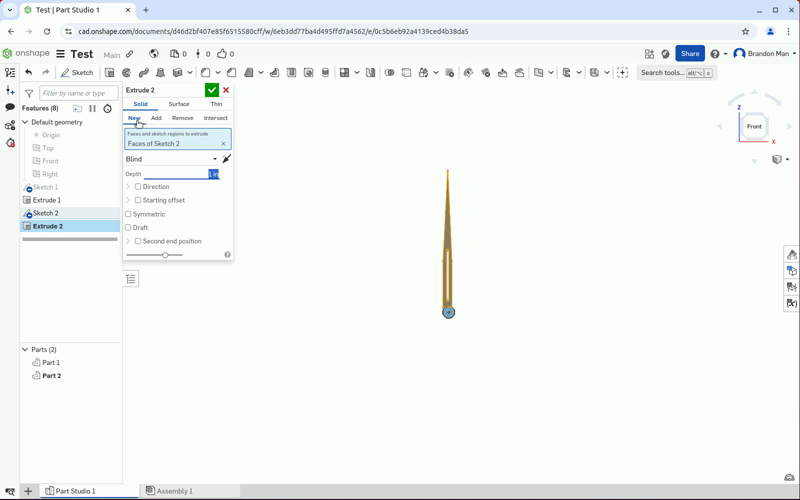
text(0.482)
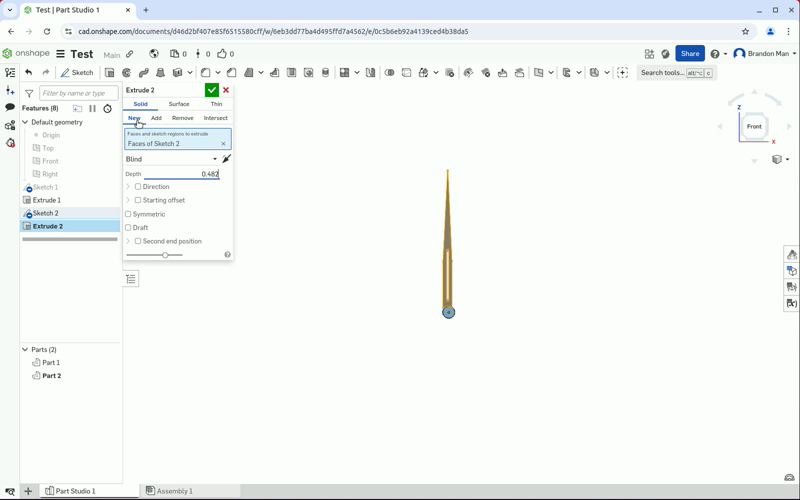
key(tab, 3)
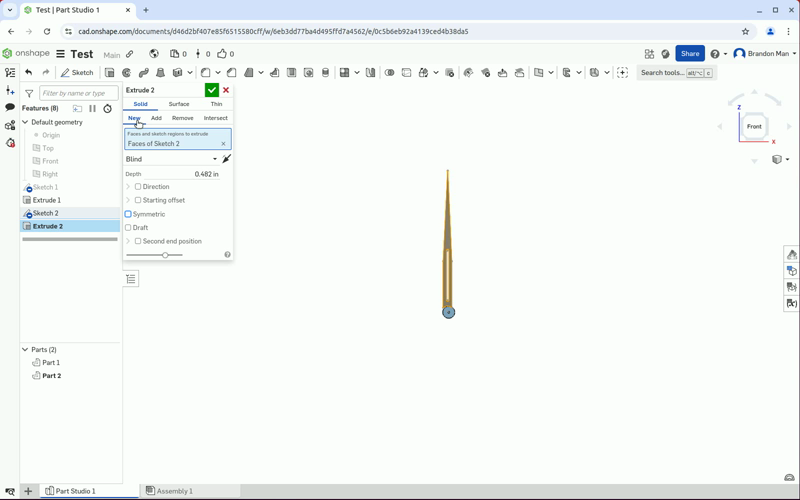
key(space)
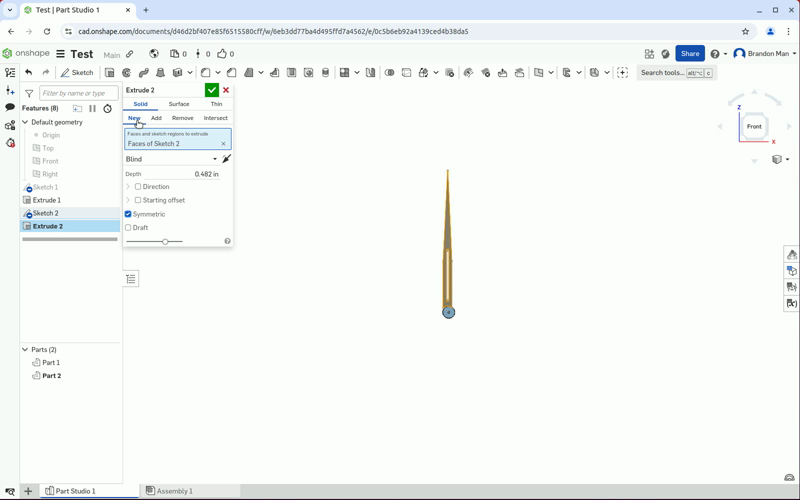
key(enter)
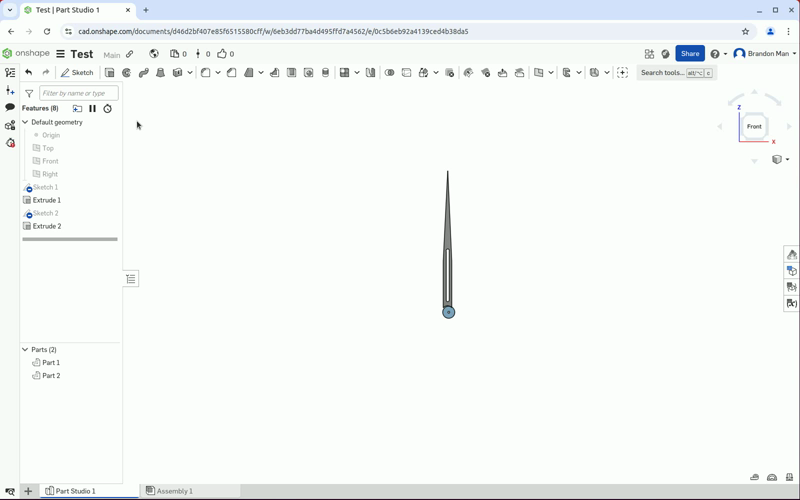
key(shift+h)
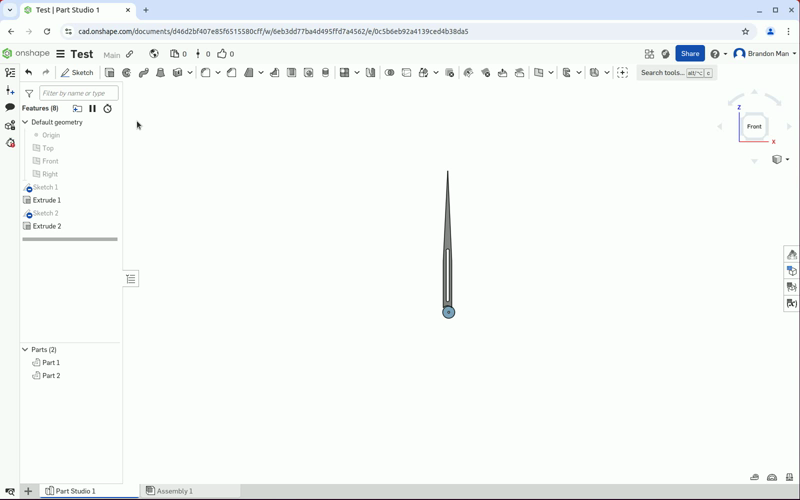
key(shift+h)
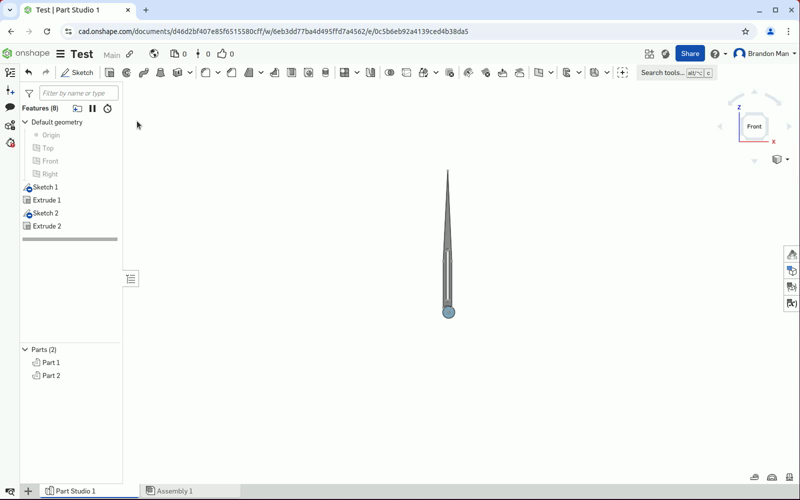
key(shift+7)
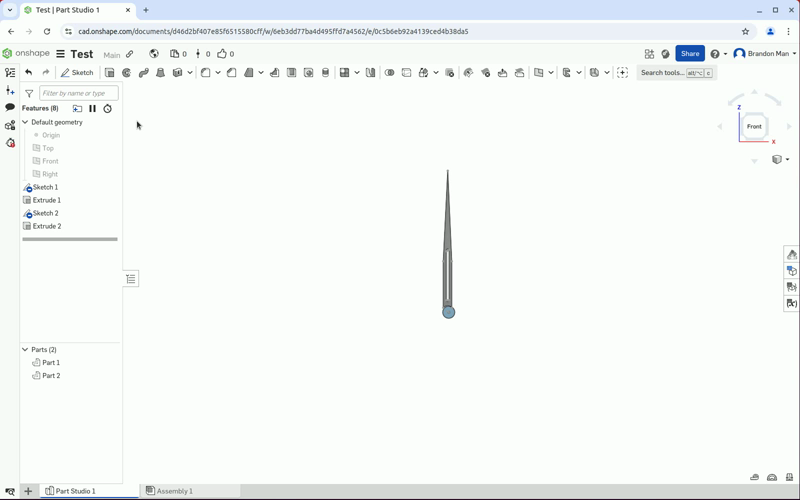
key(left, 2)
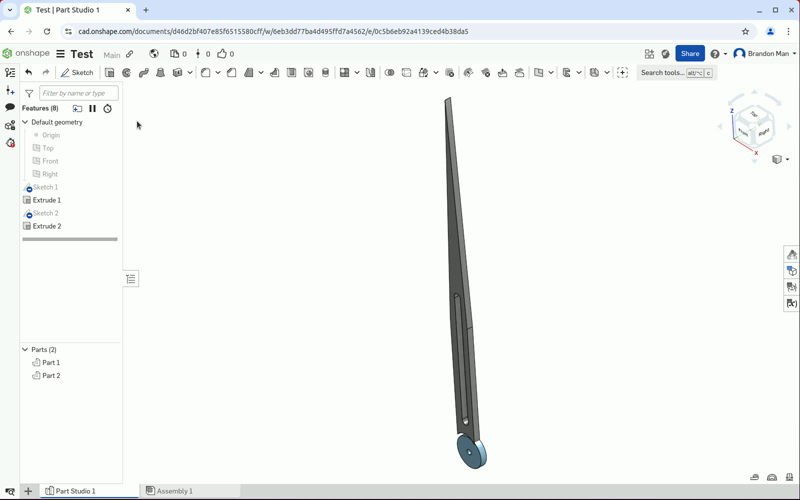
key(down, 2)
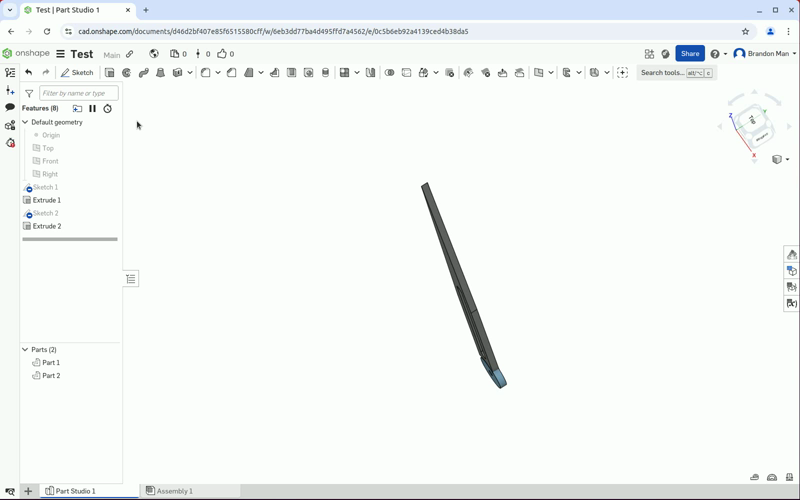
key(up, 2)
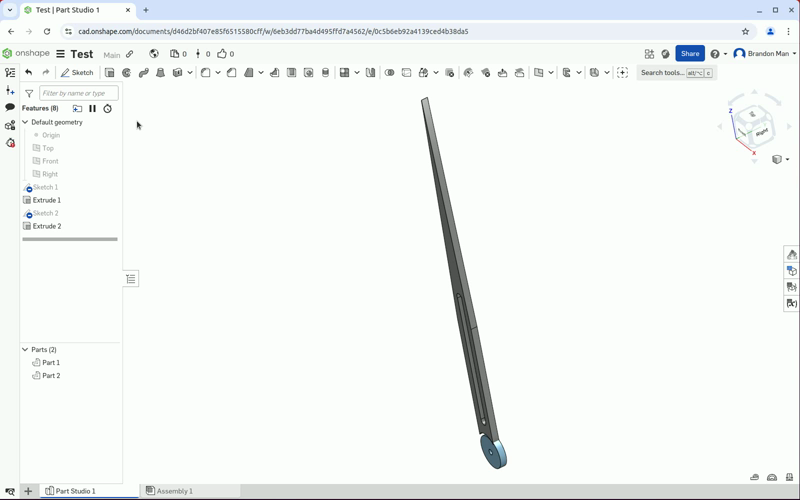
key(right, 2)
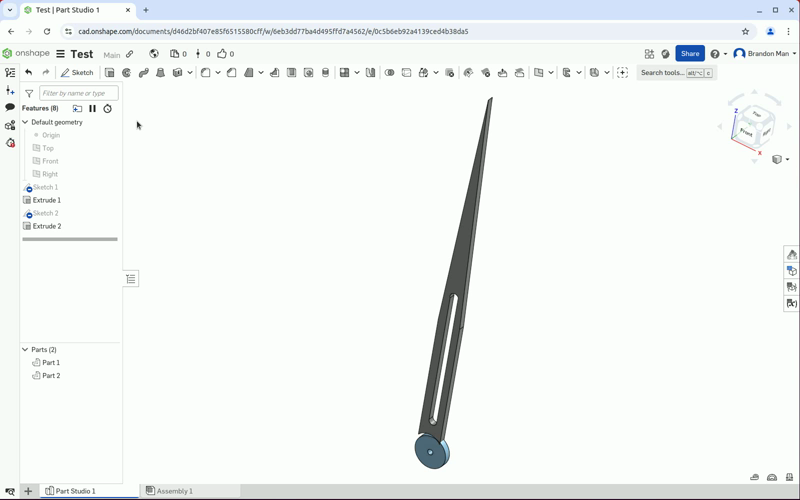
mouse_move(73, 189)
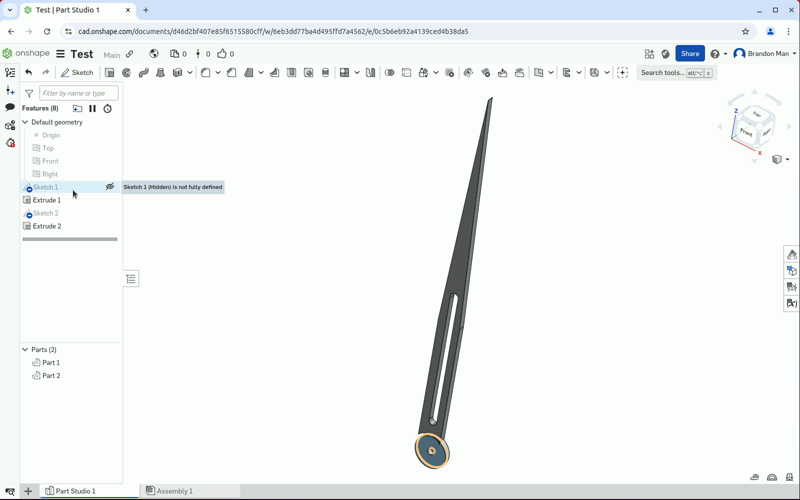
click(73, 189)